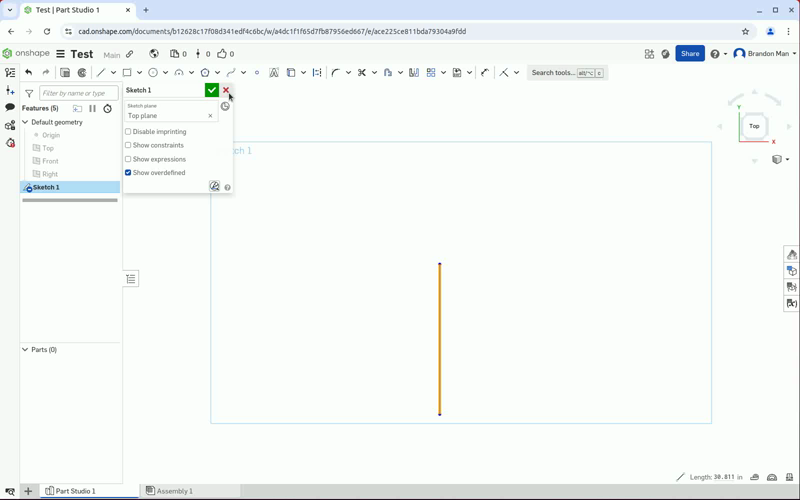
key(shift+h)
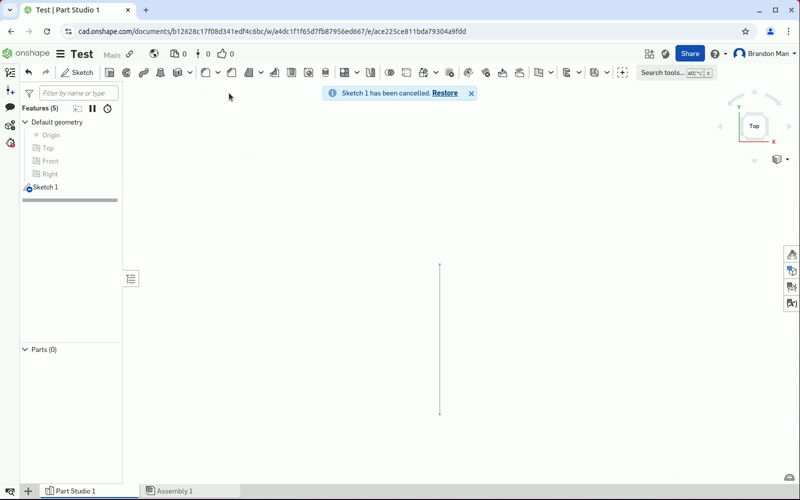
key(shift+s)
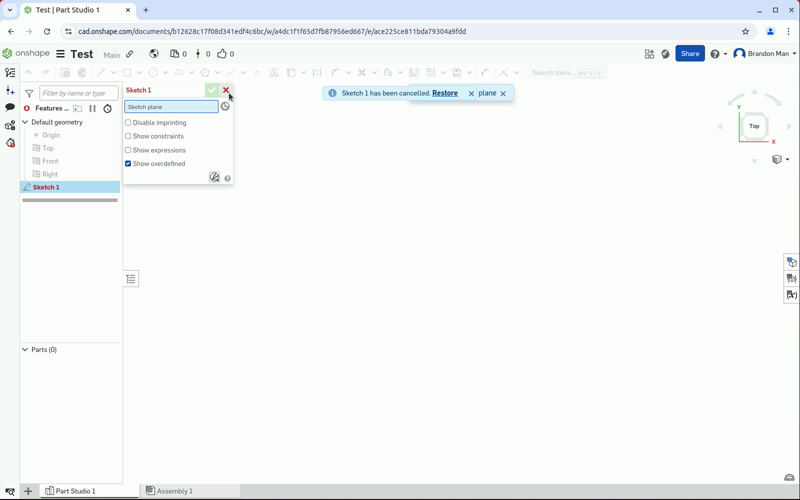
mouse_move(73, 150)
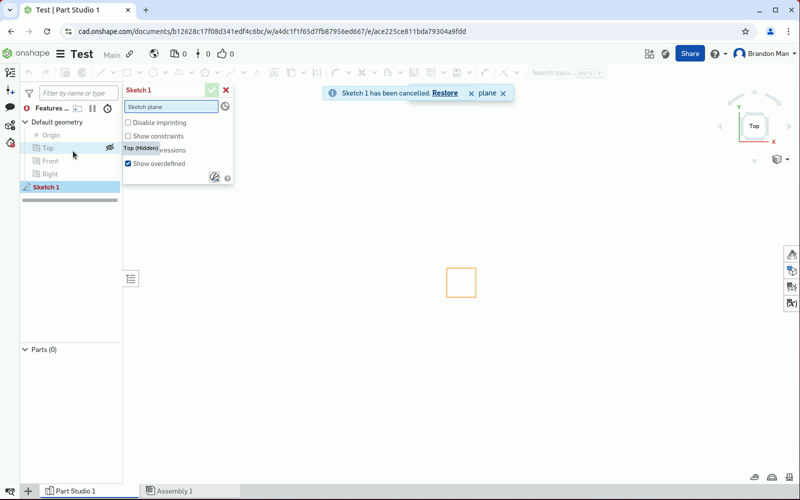
click(73, 150)
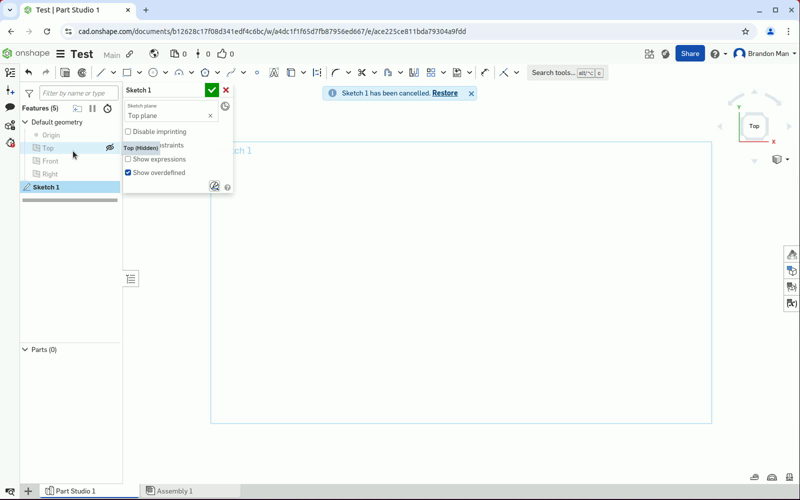
mouse_move(73, 352)
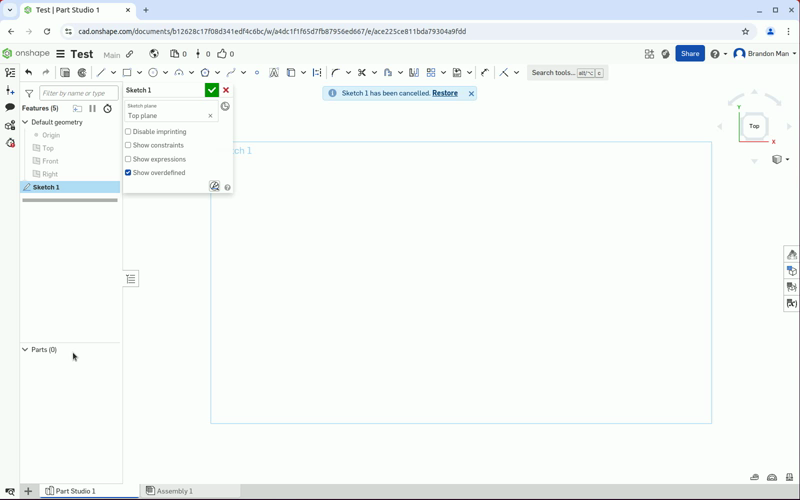
key(y)
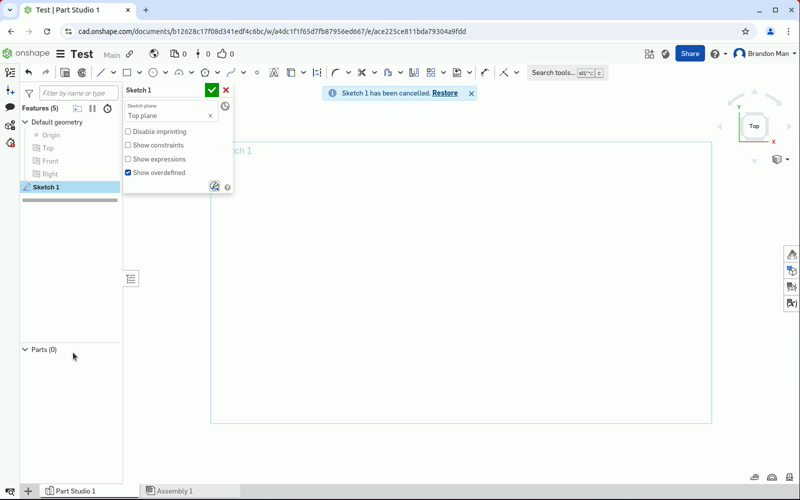
key(l)
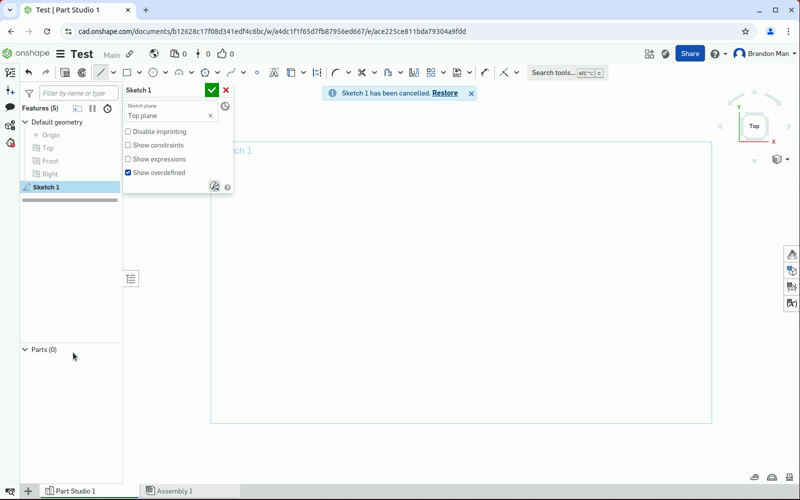
key_down(shift)
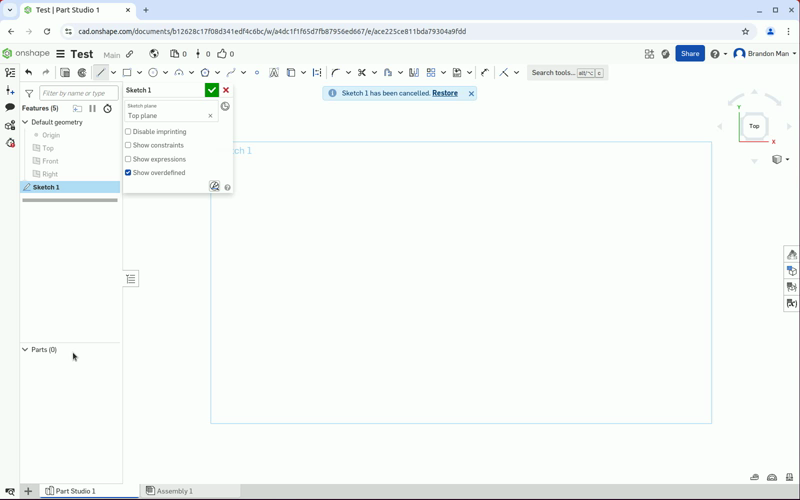
mouse_move(391, 334)
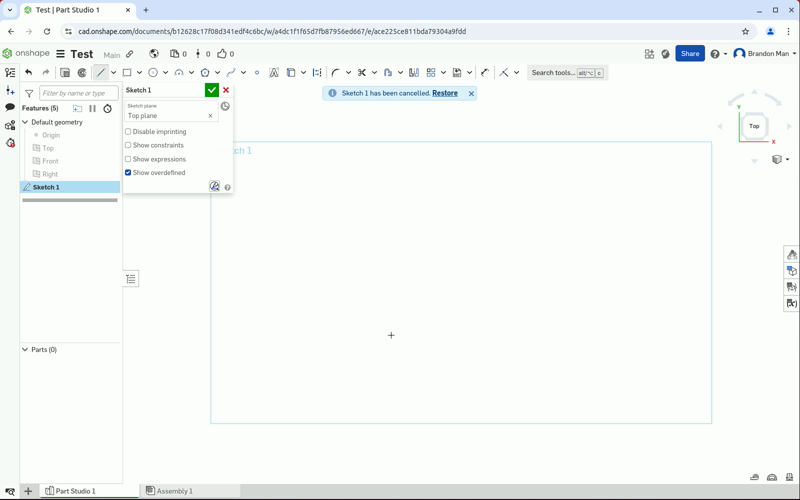
click(391, 334)
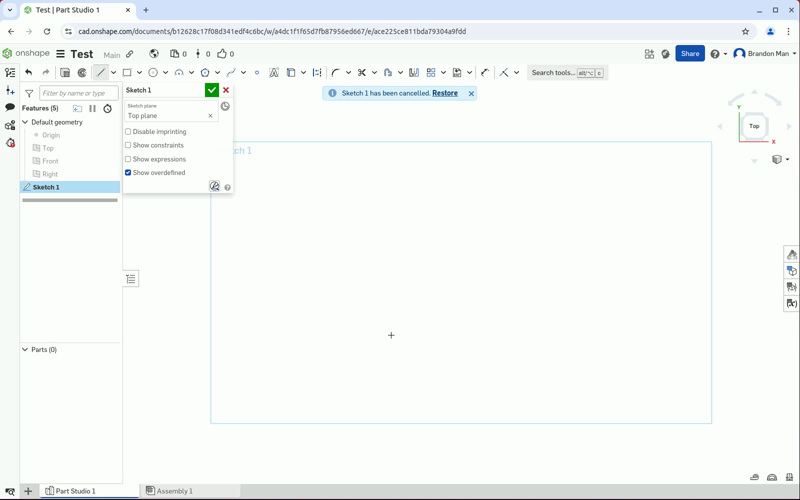
key_up(shift)
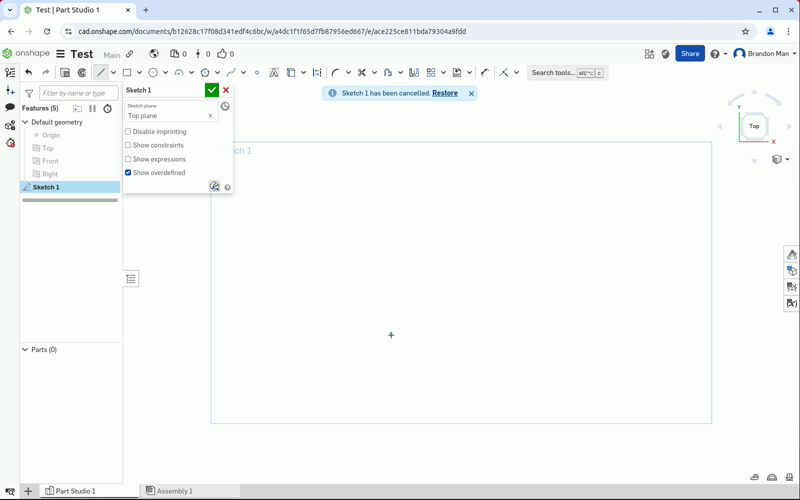
key_down(shift)
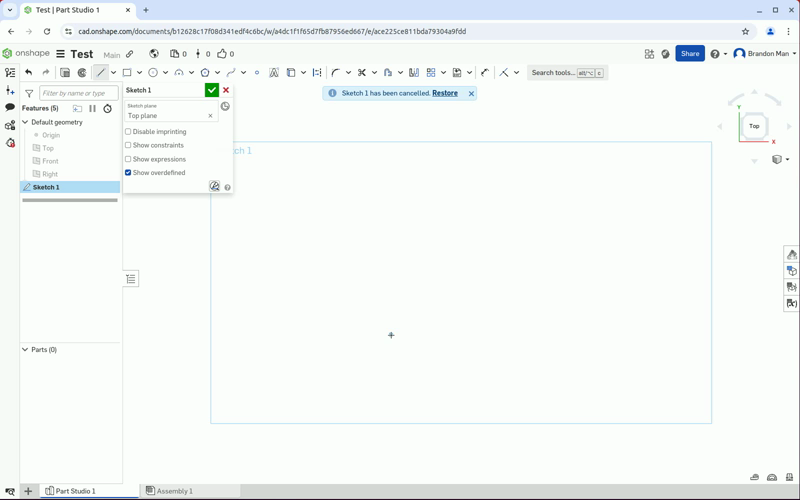
mouse_move(529, 334)
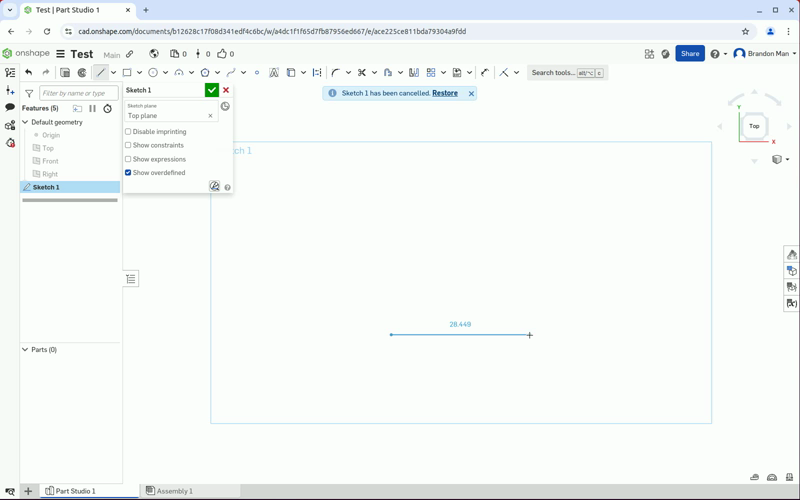
click(529, 334)
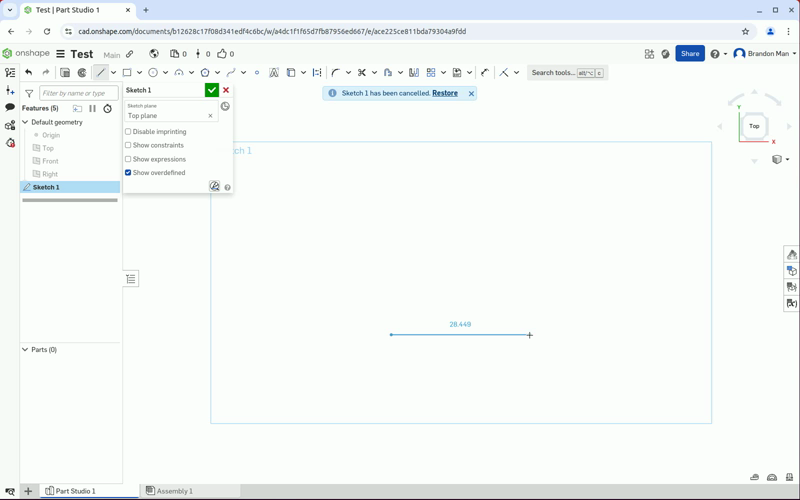
key_up(shift)
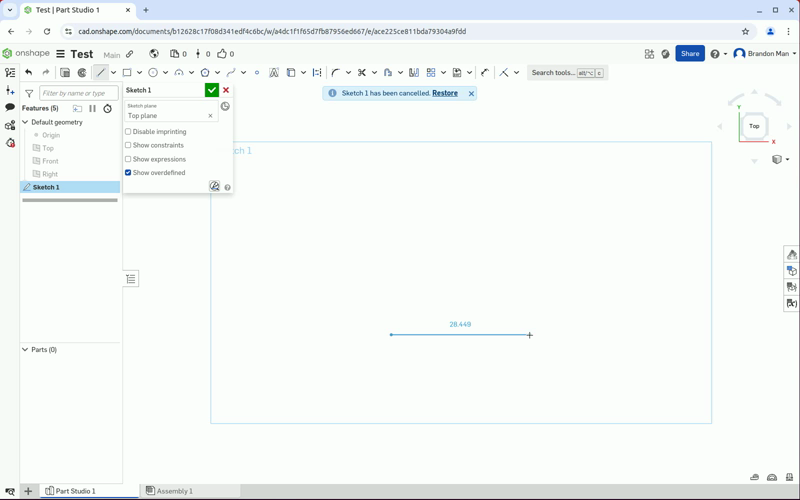
key_down(shift)
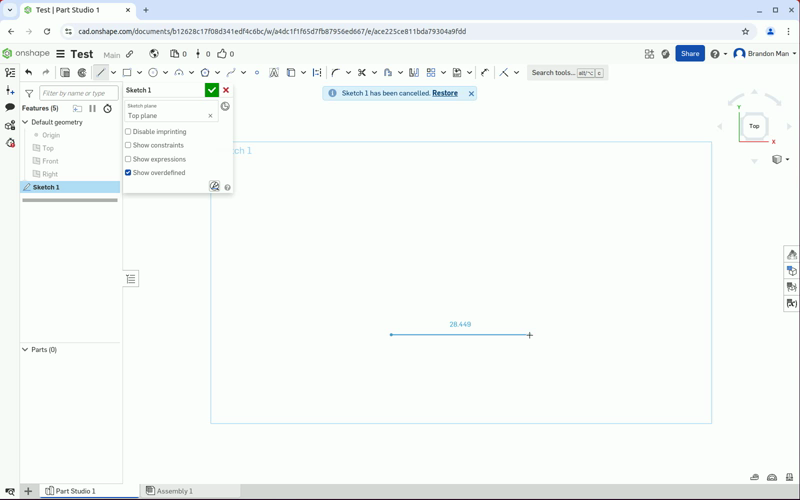
mouse_move(529, 231)
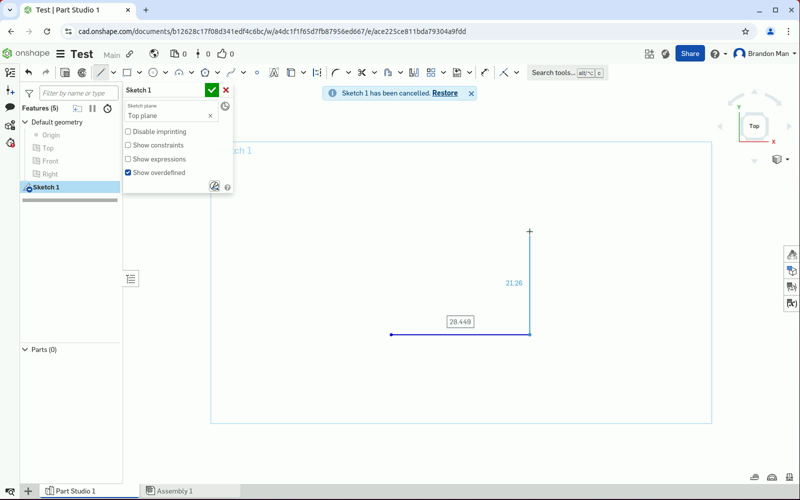
click(529, 231)
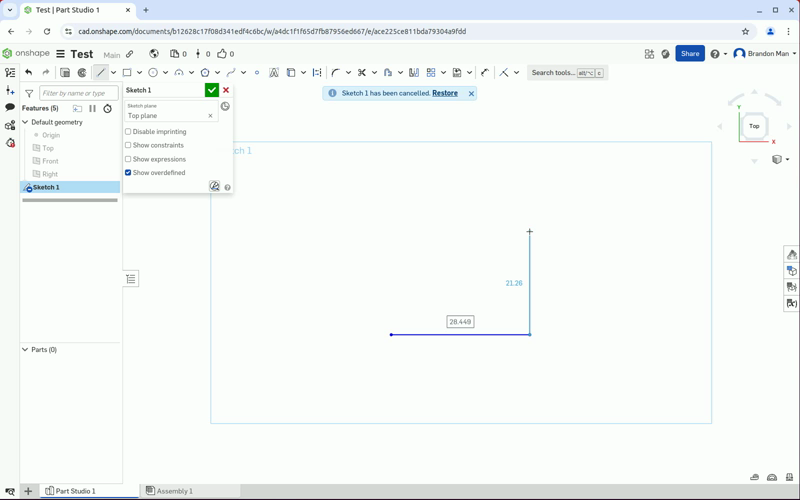
key_up(shift)
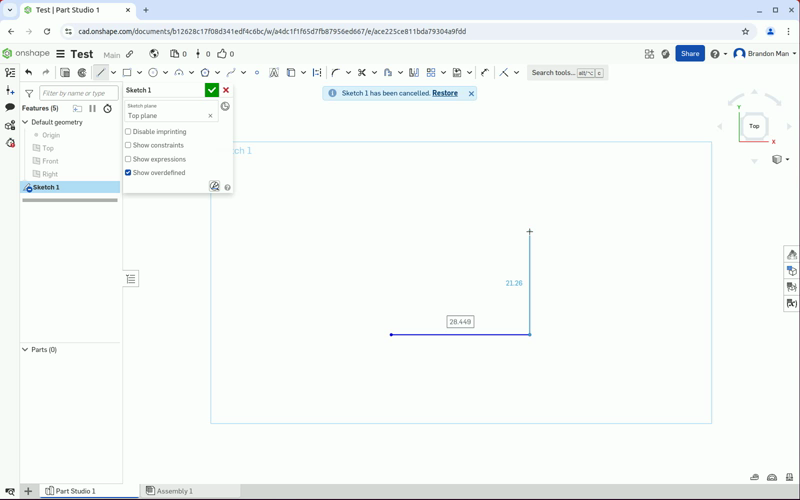
key_down(shift)
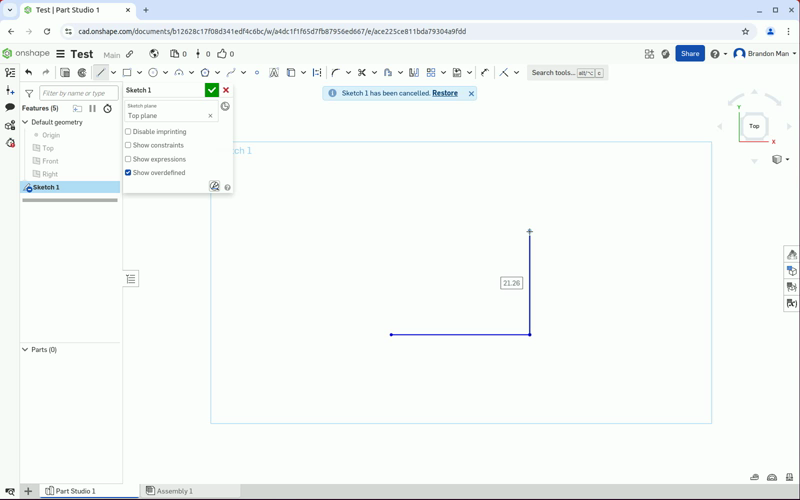
mouse_move(391, 231)
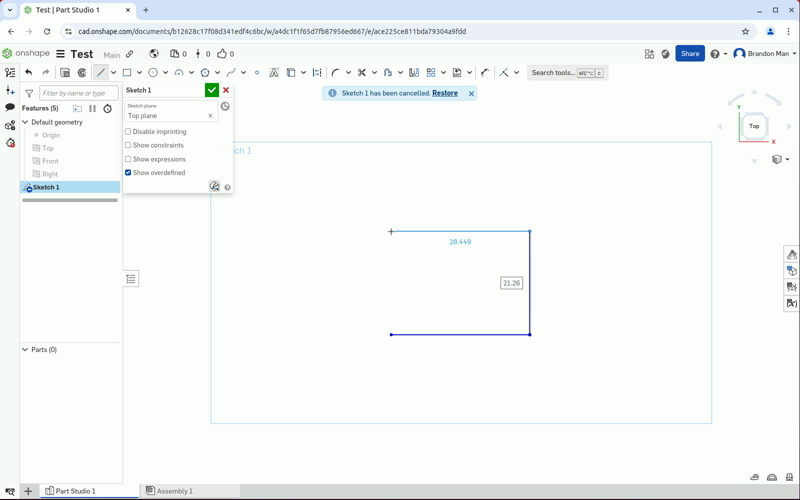
click(391, 231)
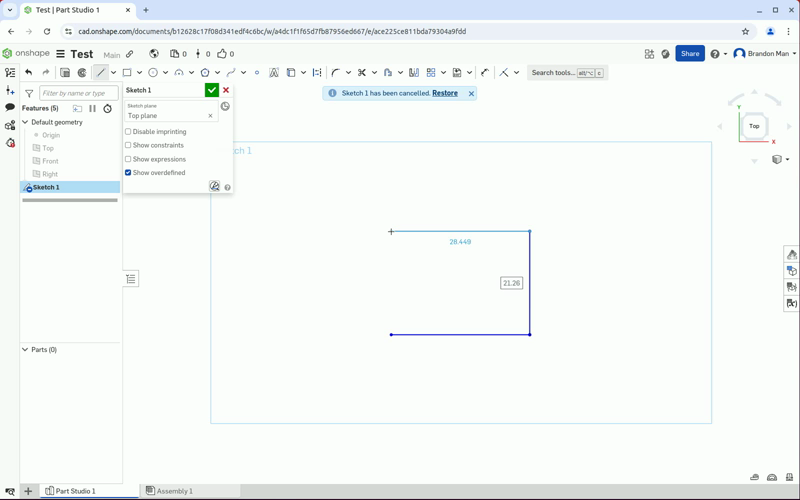
key_up(shift)
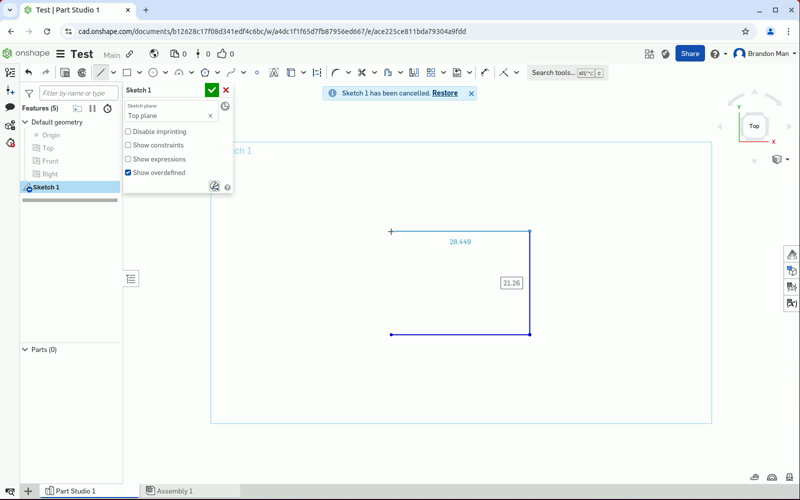
key_down(shift)
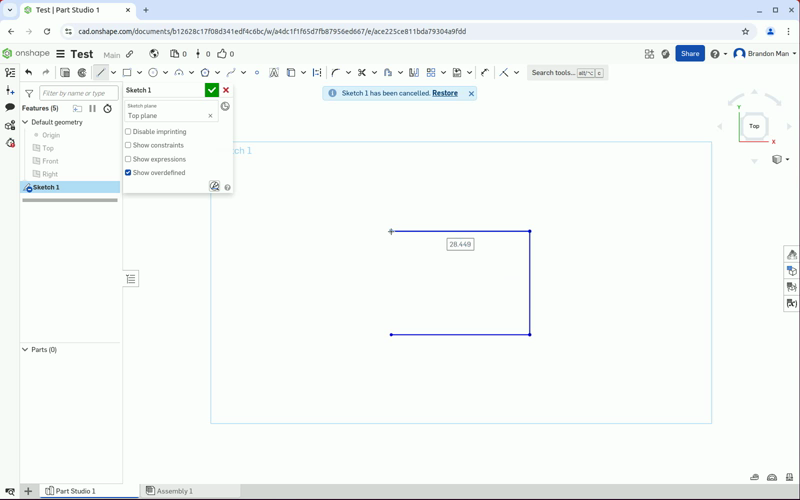
mouse_move(391, 334)
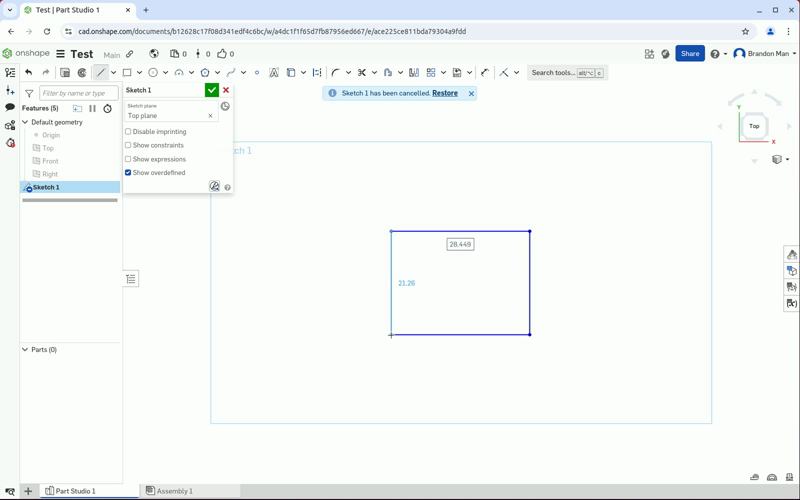
key_up(shift)
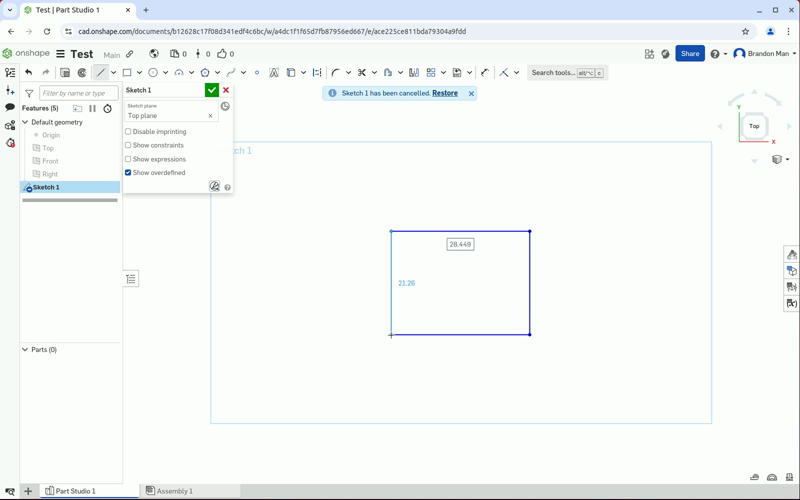
click(391, 334)
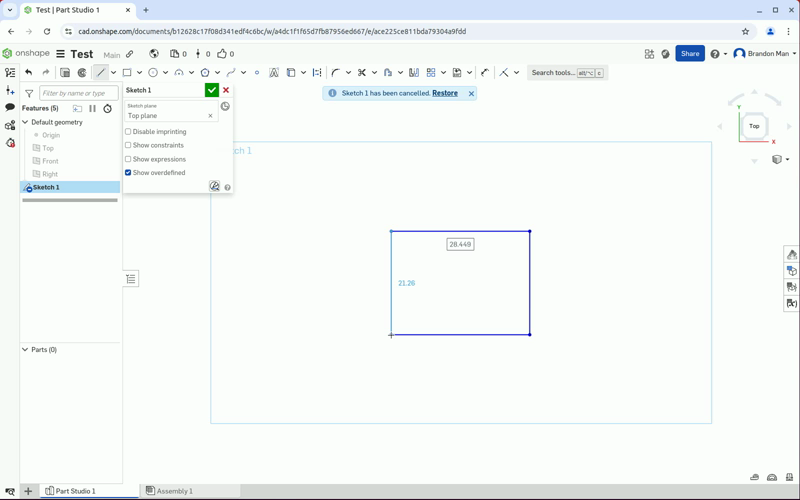
key(esc)
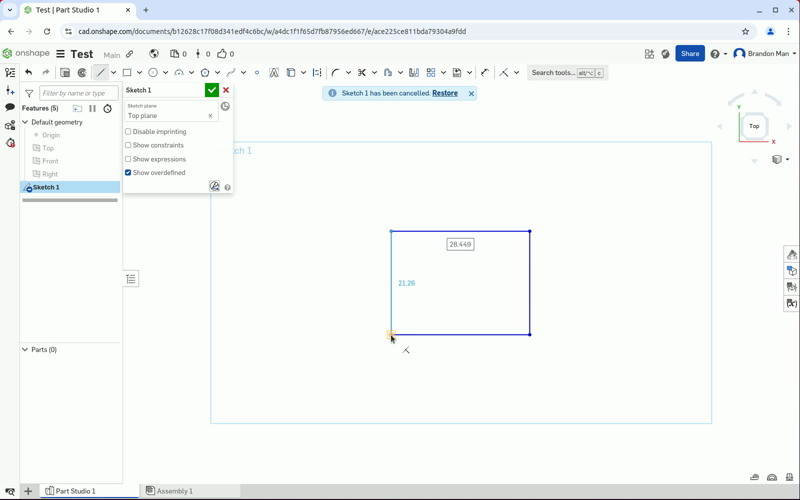
mouse_move(419, 246)
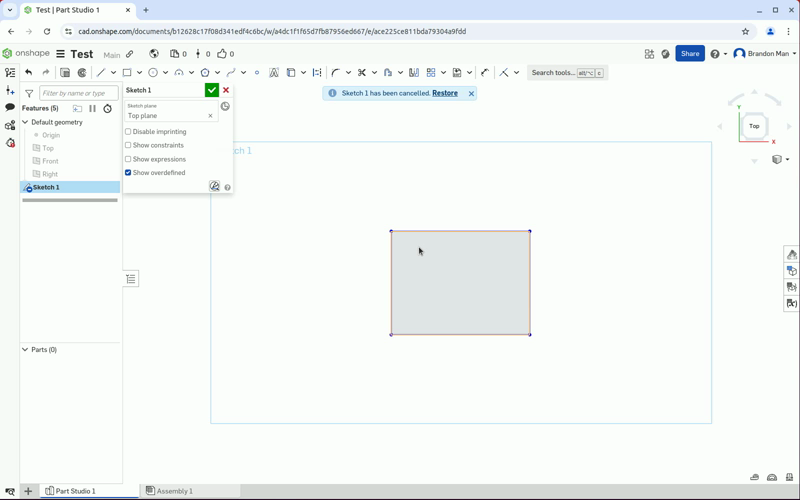
click(419, 246)
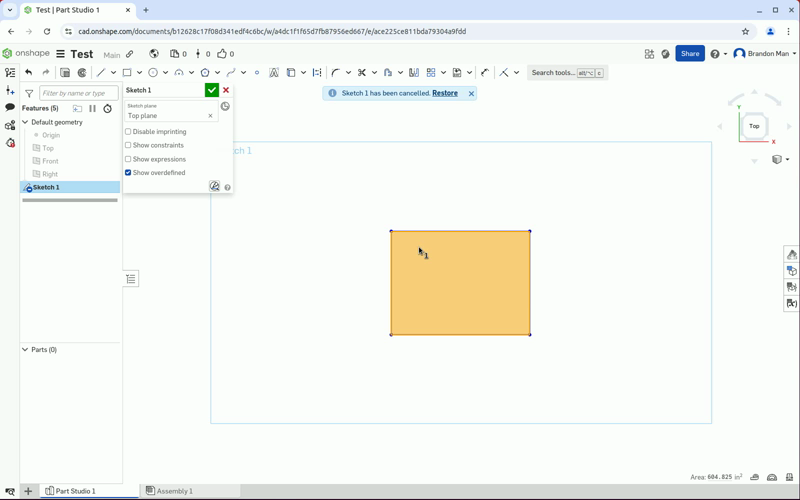
mouse_move(73, 352)
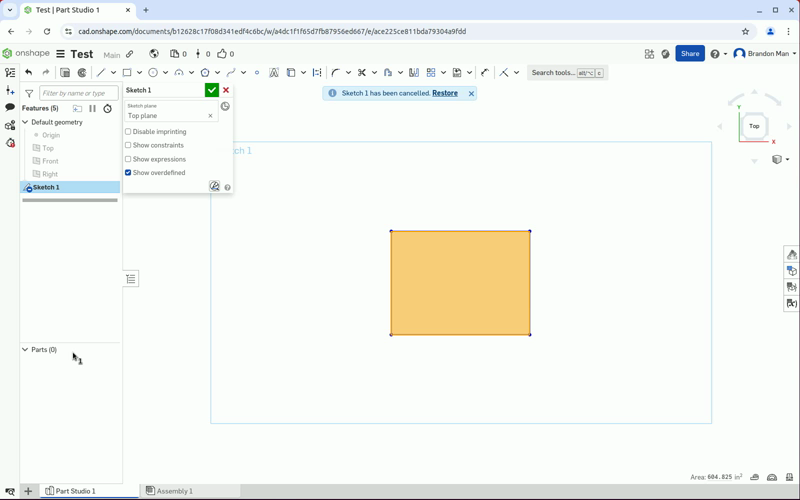
key(shift+y)
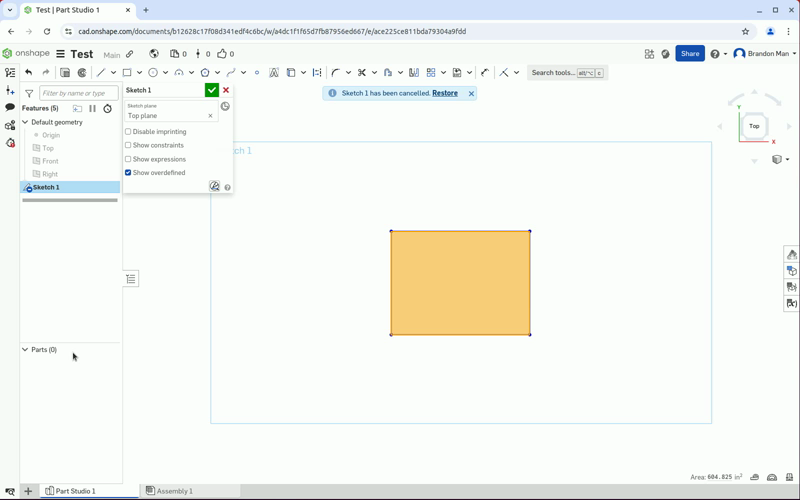
key(shift+e)
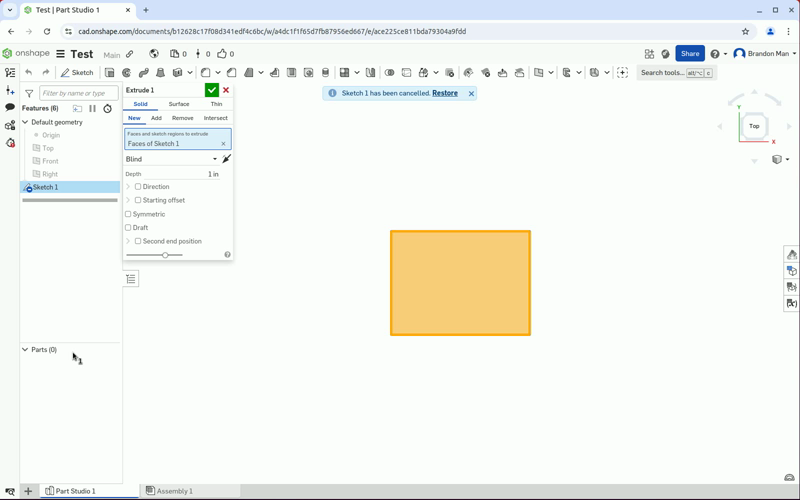
mouse_move(143, 106)
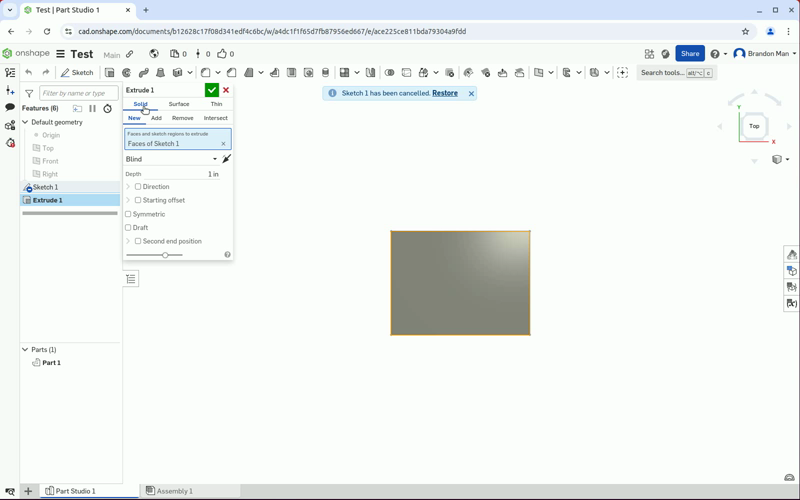
click(143, 106)
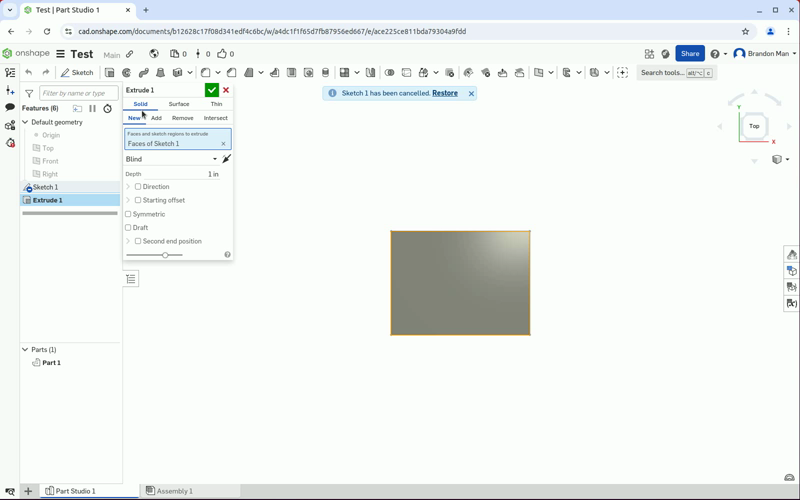
mouse_move(137, 120)
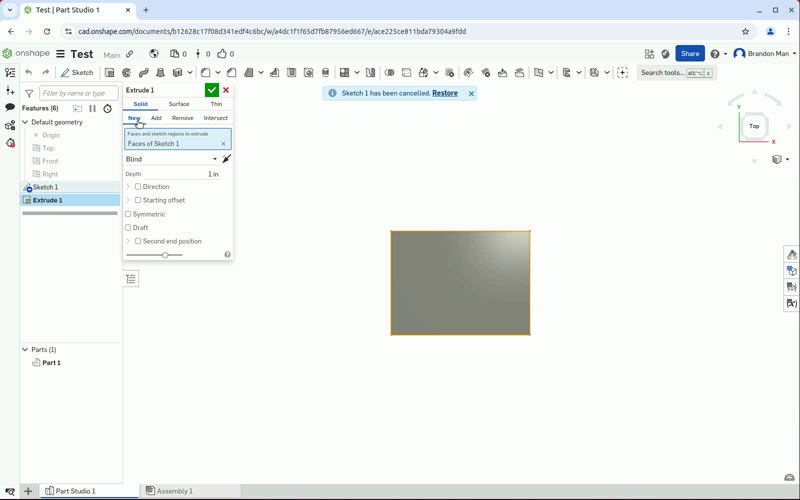
click(137, 120)
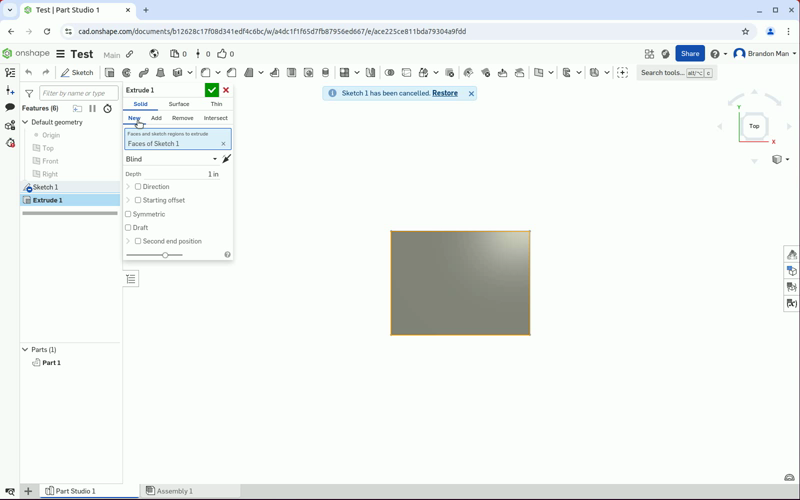
key(tab, 4)
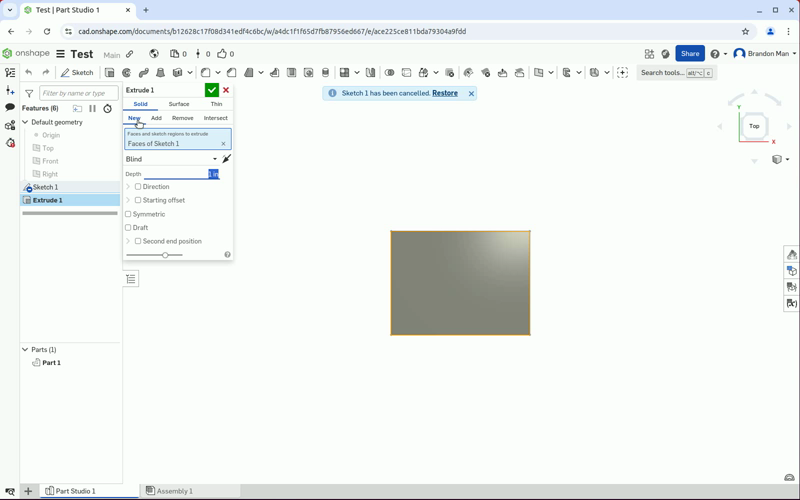
text(17.813)
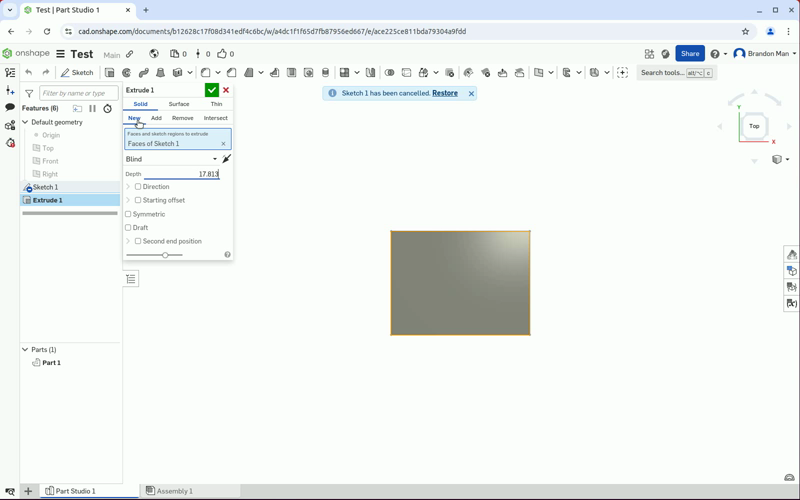
key(enter)
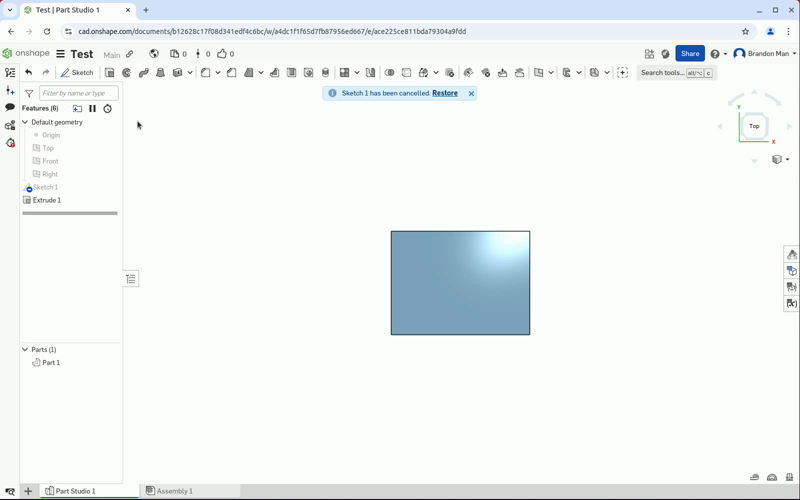
key(shift+h)
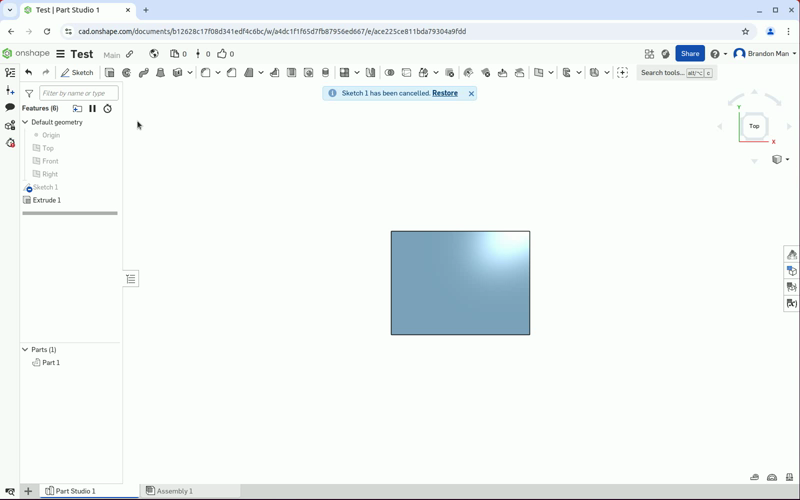
key(shift+h)
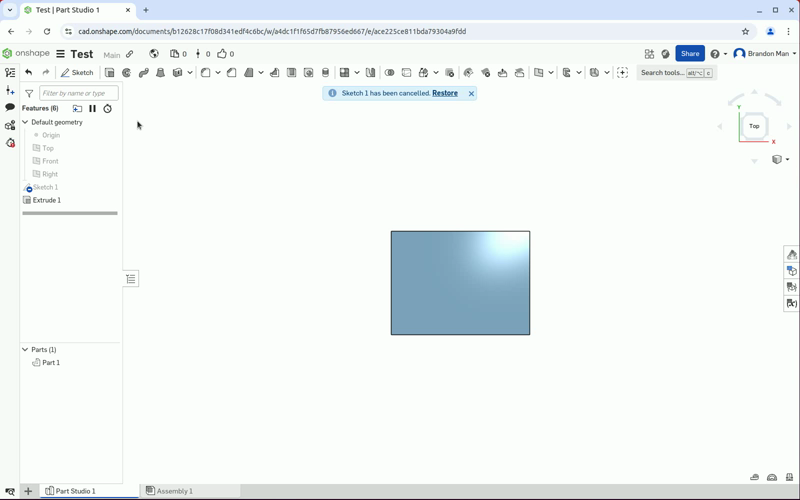
mouse_move(73, 189)
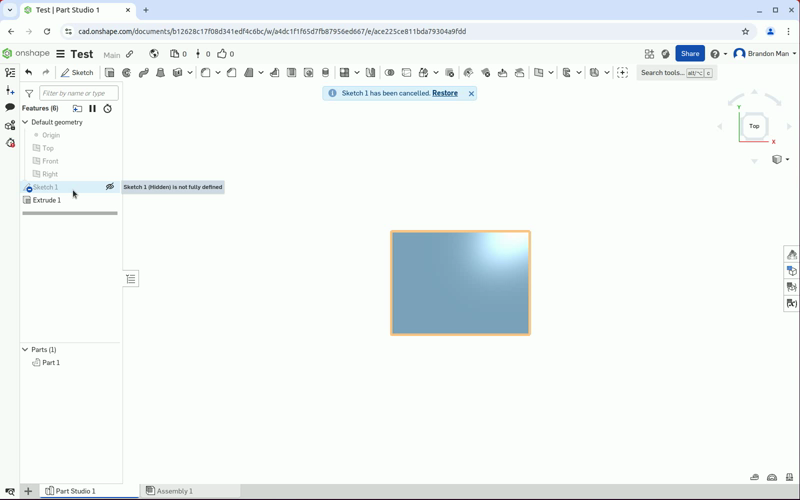
click(73, 189)
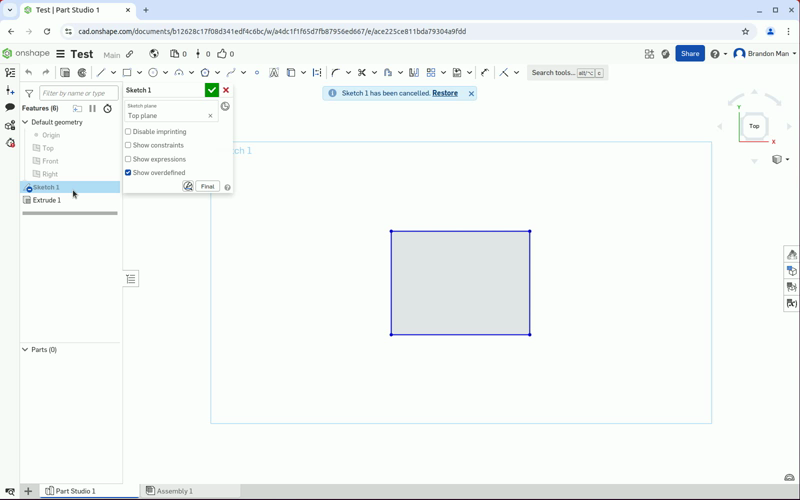
mouse_move(229, 92)
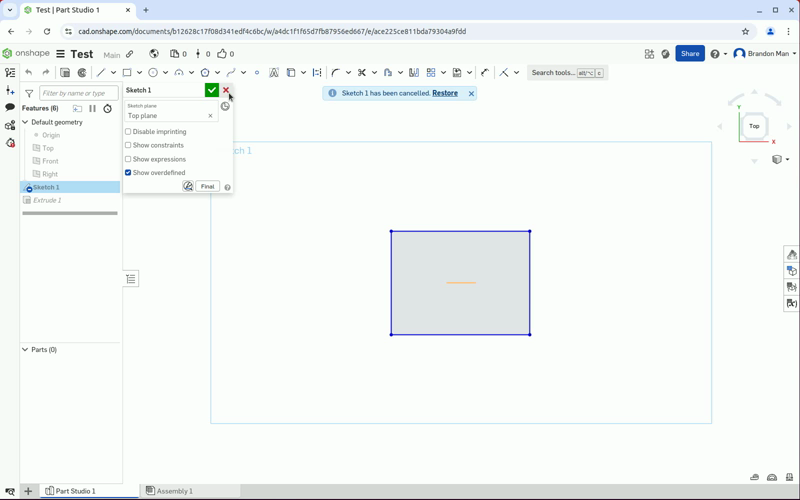
click(229, 92)
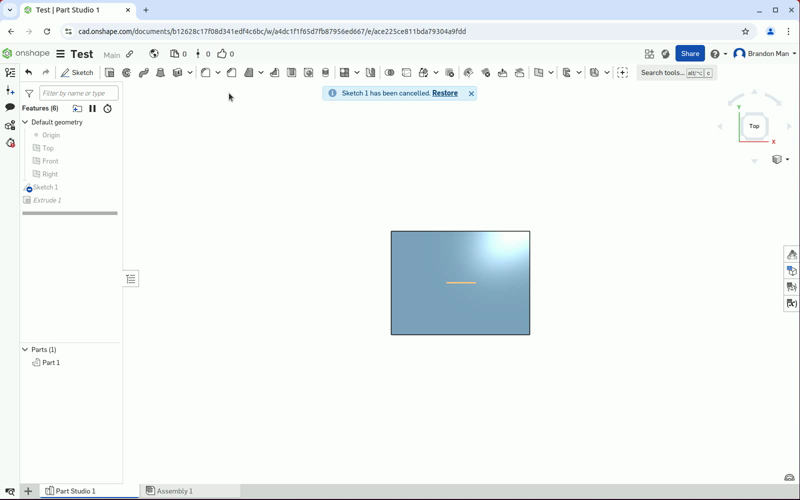
mouse_move(541, 75)
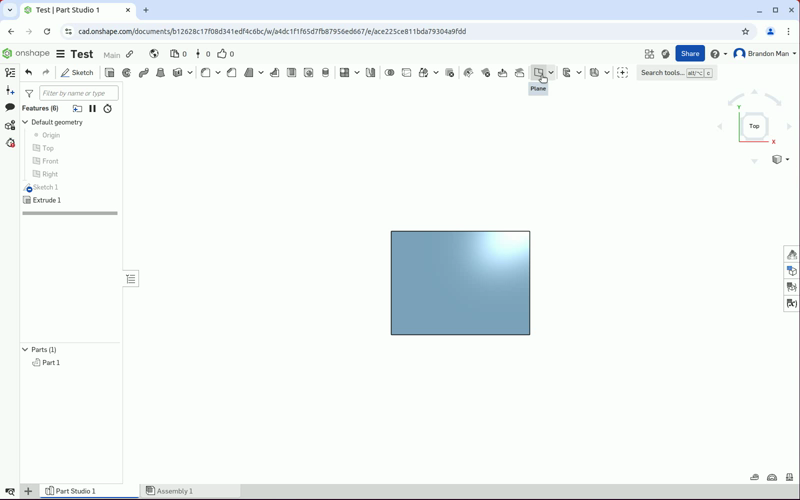
click(541, 75)
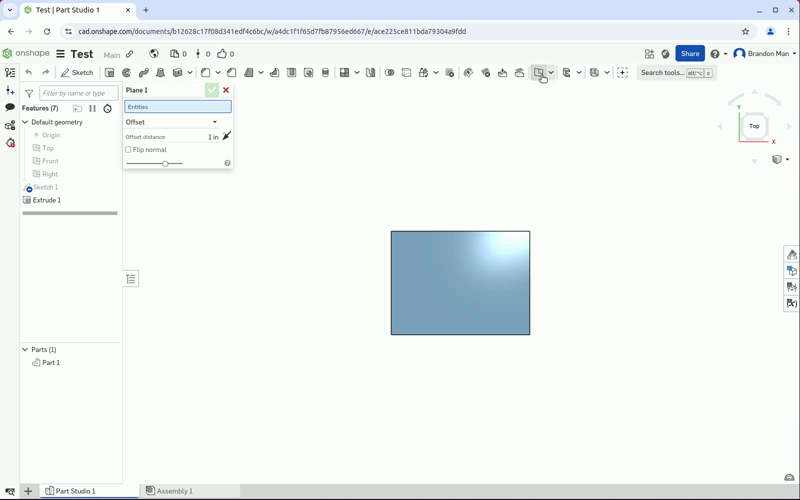
mouse_move(73, 150)
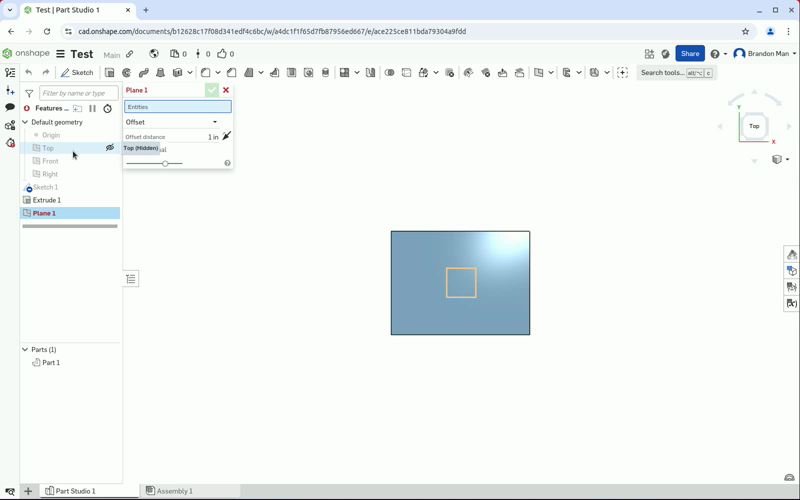
click(73, 150)
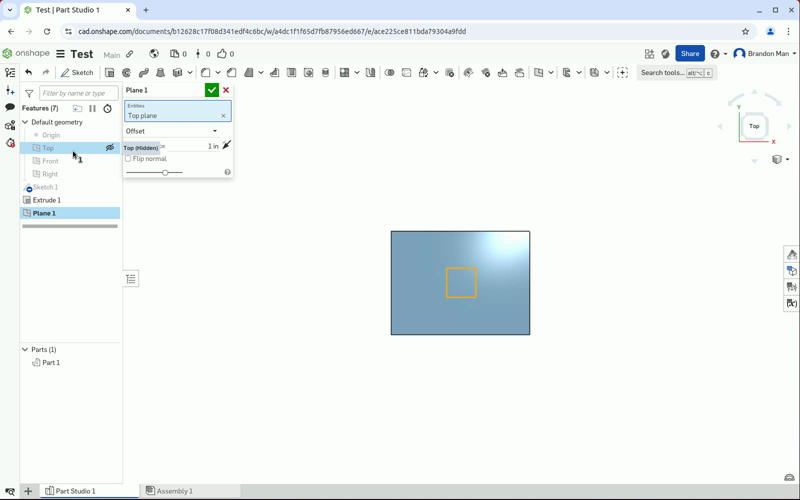
key(tab, 2)
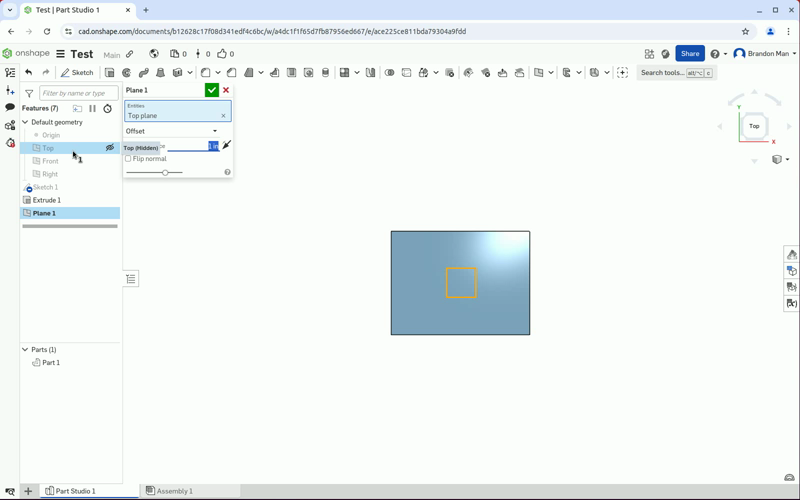
text(17.809)
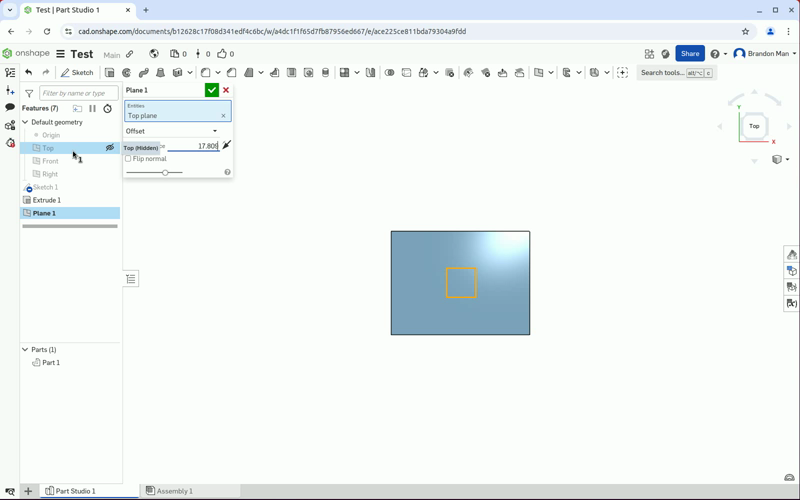
key(enter, 2)
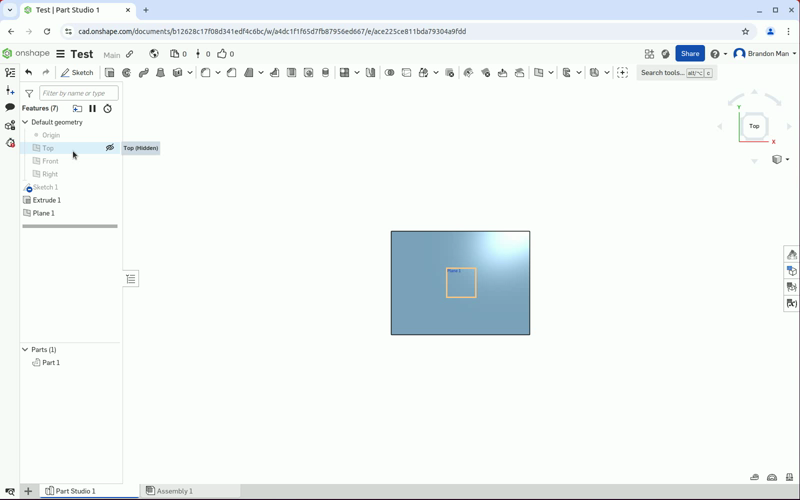
key(shift+s)
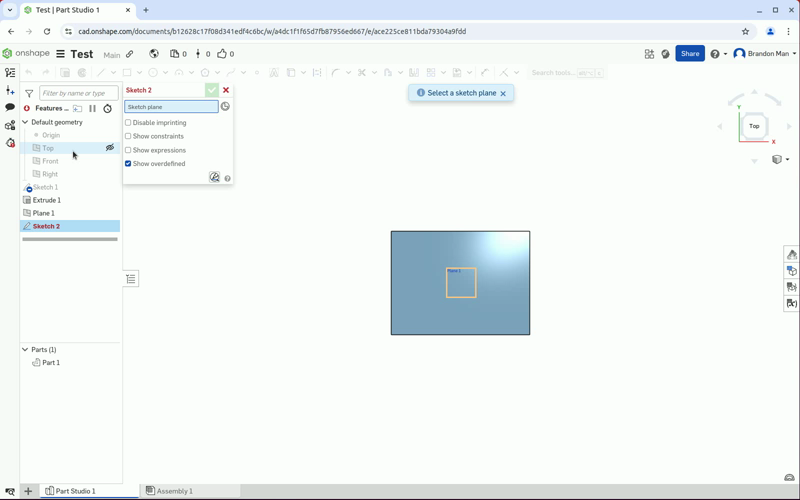
mouse_move(73, 215)
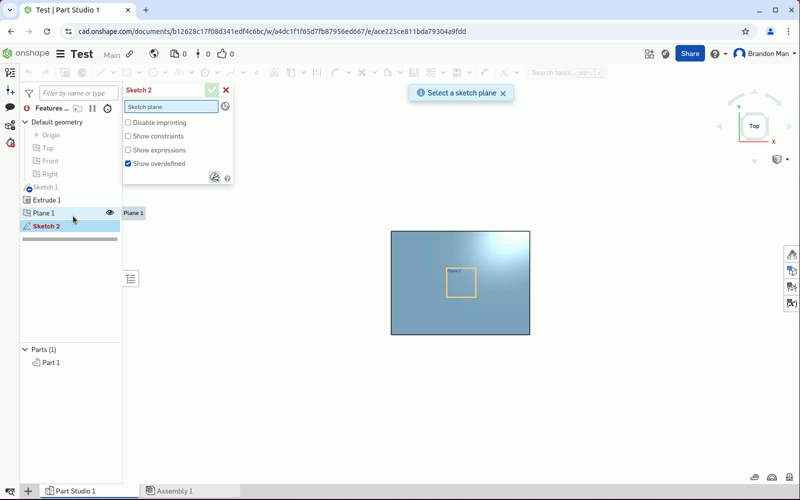
click(73, 215)
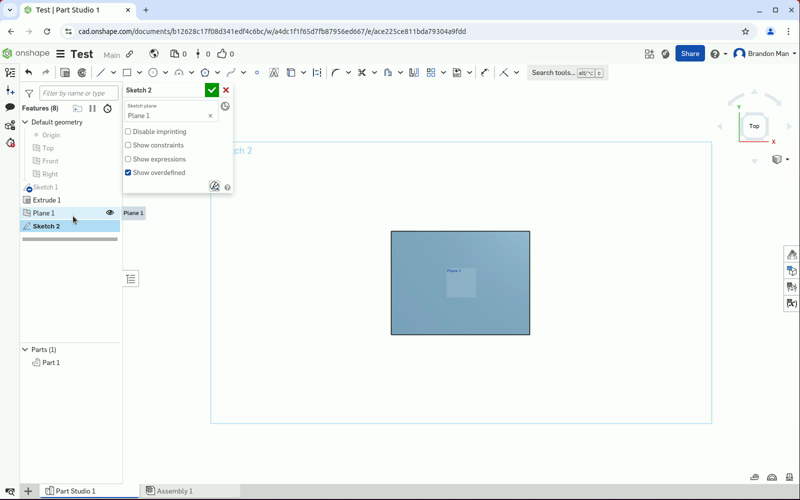
mouse_move(73, 352)
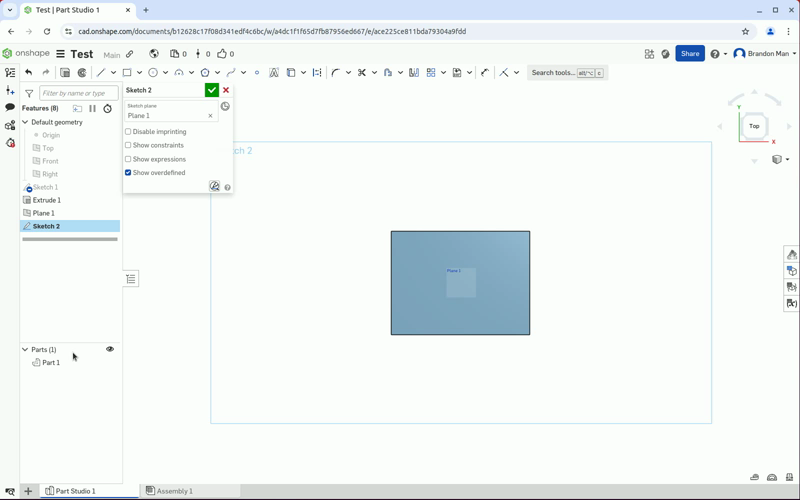
key(y)
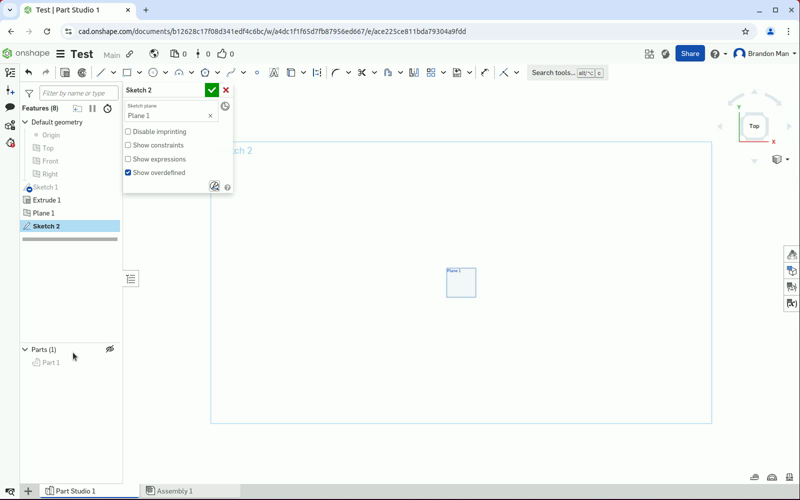
key(c)
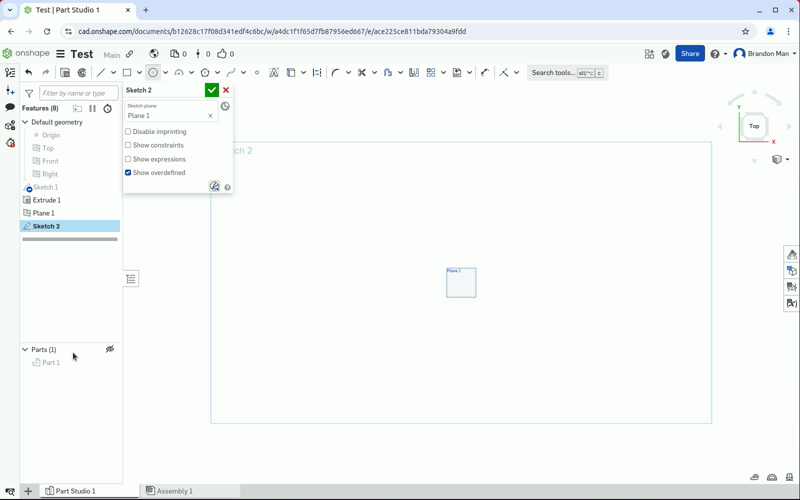
key_down(shift)
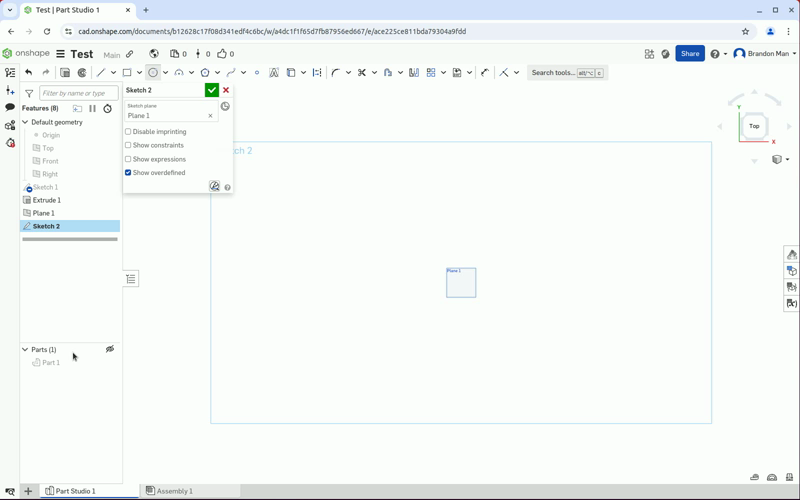
mouse_move(461, 282)
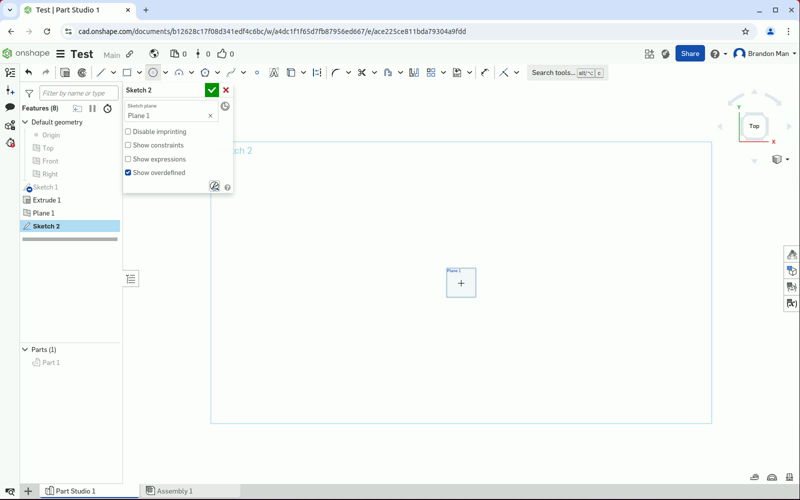
click(461, 282)
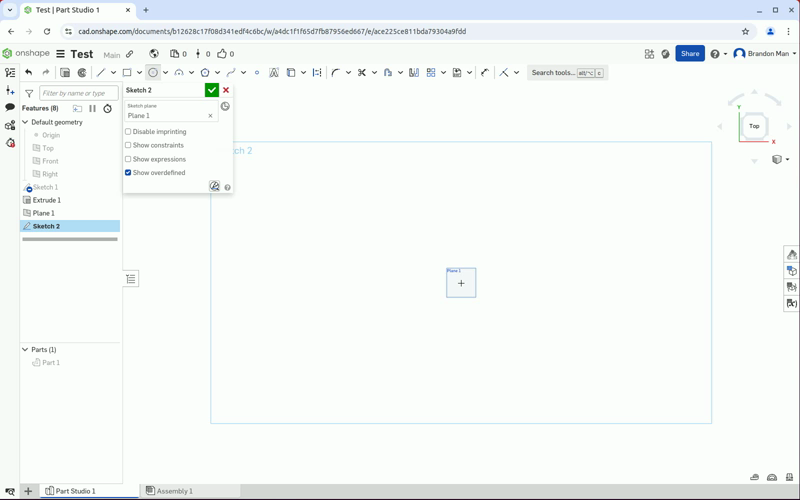
key_up(shift)
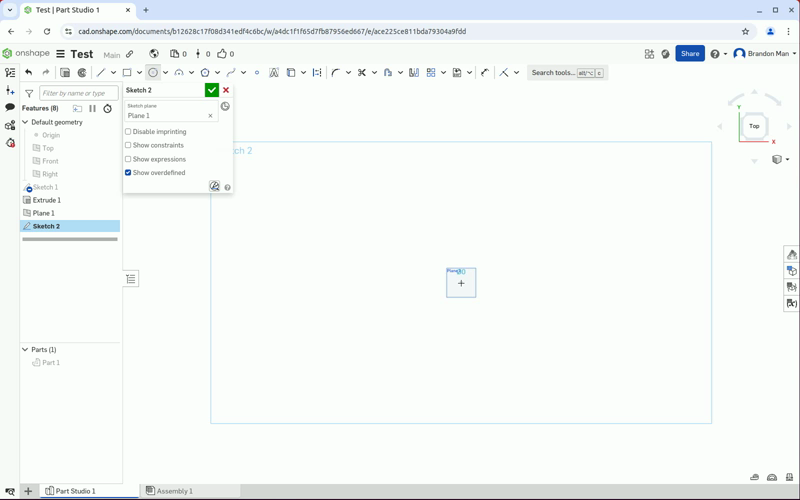
mouse_move(479, 282)
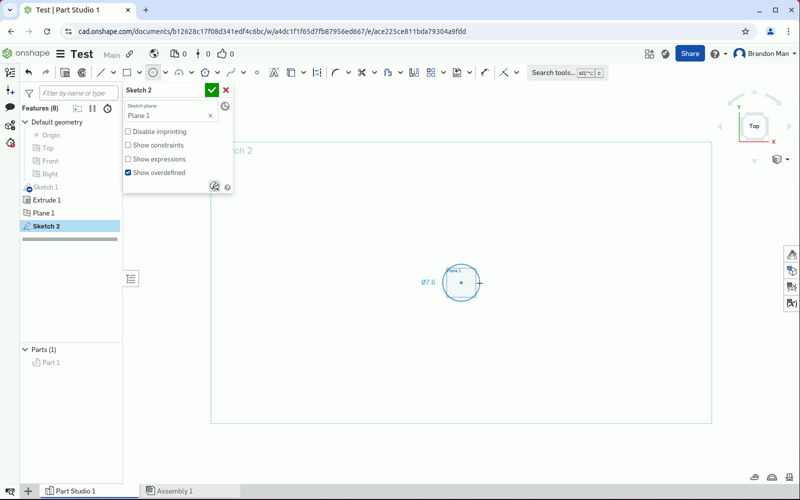
click(479, 282)
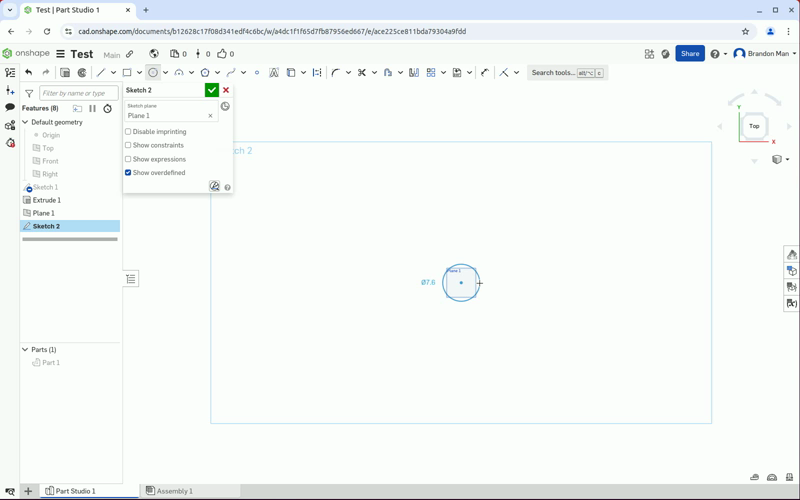
key(esc)
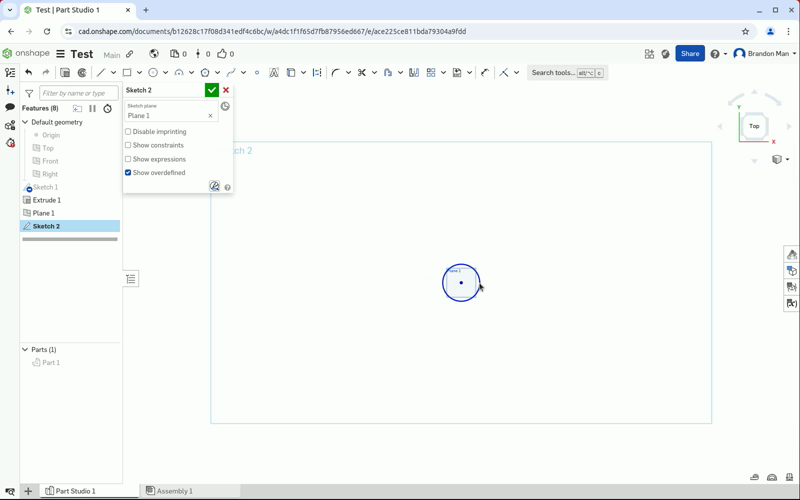
mouse_move(466, 299)
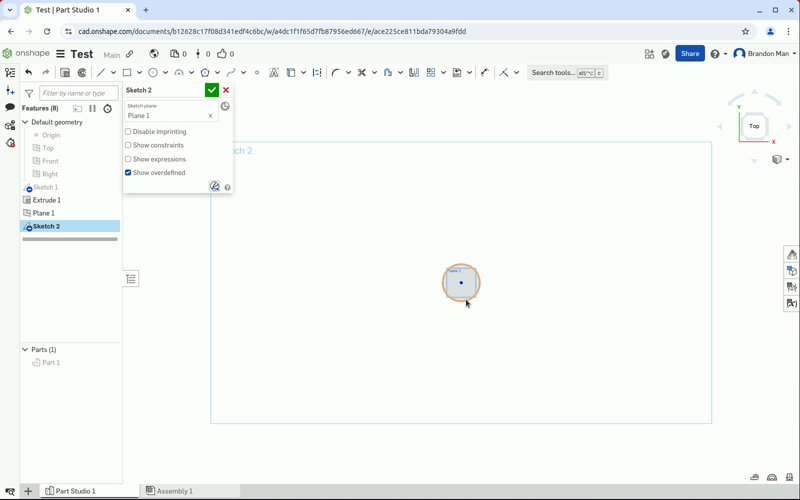
scroll(6)
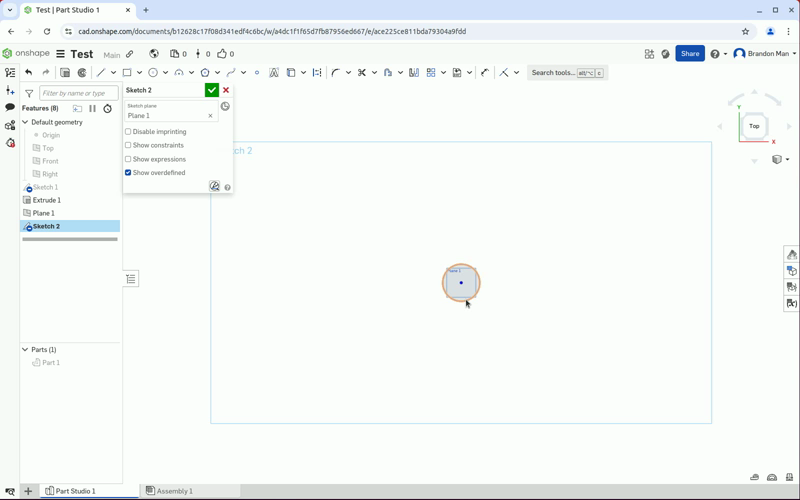
scroll(6)
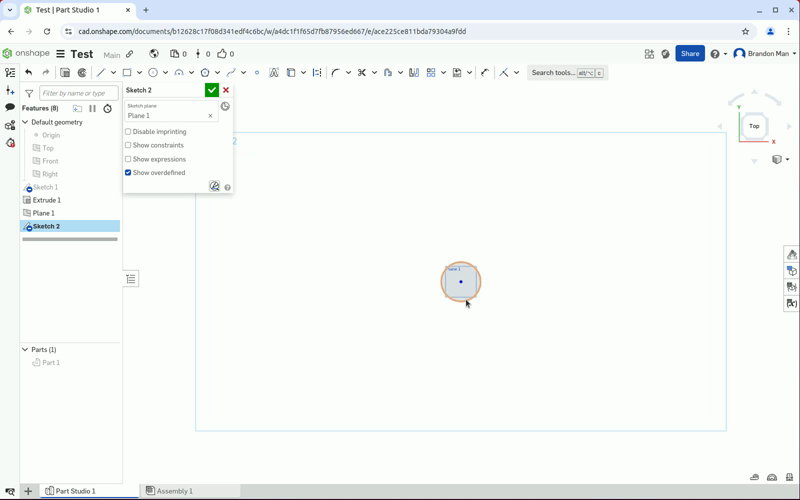
scroll(6)
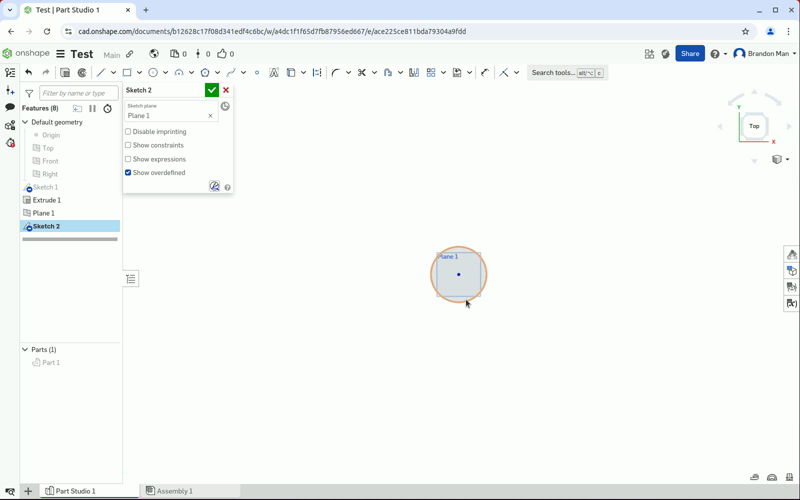
scroll(6)
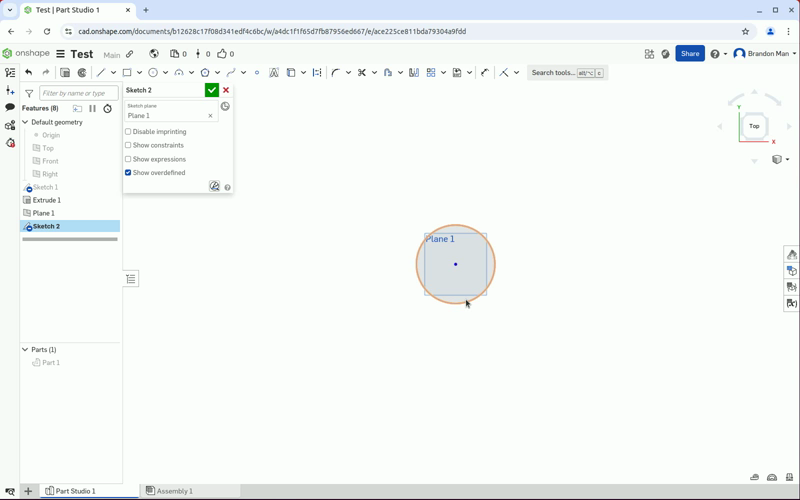
scroll(6)
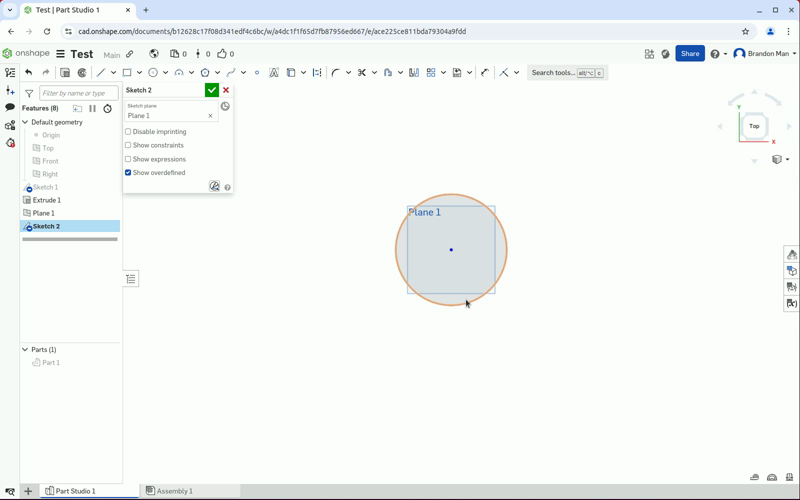
scroll(6)
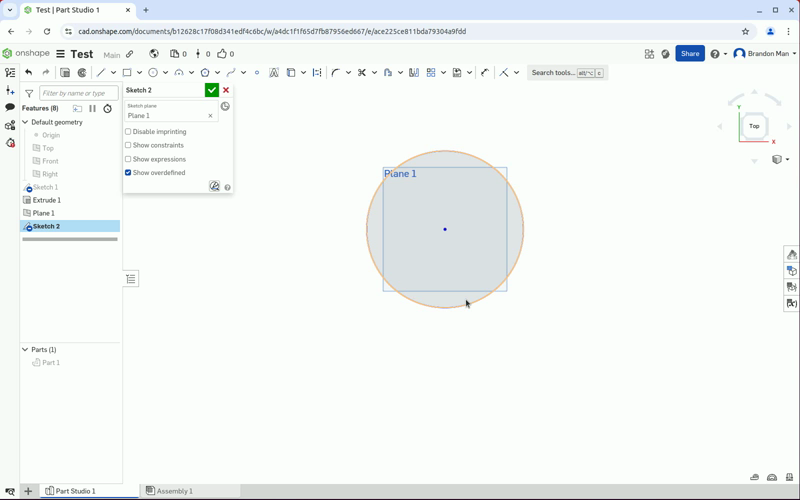
scroll(6)
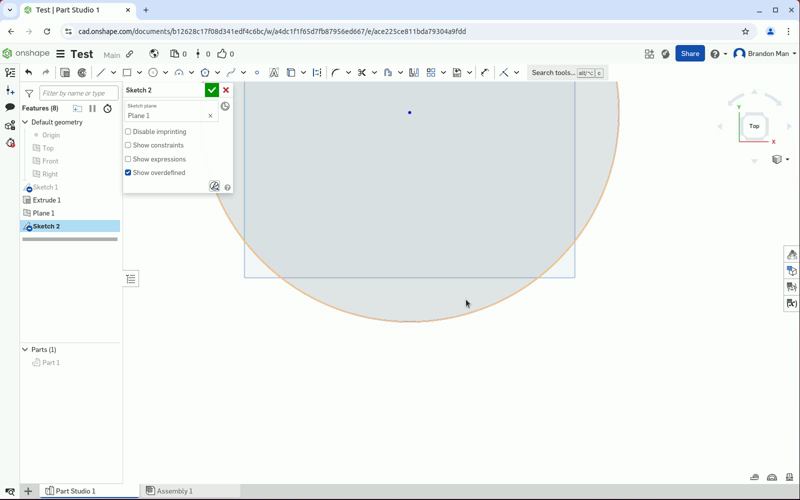
click(466, 299)
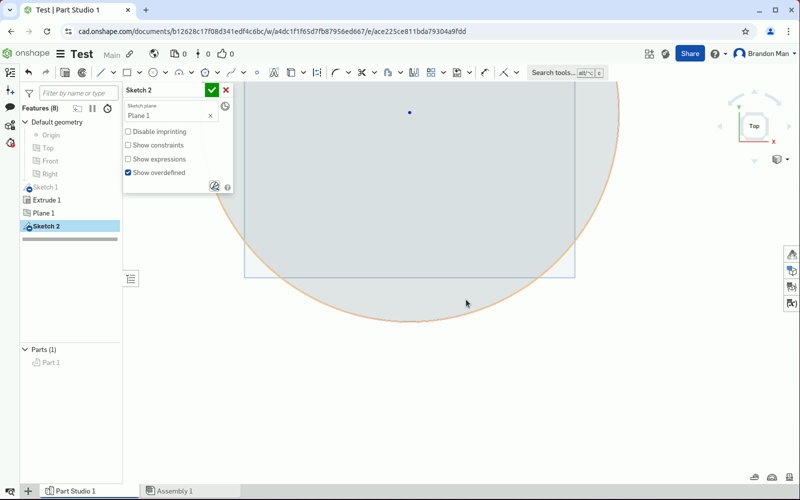
scroll(-6)
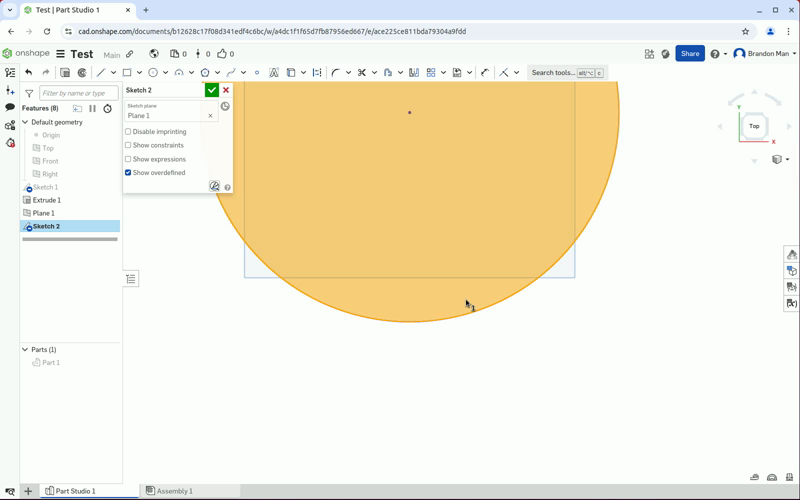
scroll(-6)
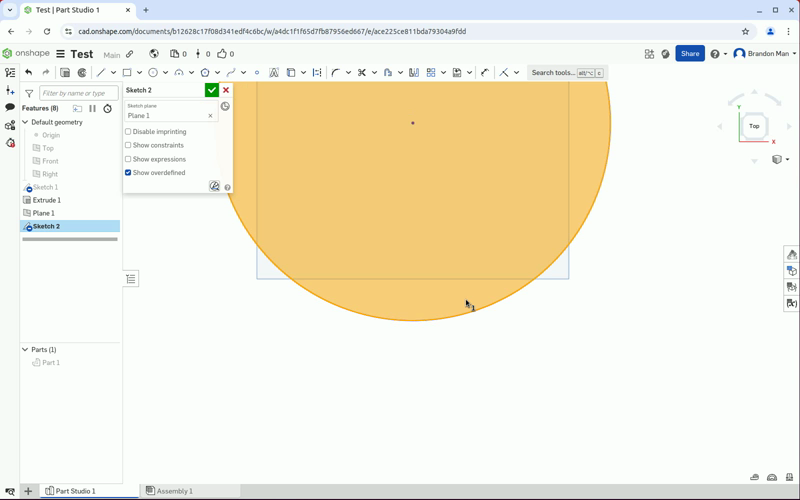
scroll(-6)
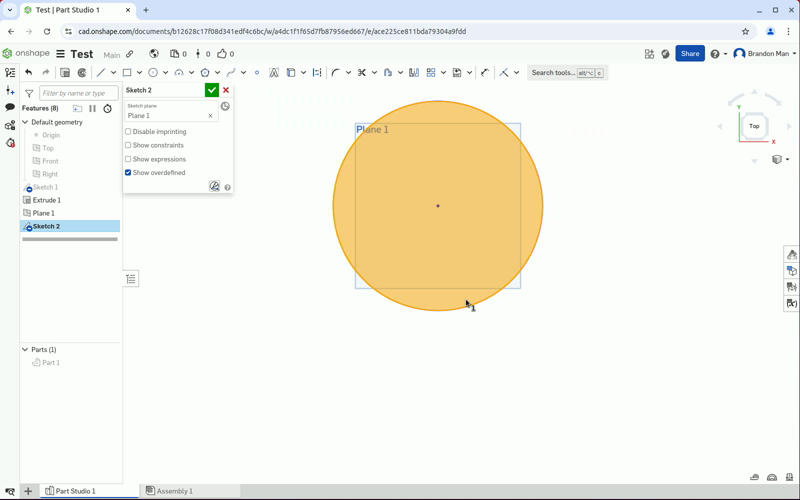
scroll(-6)
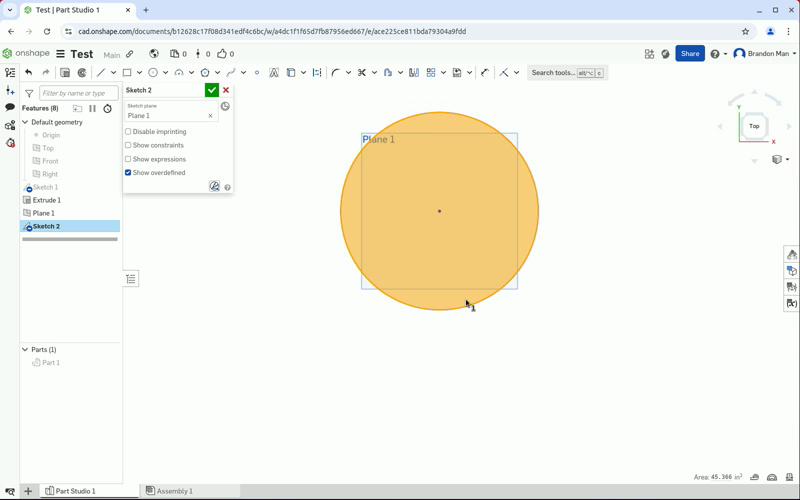
scroll(-6)
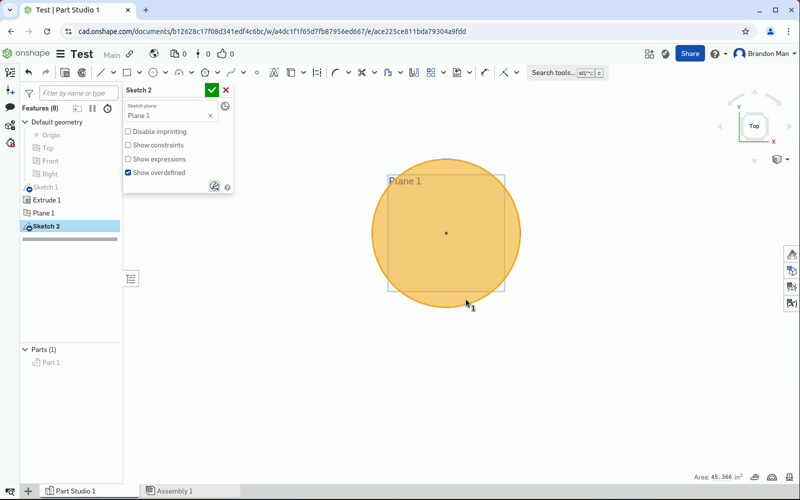
scroll(-6)
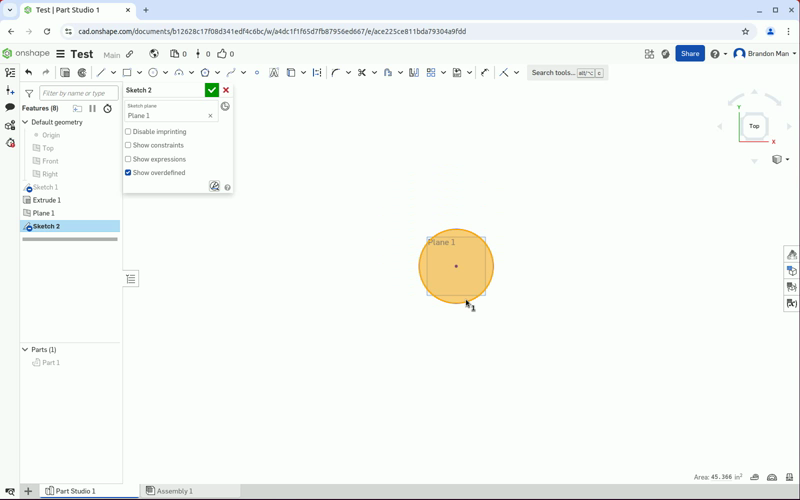
scroll(-6)
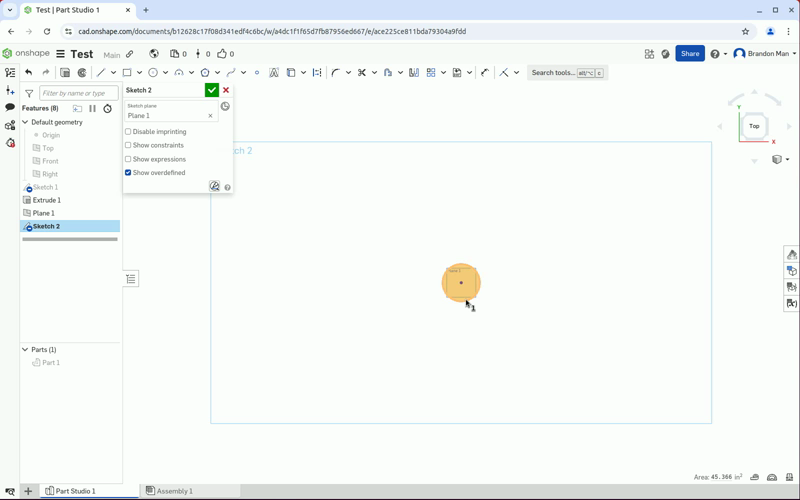
mouse_move(73, 352)
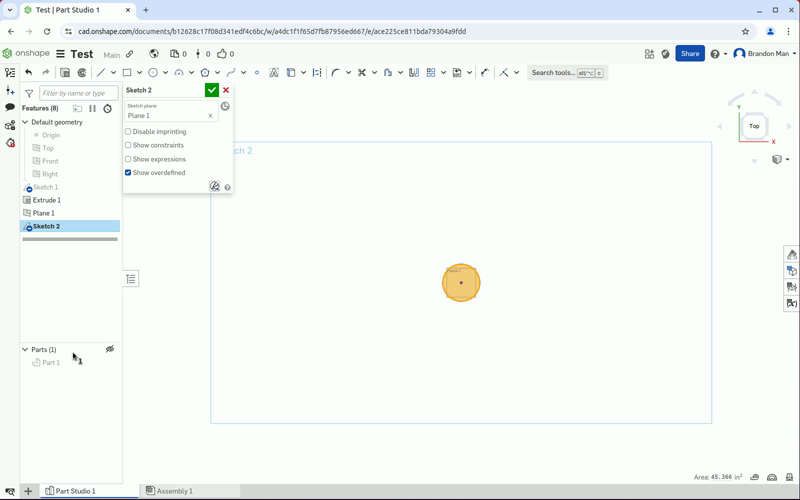
key(shift+y)
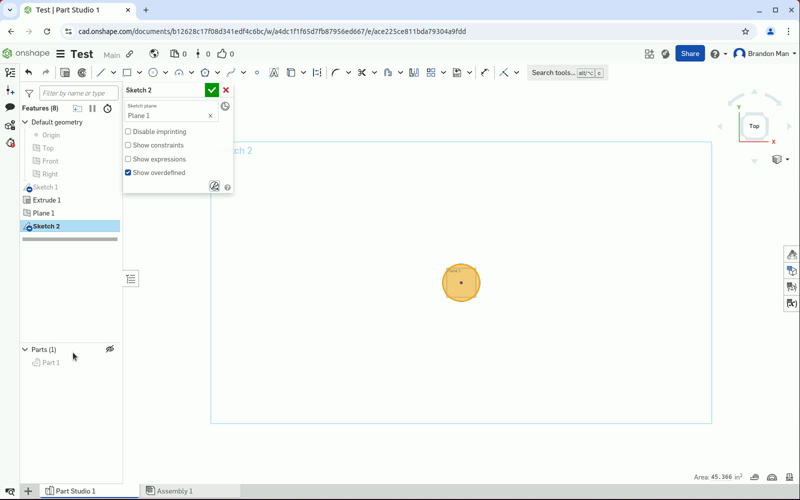
key(shift+e)
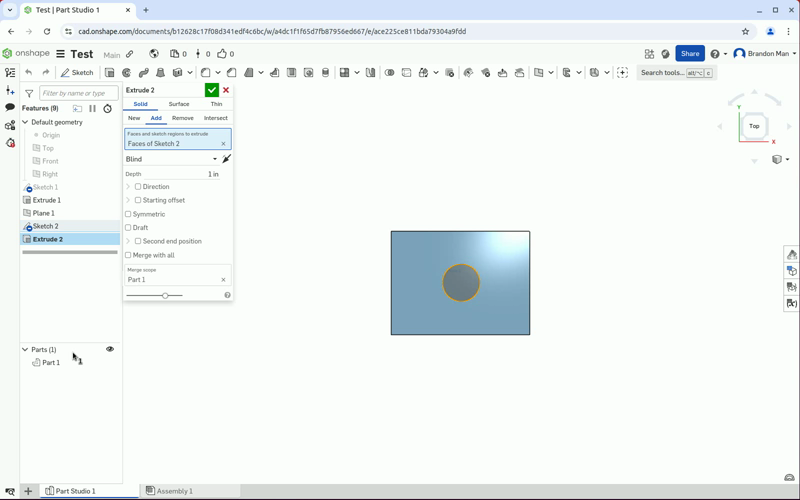
mouse_move(143, 106)
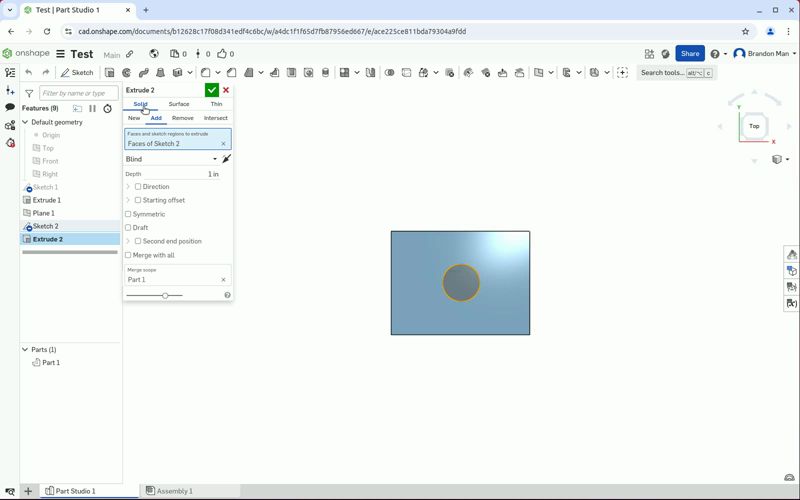
click(143, 106)
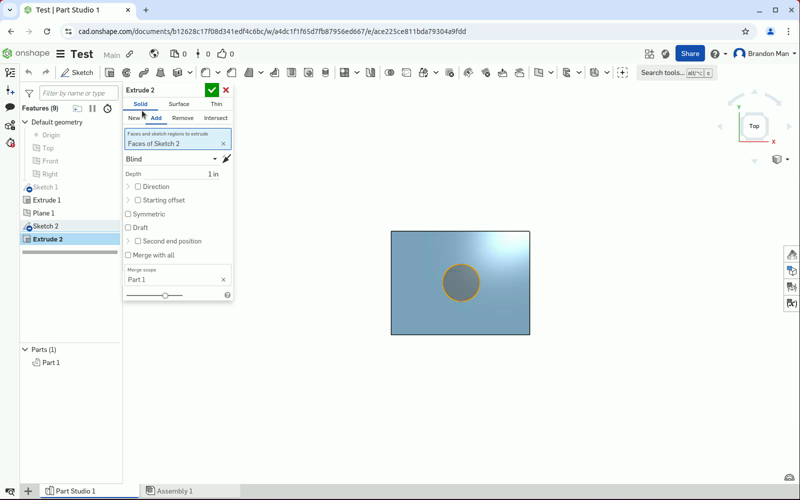
mouse_move(137, 120)
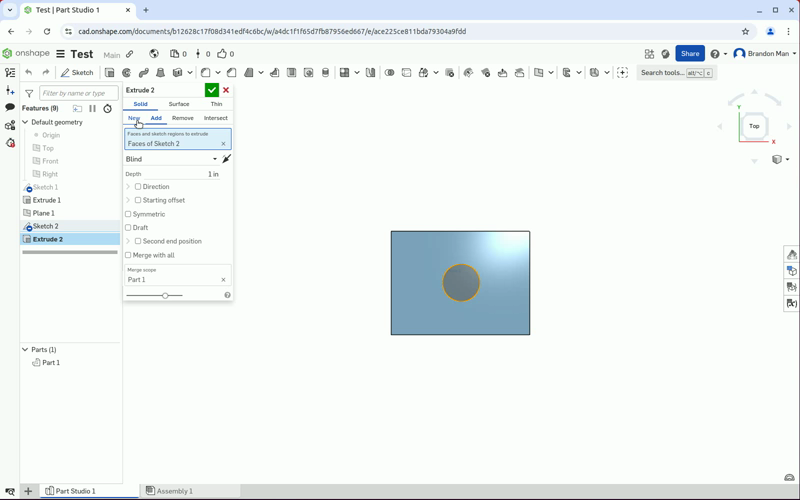
click(137, 120)
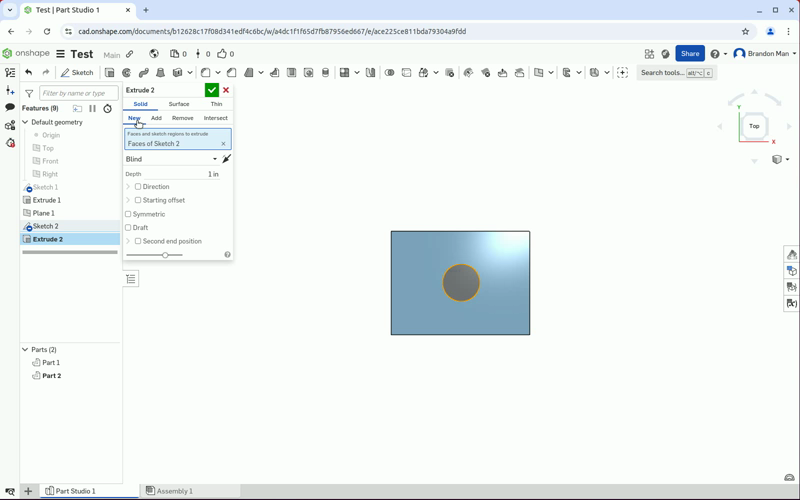
key(tab, 4)
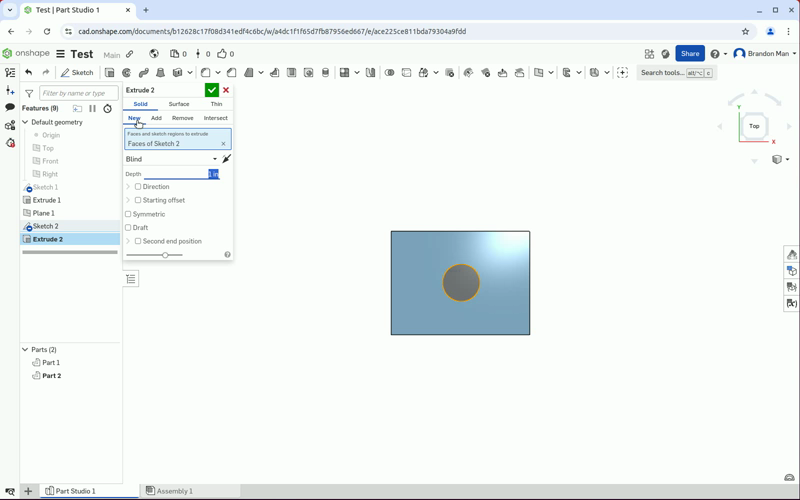
text(5.296)
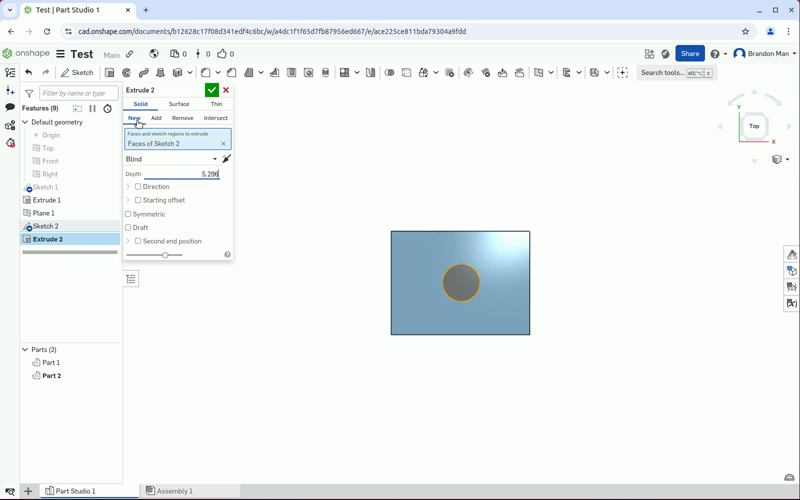
key(enter)
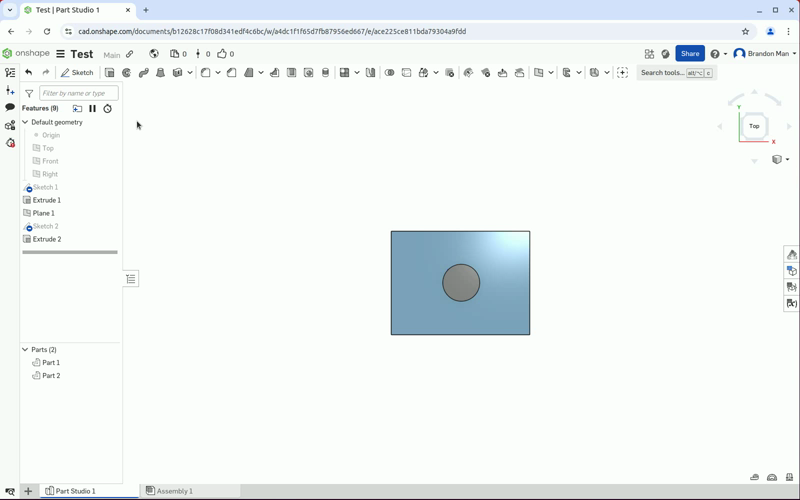
key(shift+h)
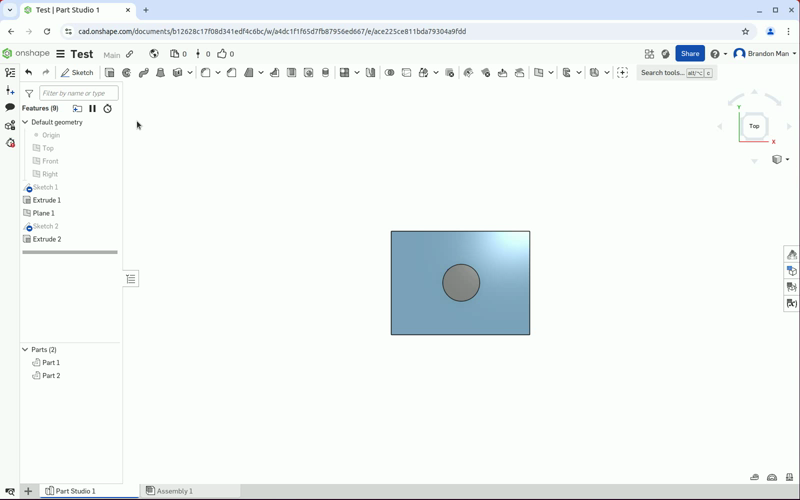
key(shift+h)
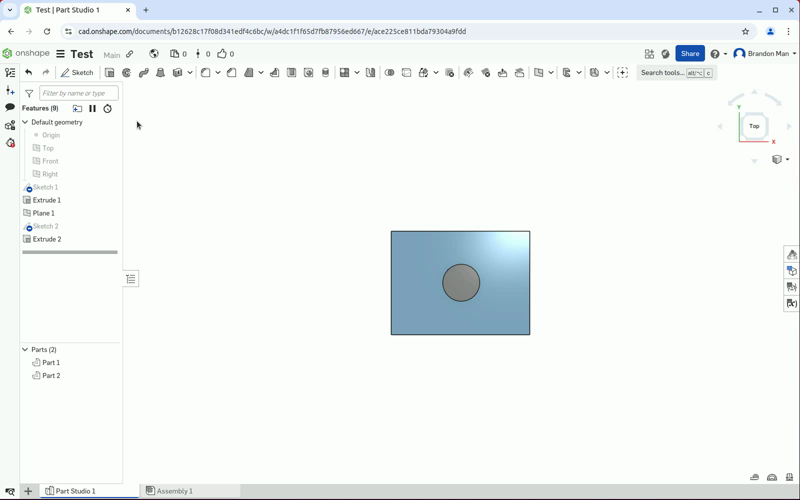
mouse_move(73, 189)
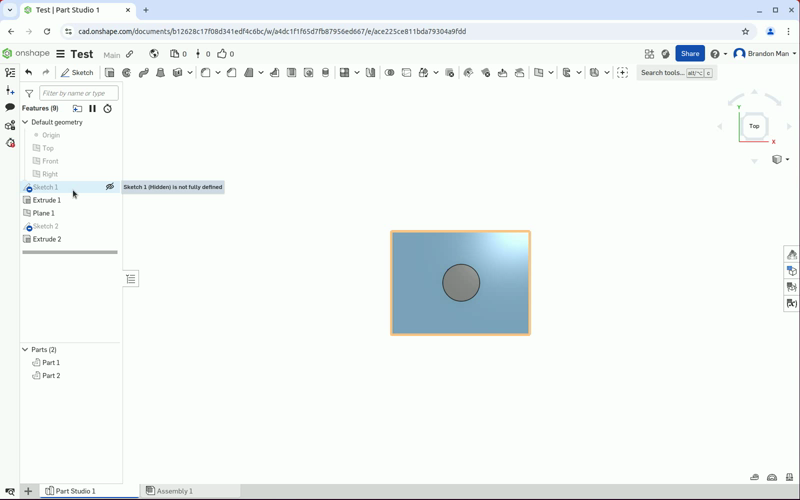
click(73, 189)
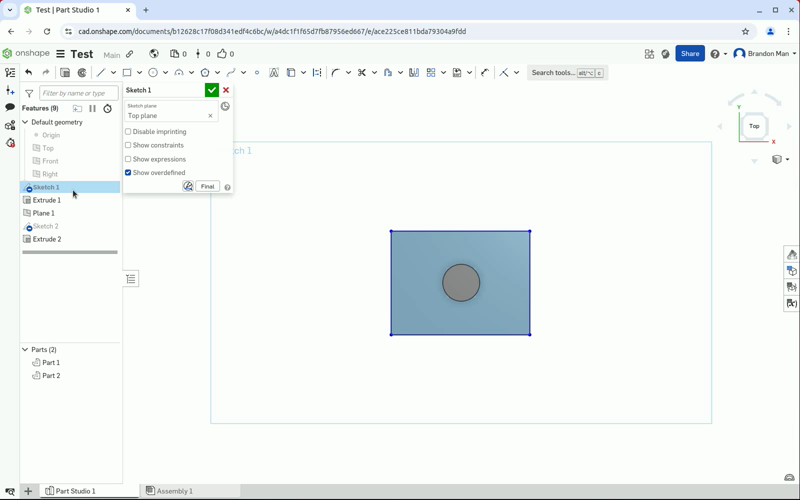
mouse_move(229, 92)
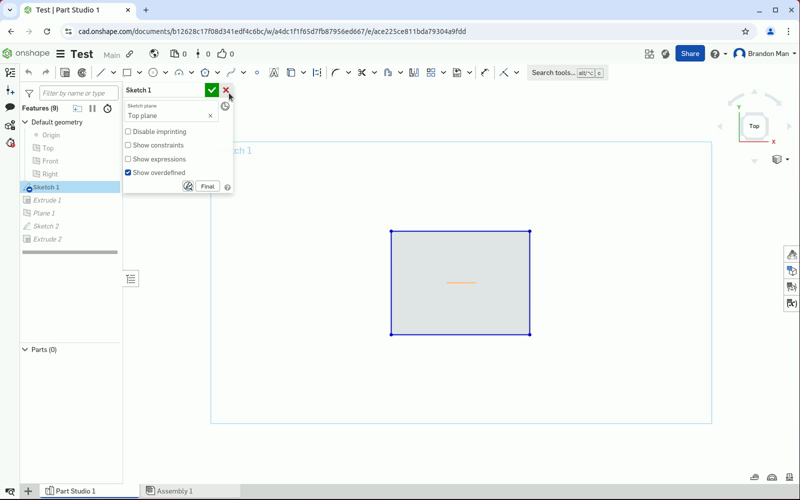
click(229, 92)
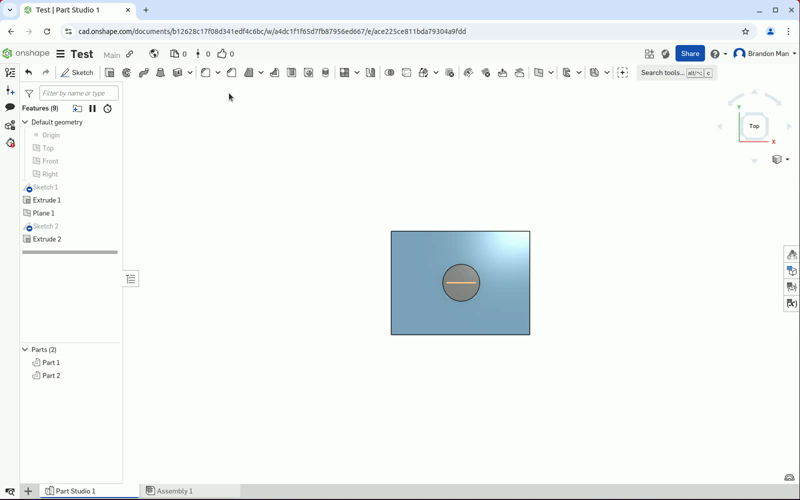
mouse_move(73, 352)
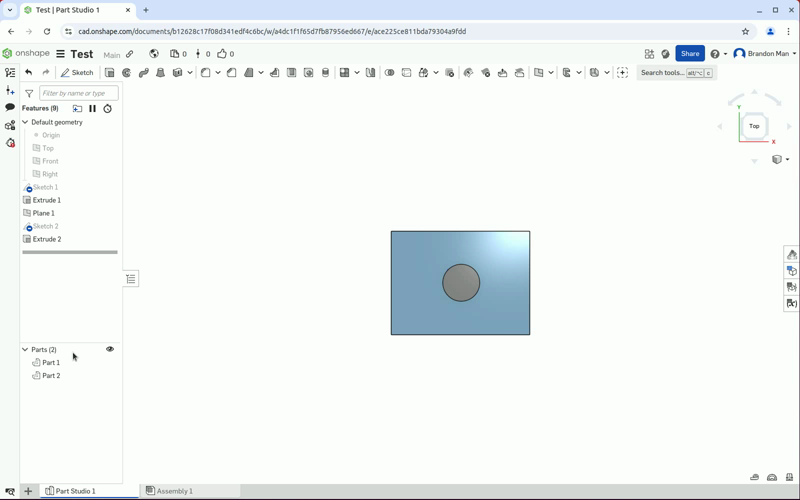
key(y)
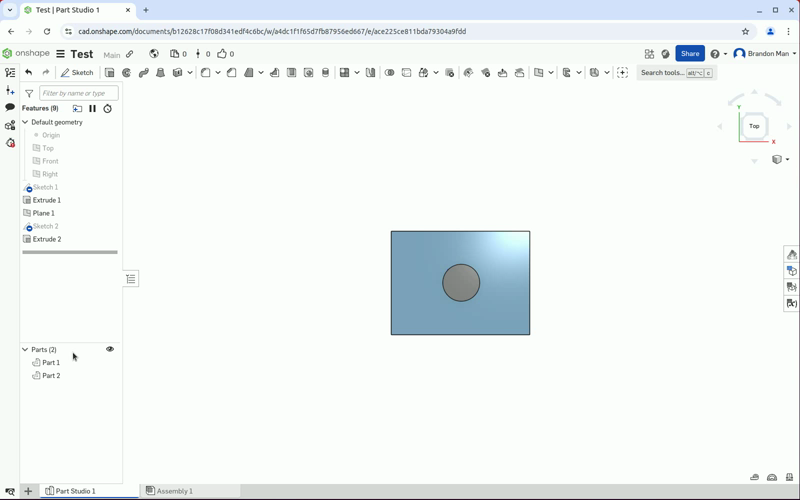
key(shift+p)
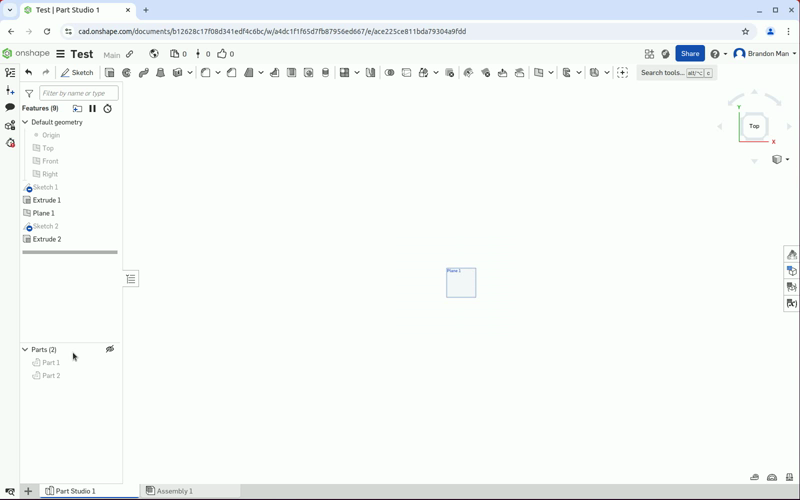
key(space)
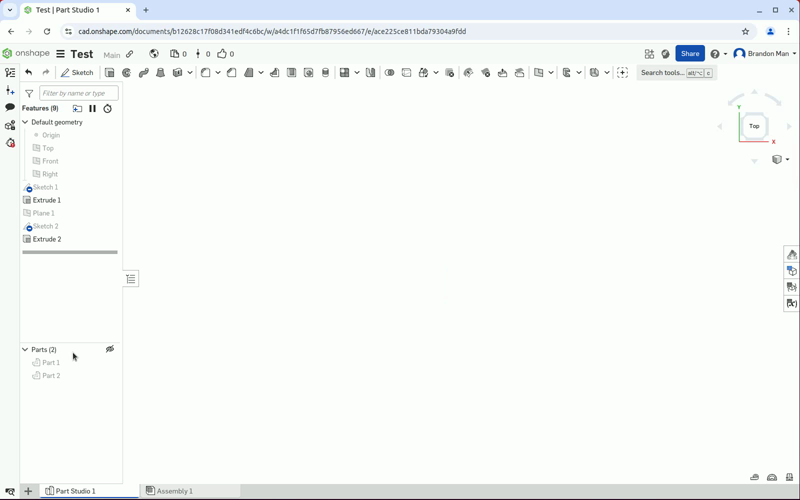
key_down(shift)
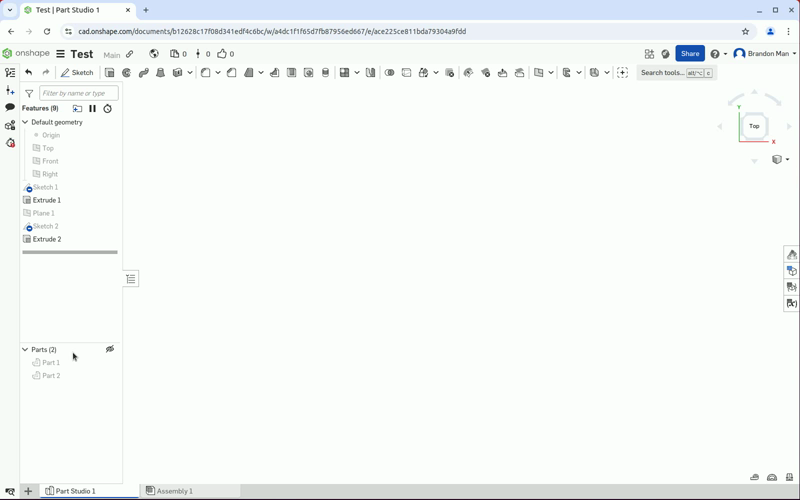
key(up)
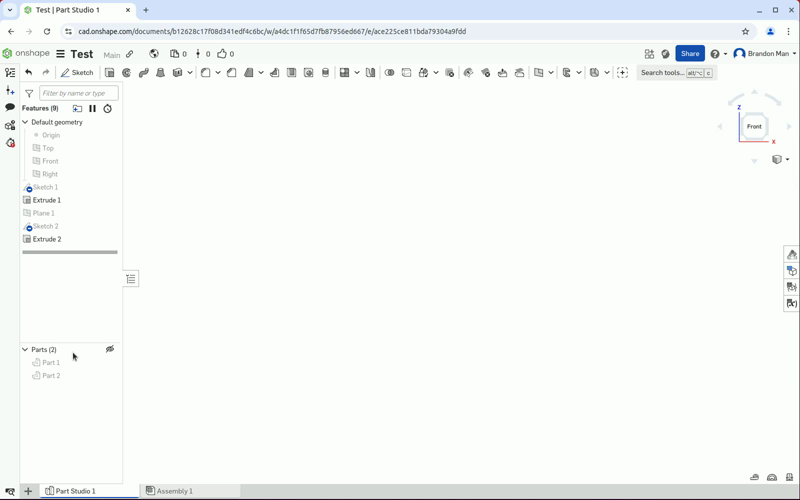
key_up(shift)
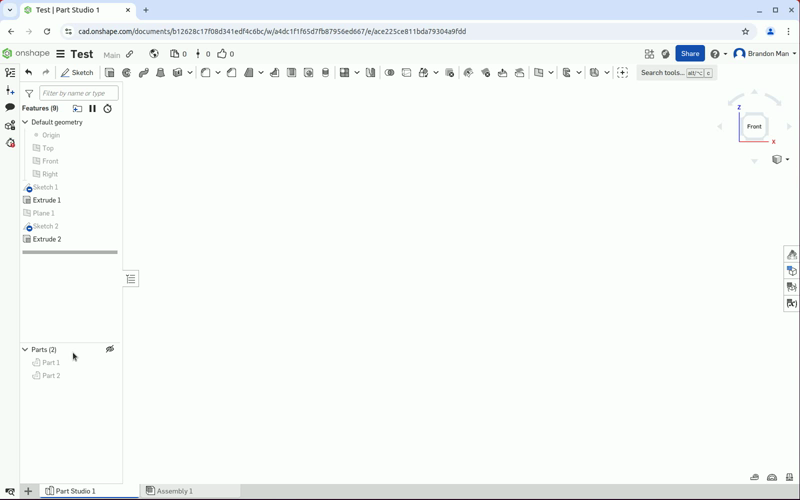
mouse_move(73, 352)
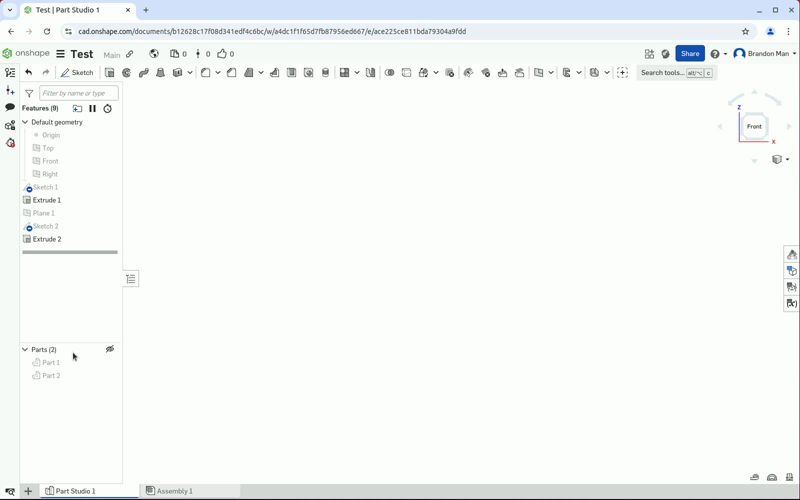
key(shift+y)
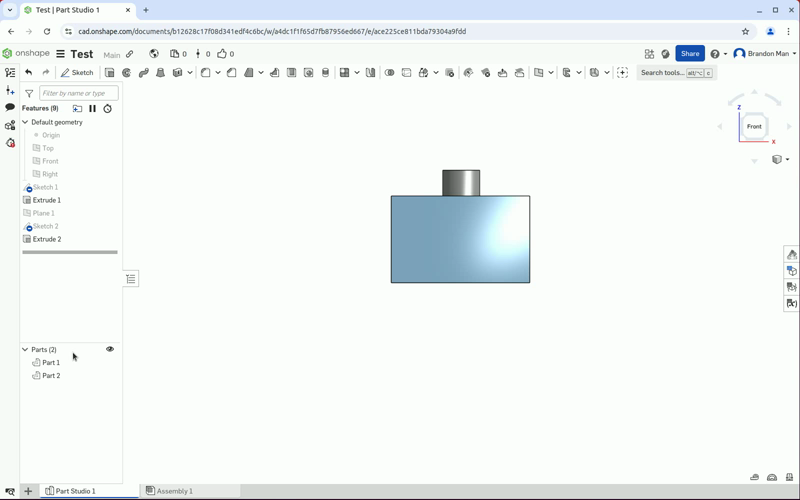
mouse_move(541, 75)
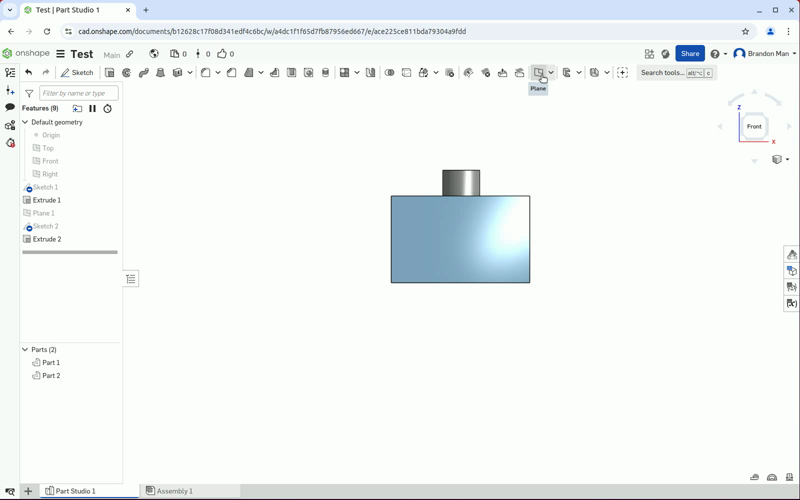
click(541, 75)
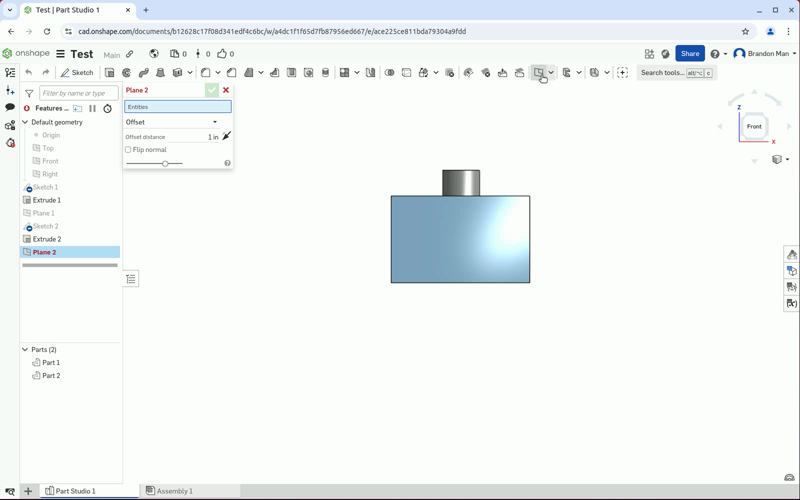
mouse_move(73, 163)
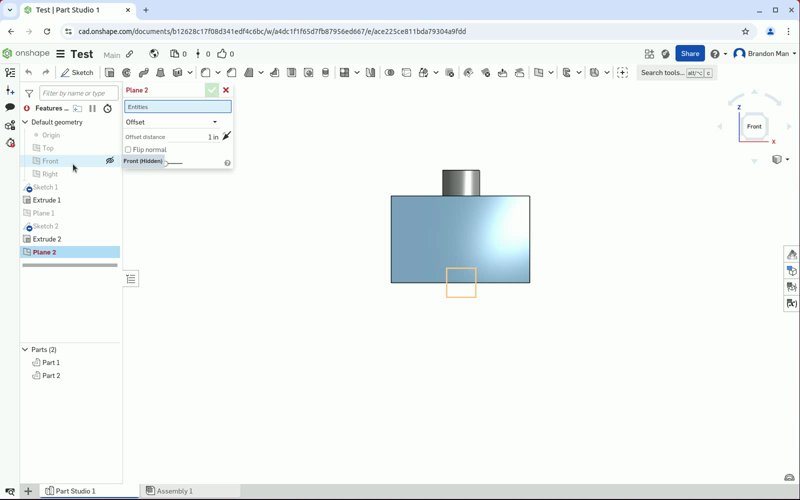
click(73, 163)
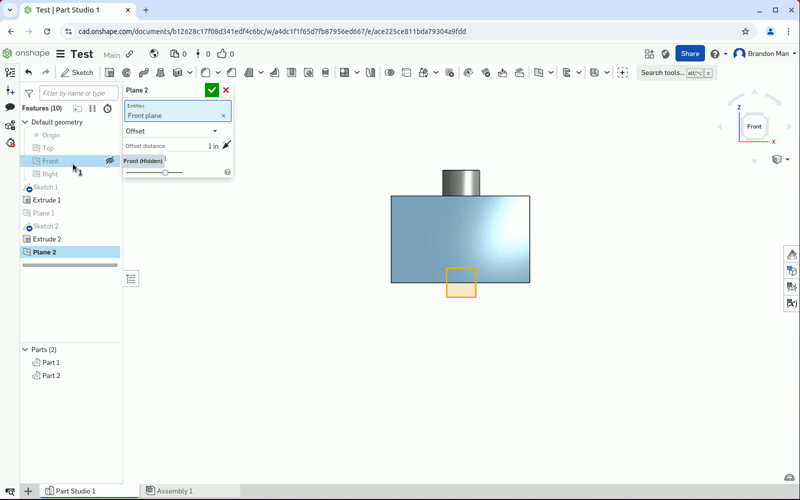
key(tab, 2)
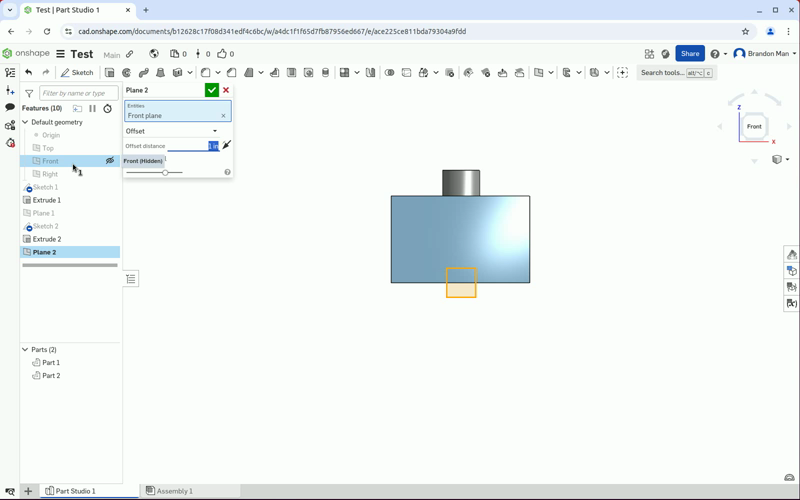
text(10.599)
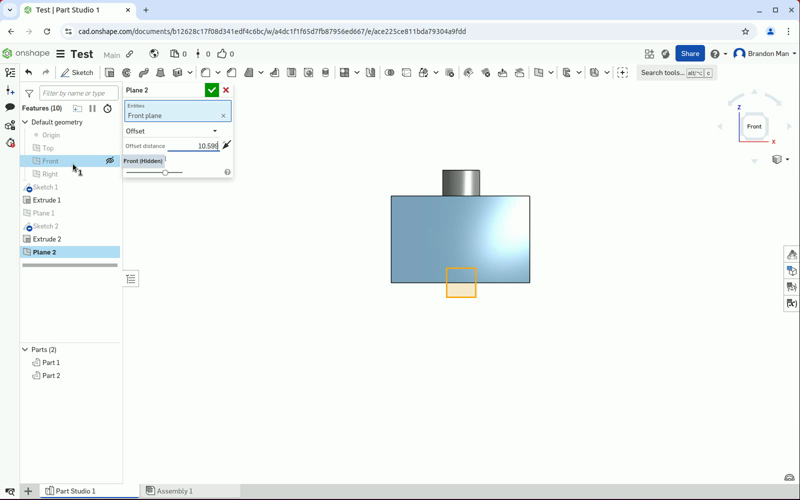
key(enter, 2)
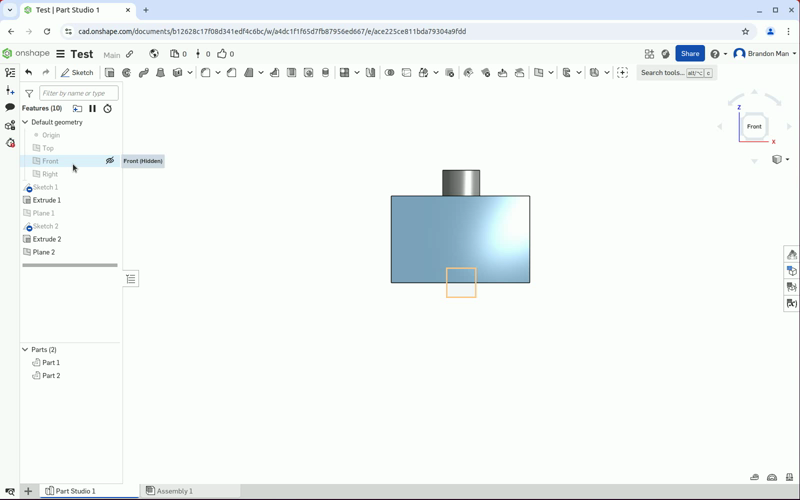
key(shift+s)
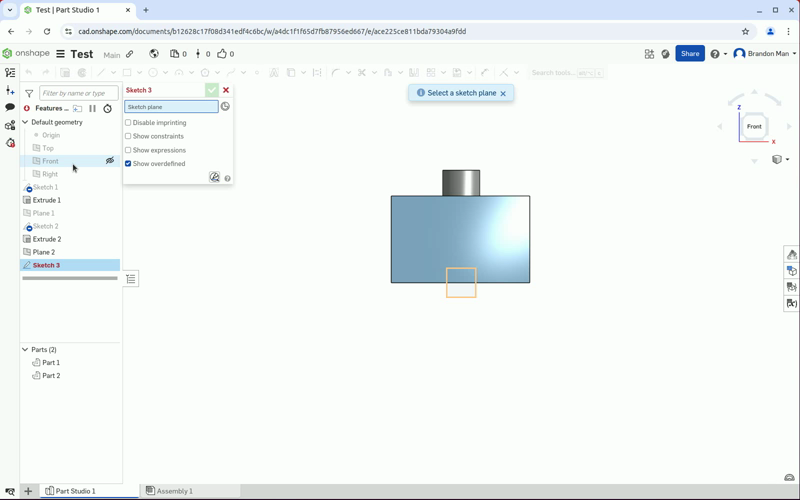
mouse_move(73, 254)
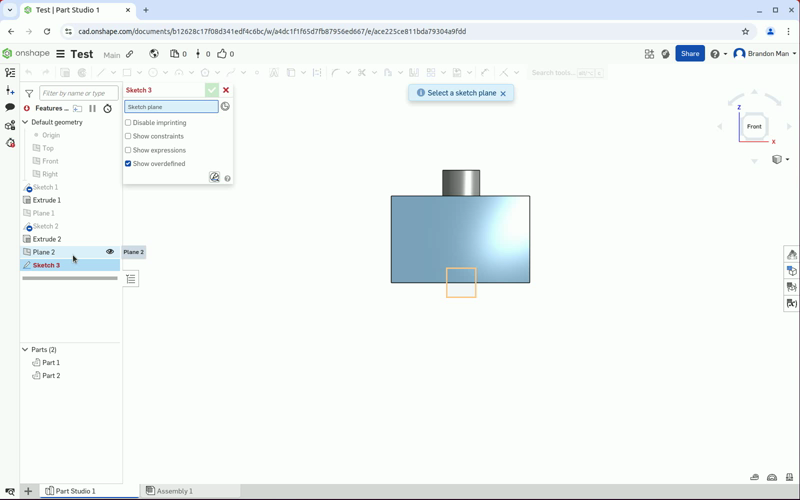
click(73, 254)
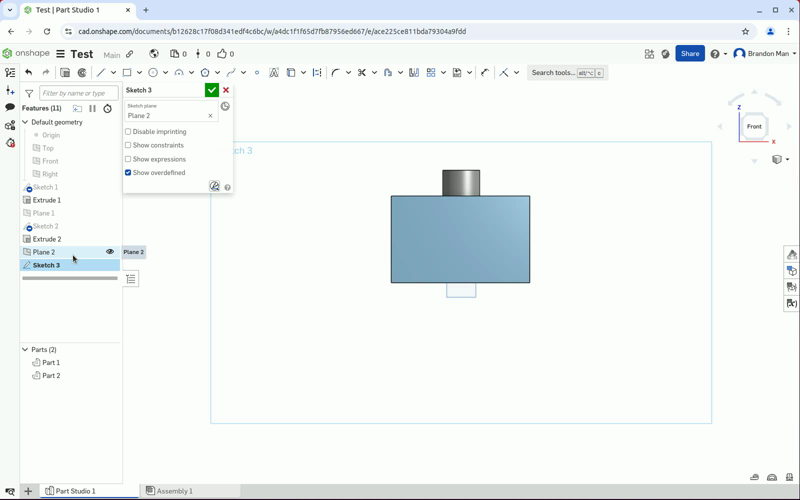
mouse_move(73, 352)
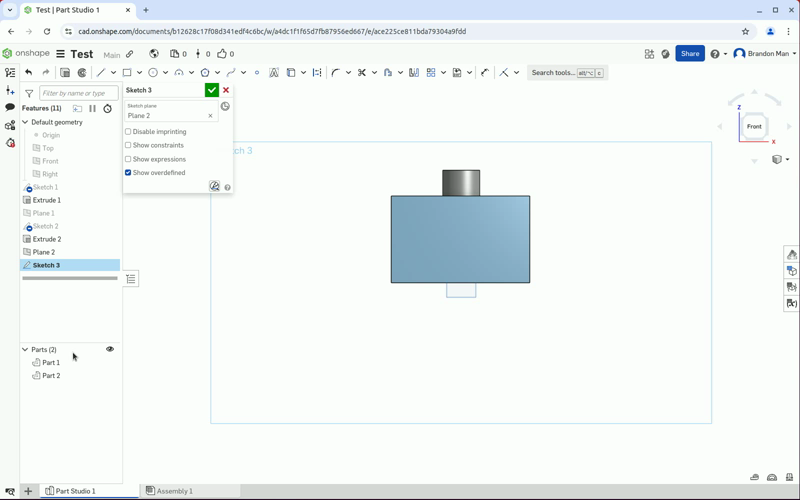
key(y)
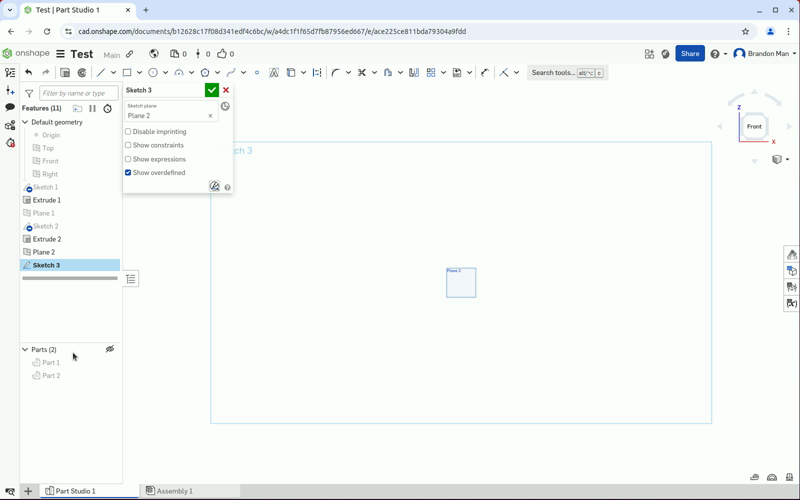
key(l)
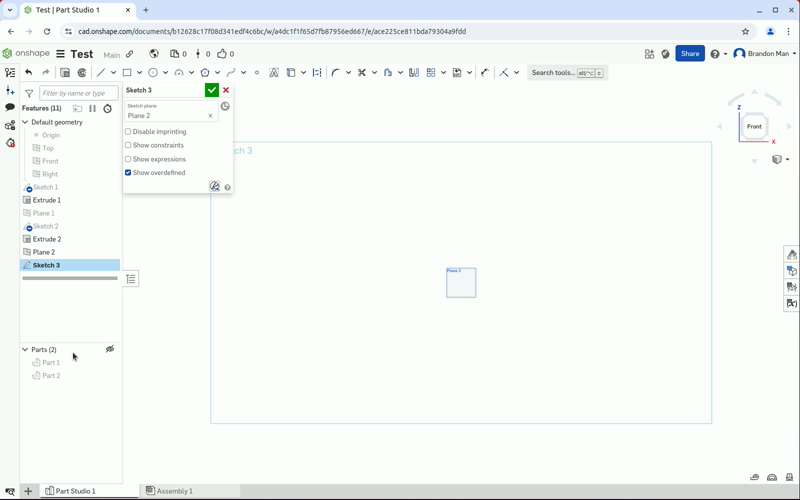
key_down(shift)
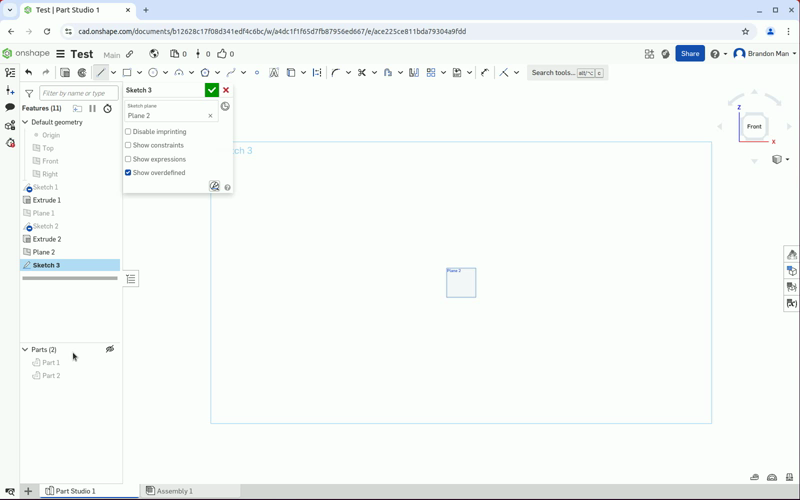
mouse_move(443, 250)
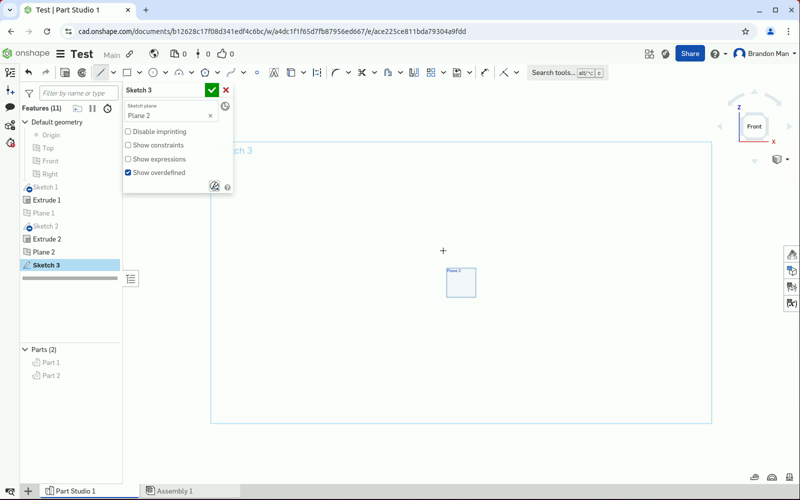
click(443, 250)
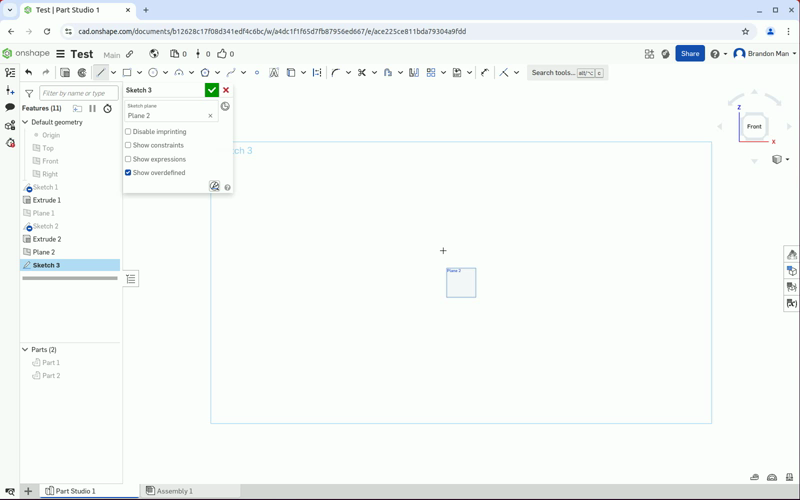
key_up(shift)
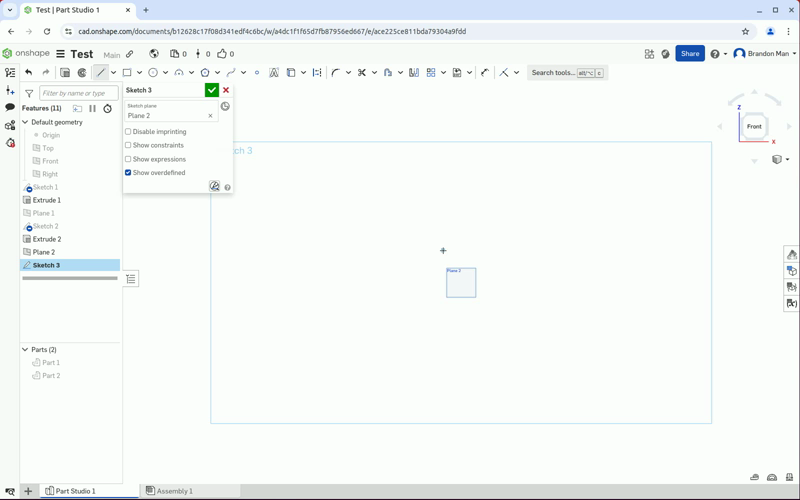
key_down(shift)
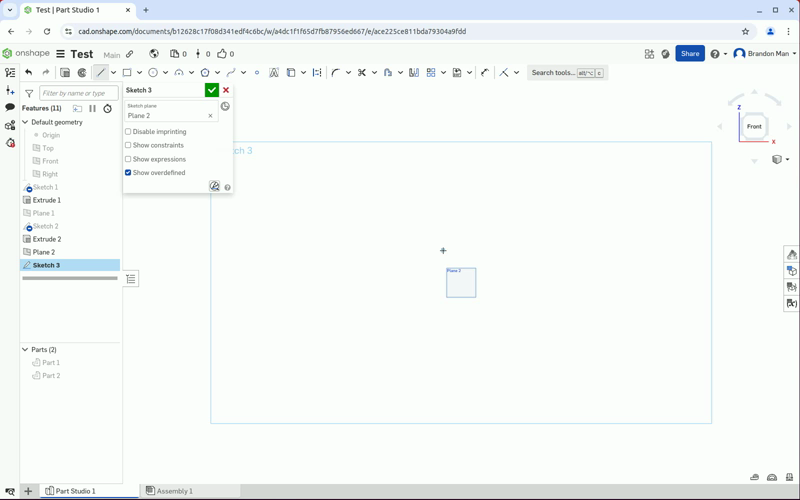
mouse_move(473, 250)
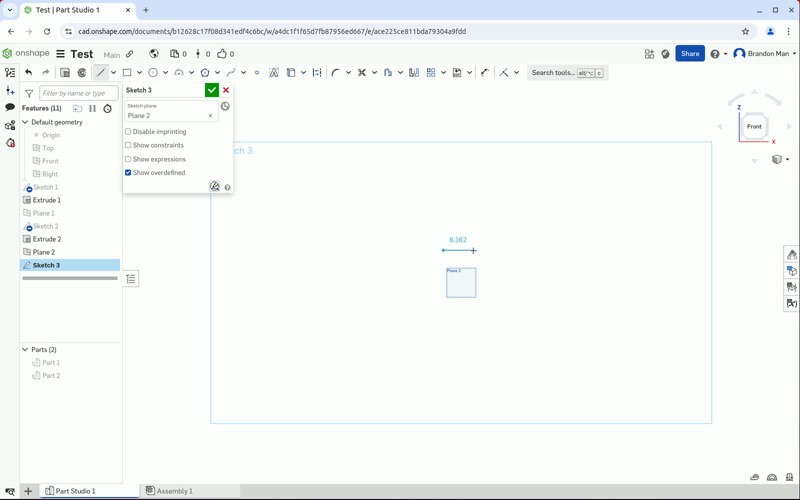
mouse_move(461, 260)
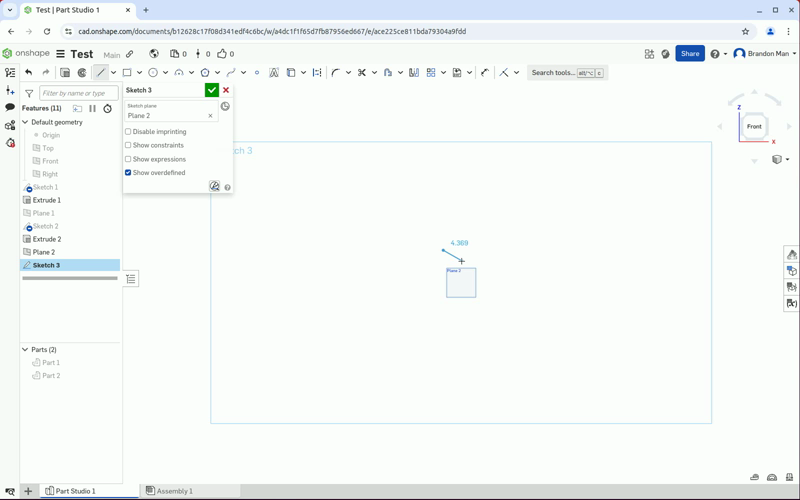
click(461, 260)
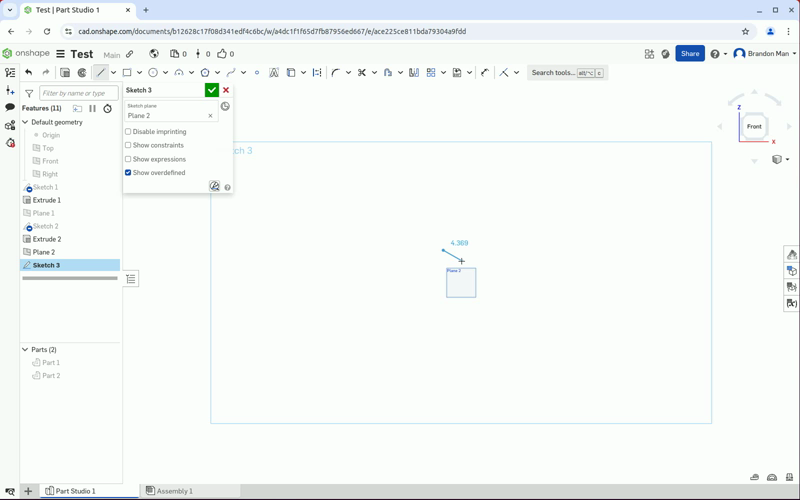
key_up(shift)
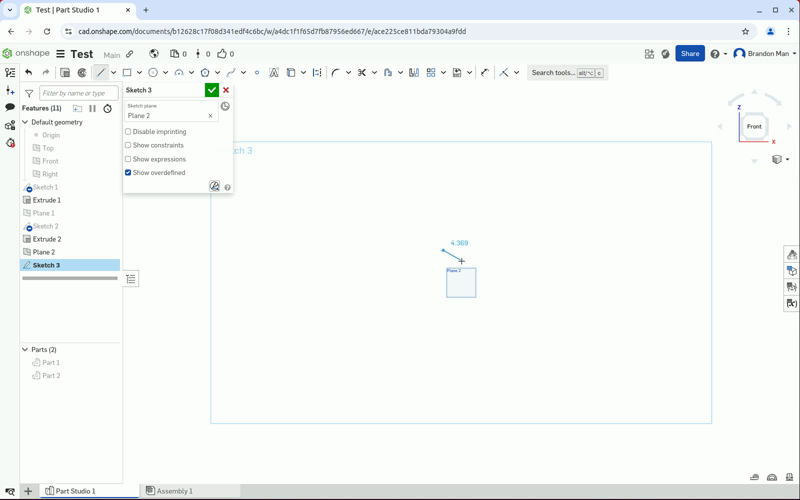
key_down(shift)
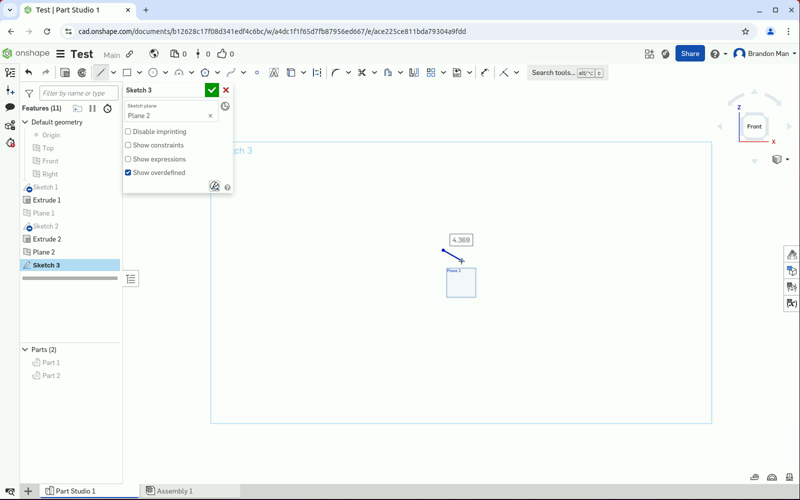
mouse_move(492, 260)
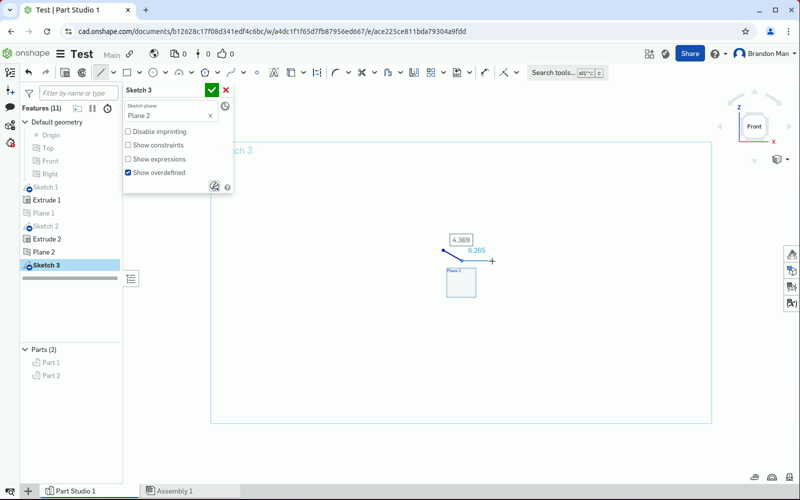
mouse_move(480, 250)
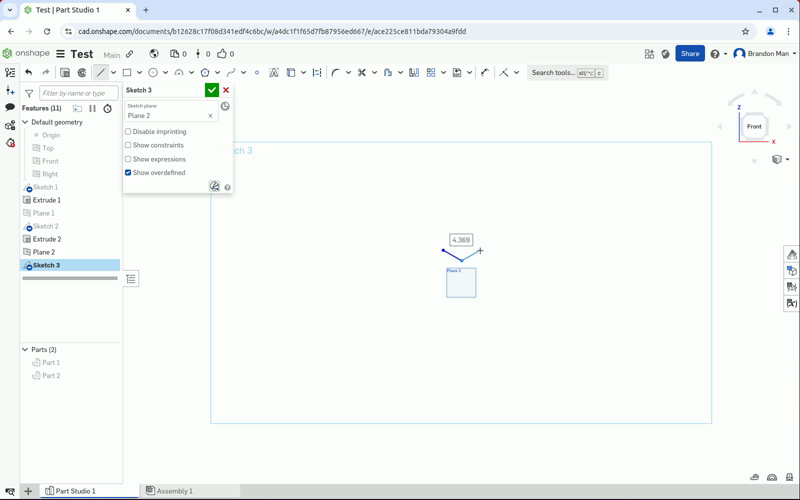
click(480, 250)
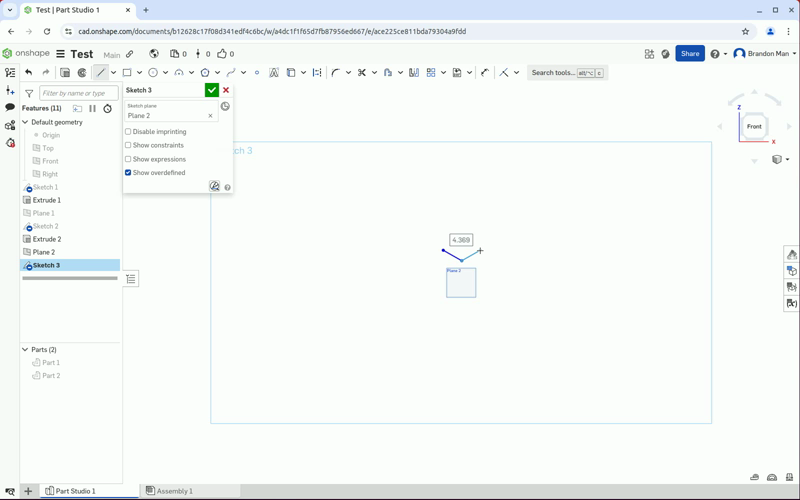
key_up(shift)
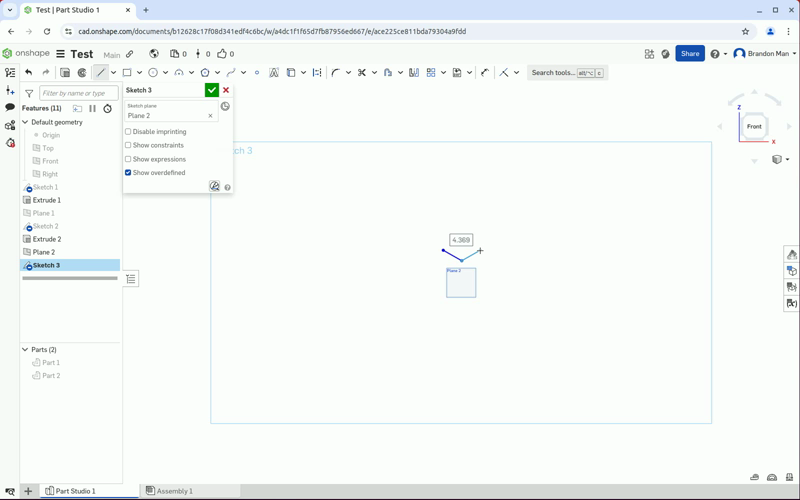
key_down(shift)
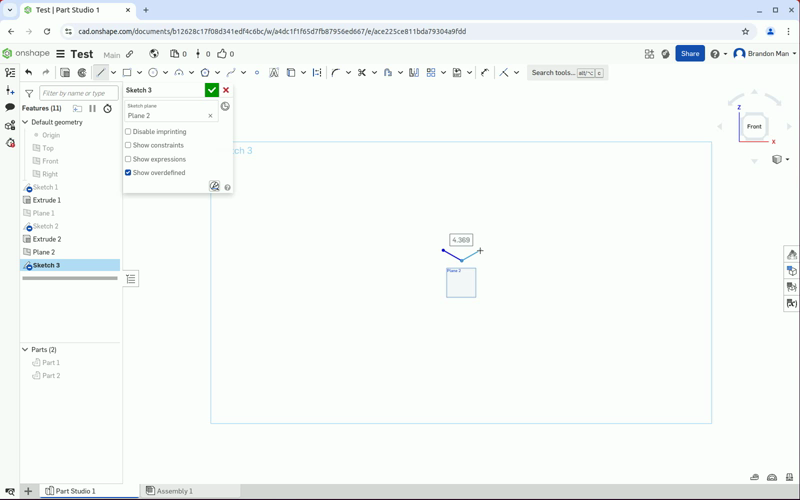
mouse_move(510, 250)
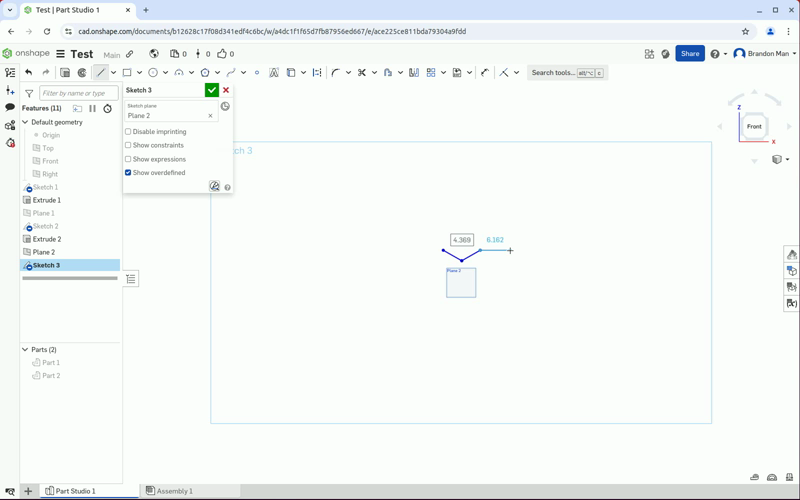
mouse_move(480, 228)
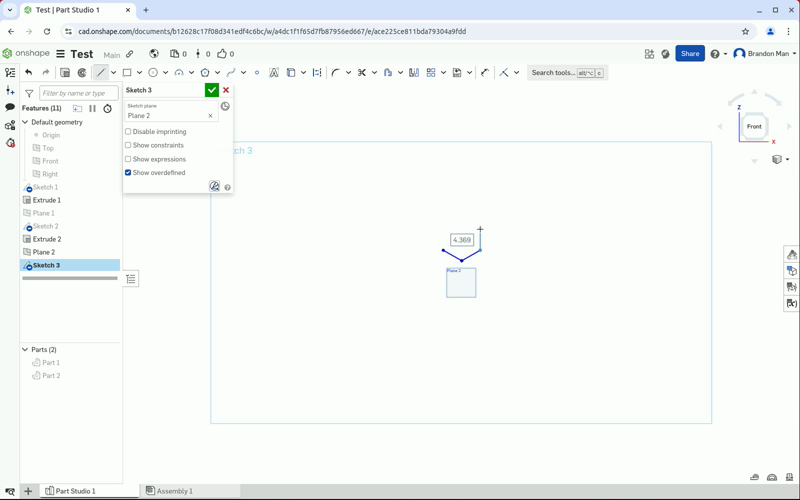
click(480, 228)
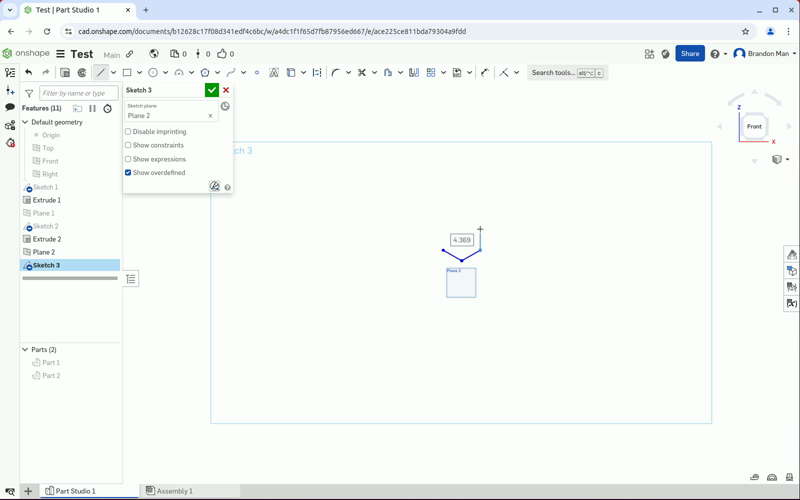
key_up(shift)
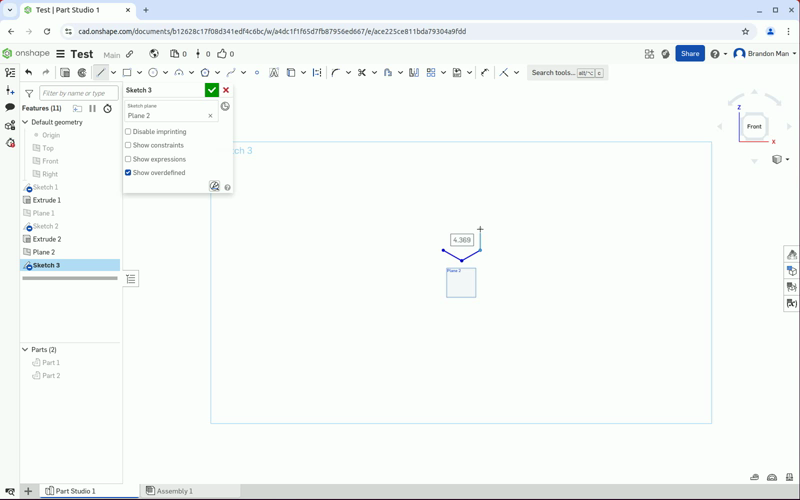
key_down(shift)
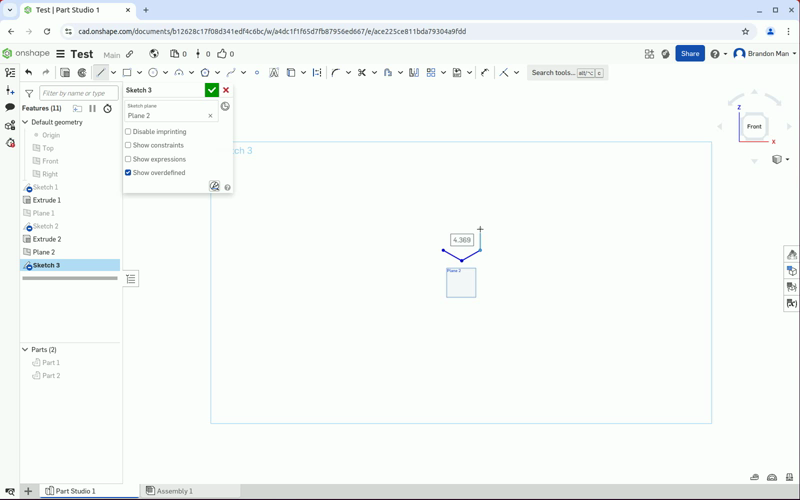
mouse_move(510, 228)
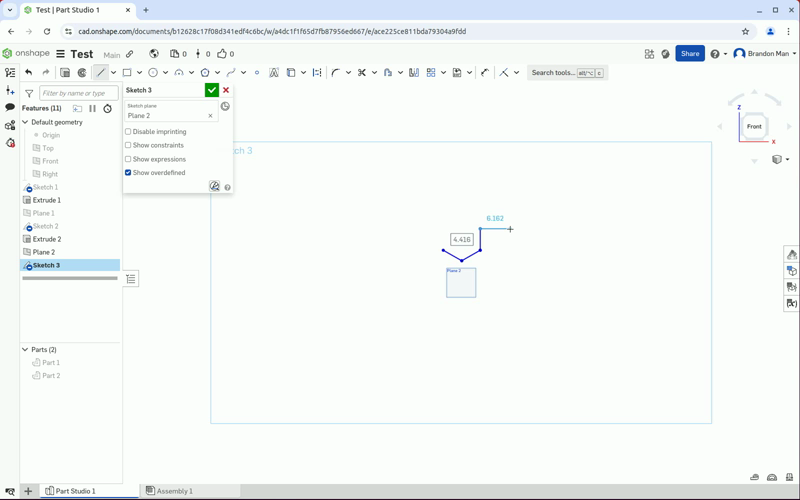
mouse_move(461, 218)
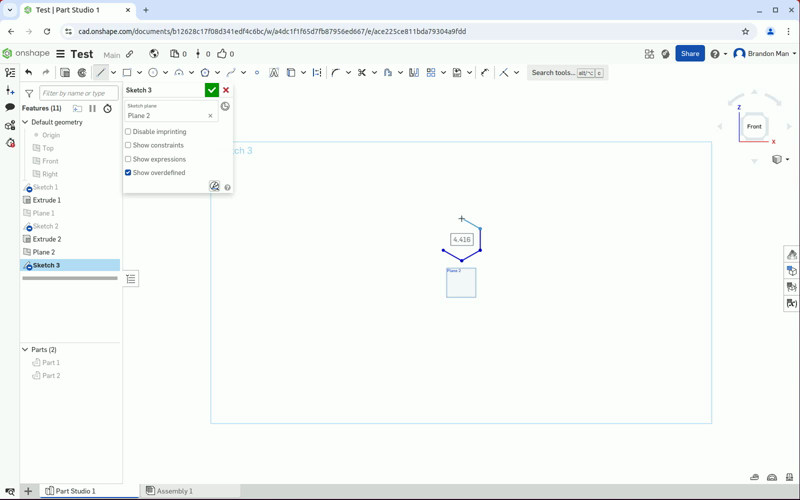
click(461, 218)
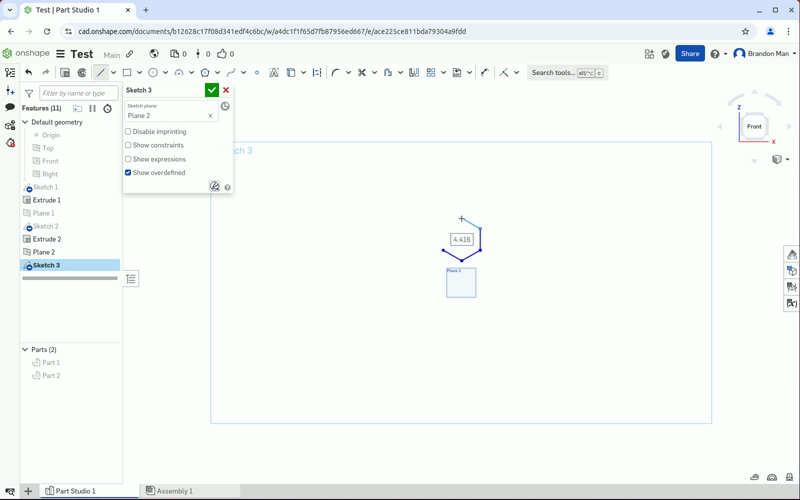
key_up(shift)
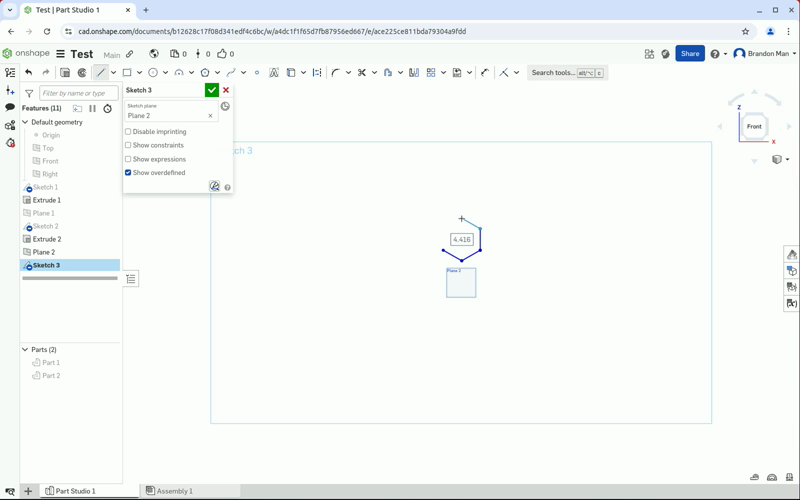
key_down(shift)
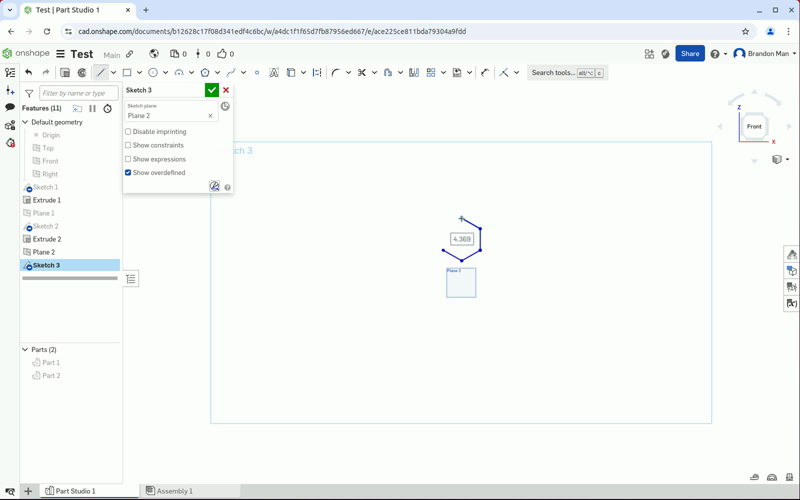
mouse_move(492, 218)
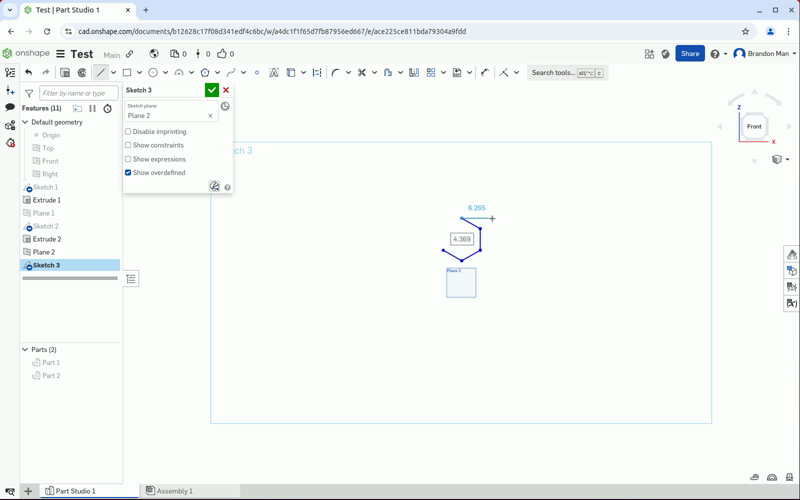
mouse_move(443, 228)
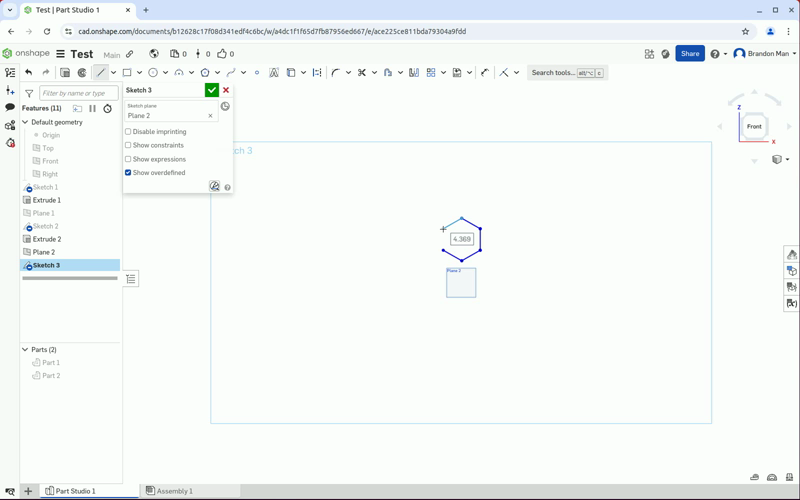
click(443, 228)
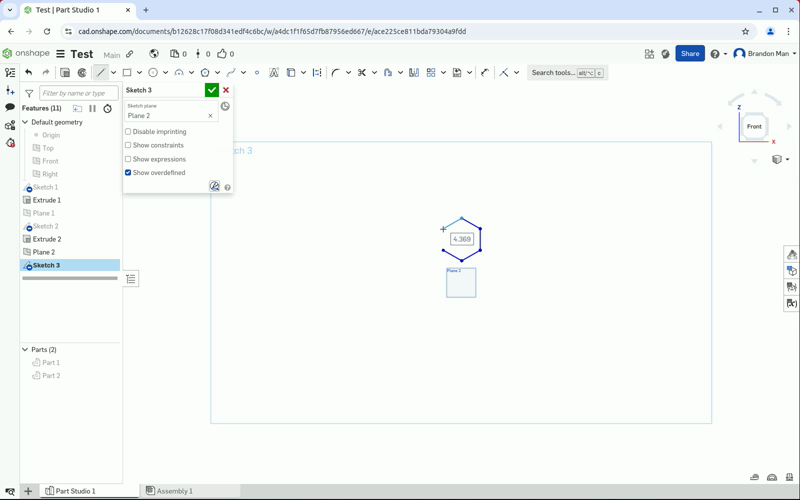
key_up(shift)
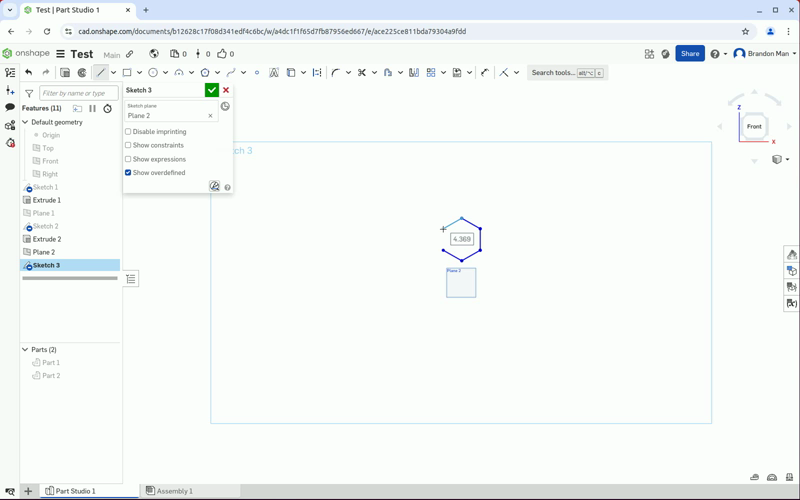
mouse_move(473, 228)
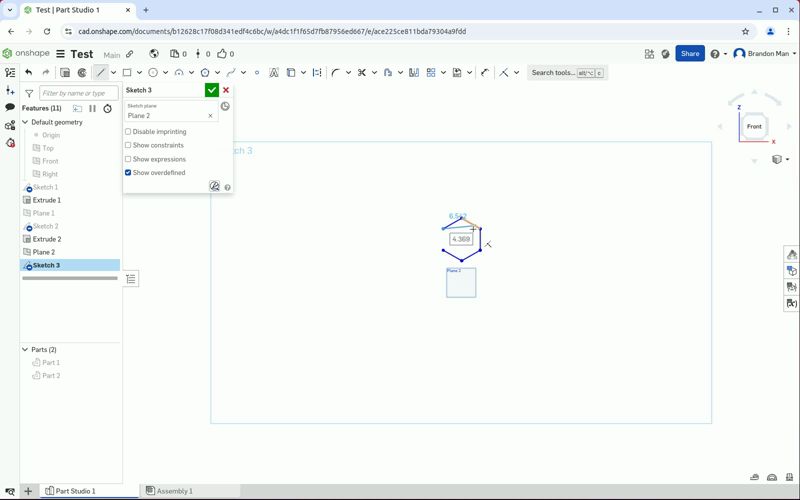
key_down(shift)
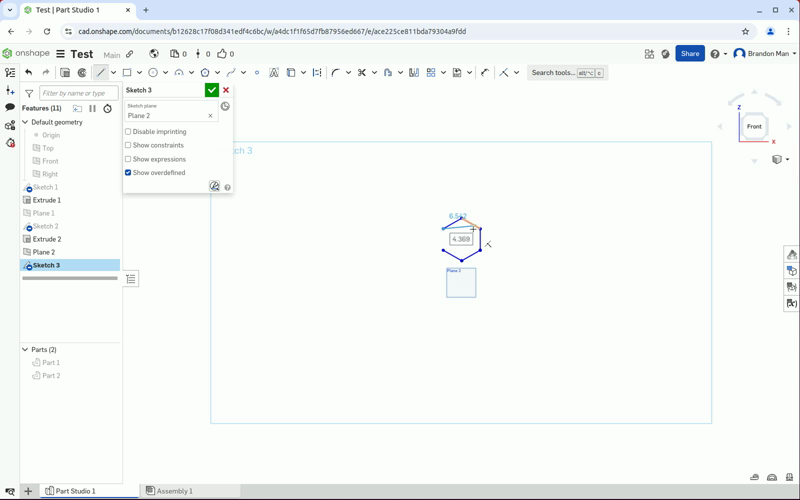
mouse_move(443, 250)
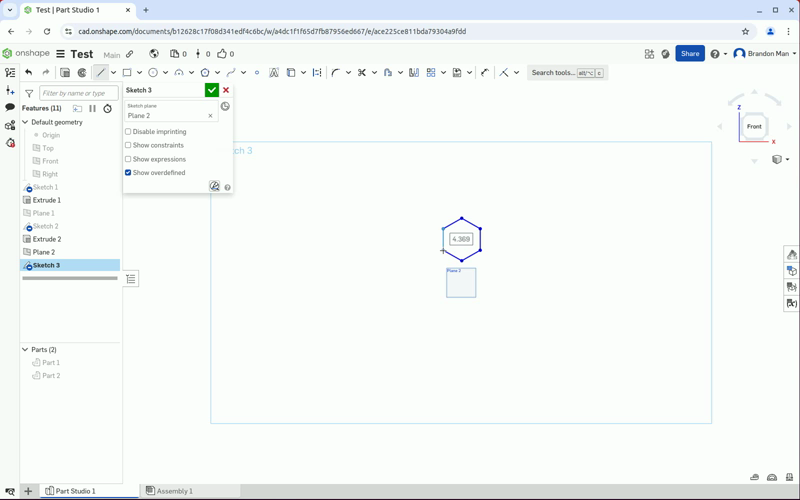
key_up(shift)
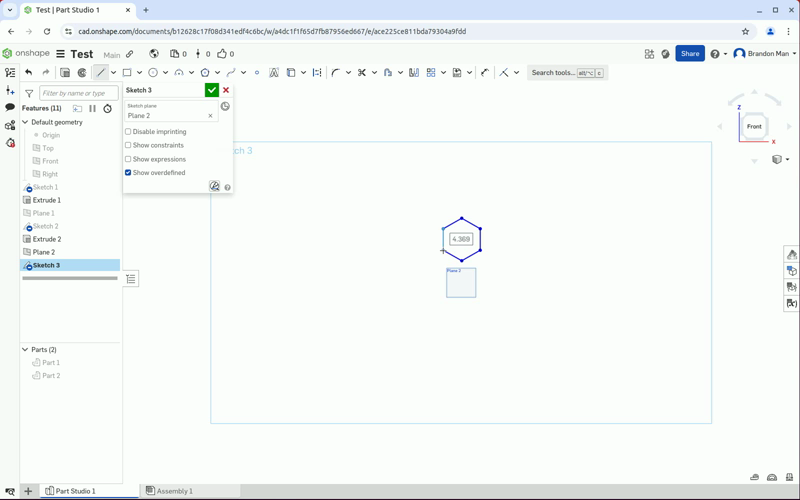
click(443, 250)
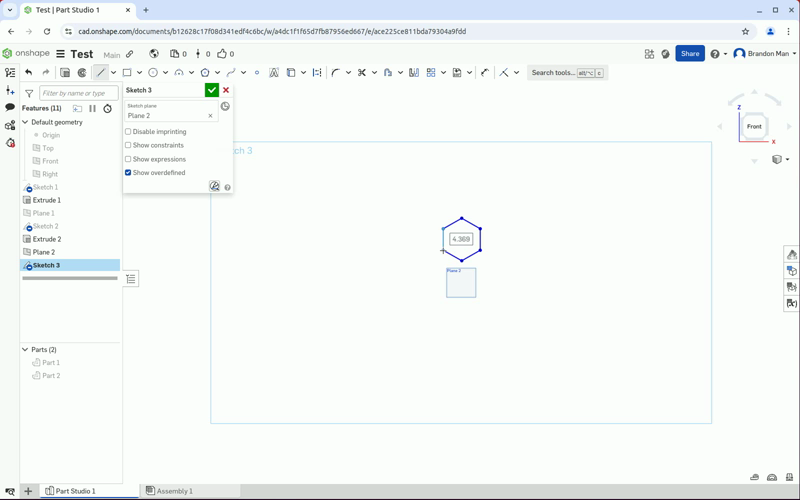
key(esc)
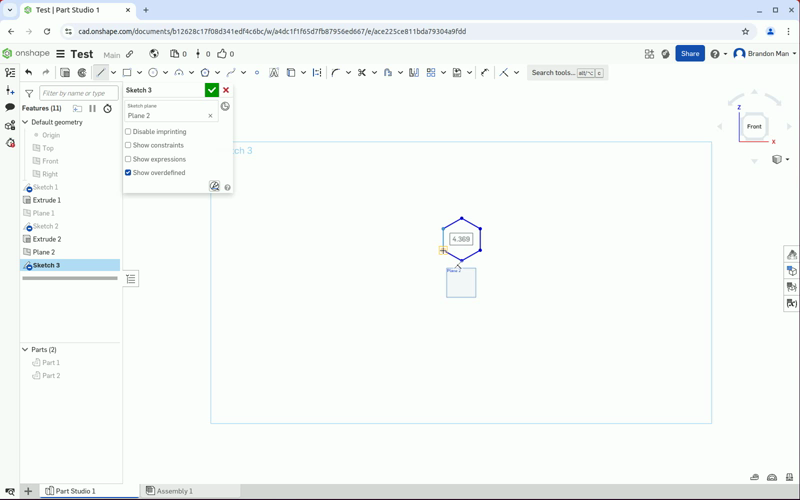
mouse_move(477, 232)
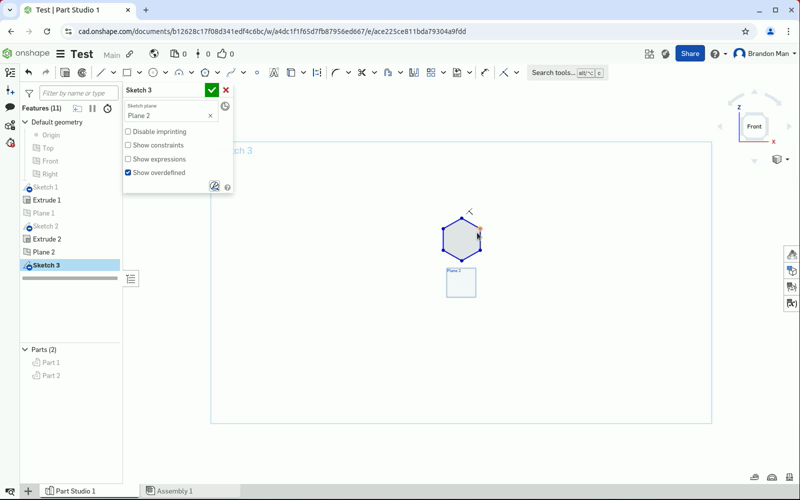
scroll(6)
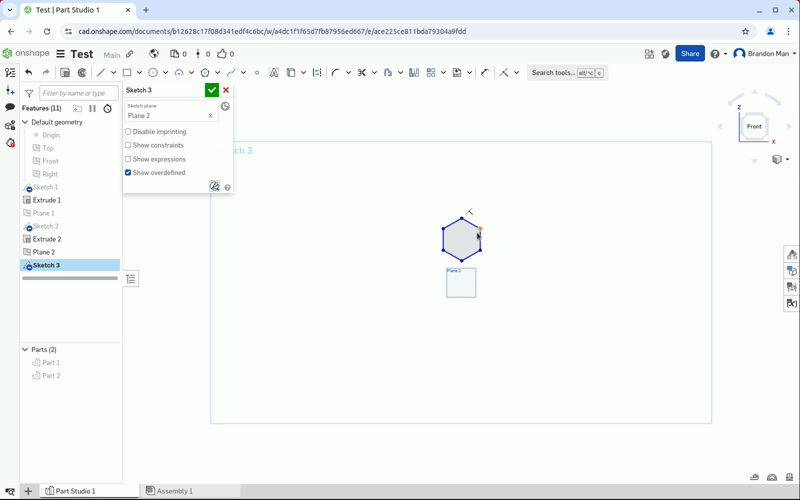
scroll(6)
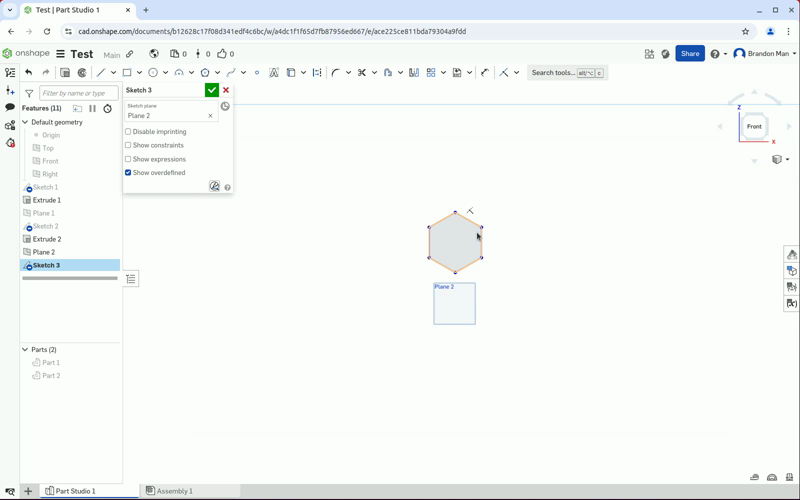
scroll(6)
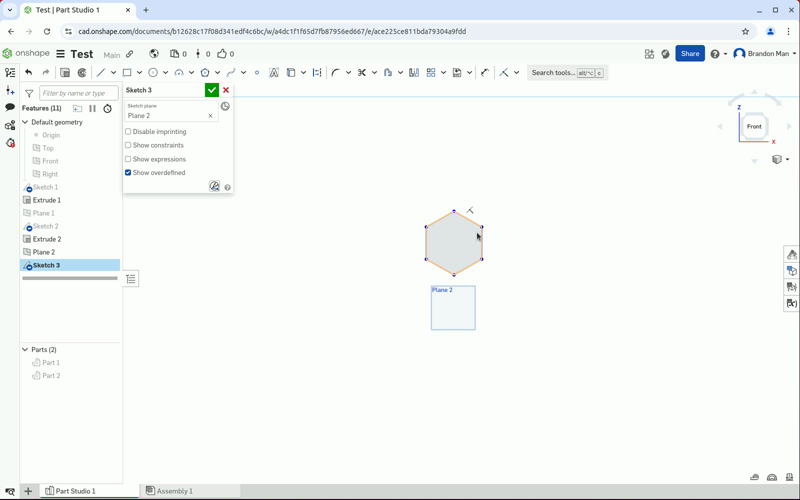
scroll(6)
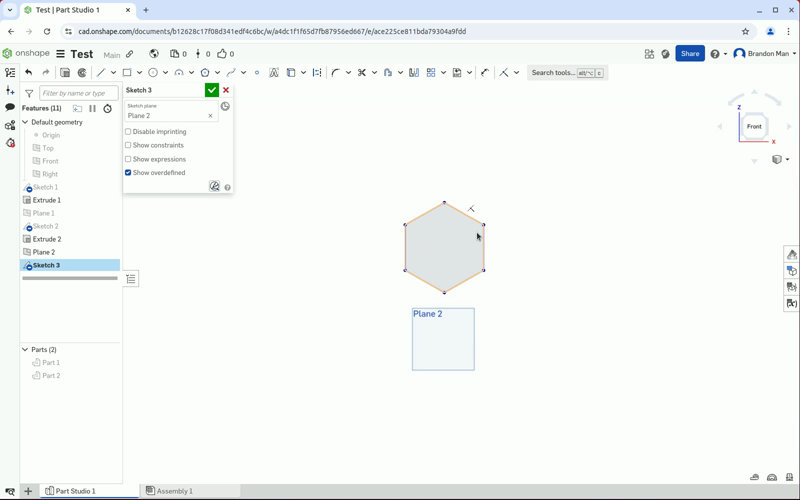
scroll(6)
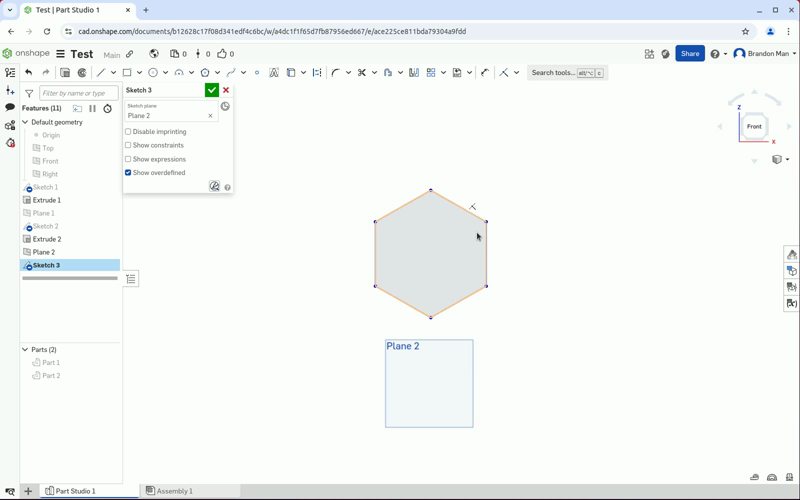
scroll(6)
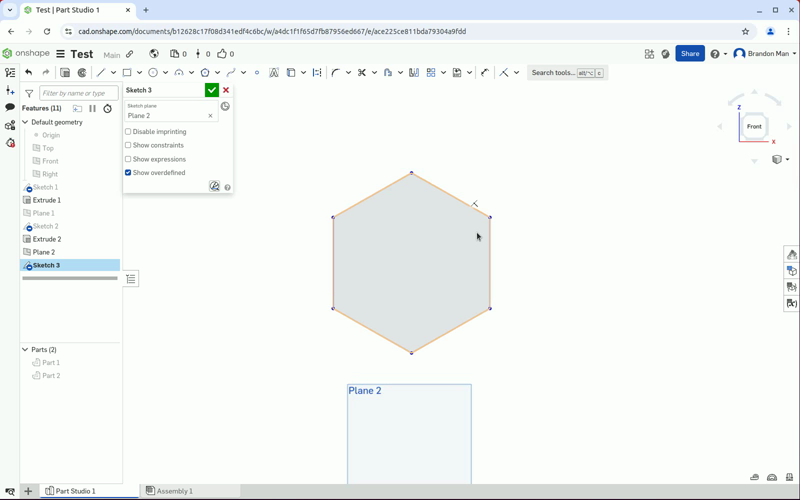
scroll(6)
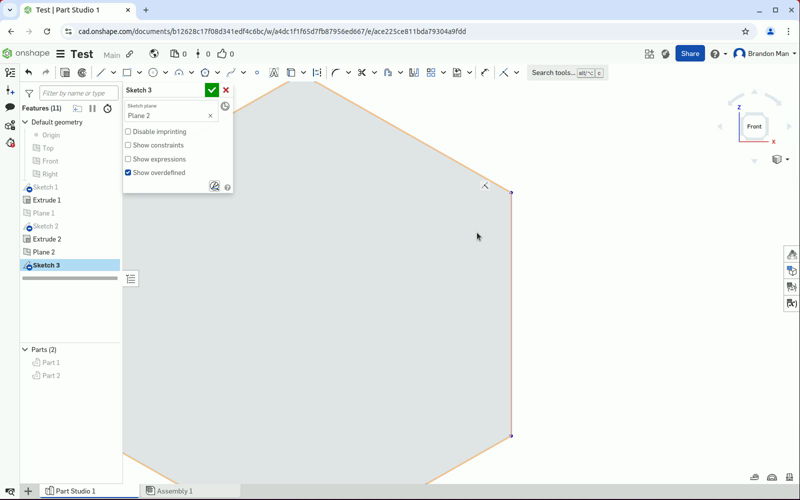
click(477, 232)
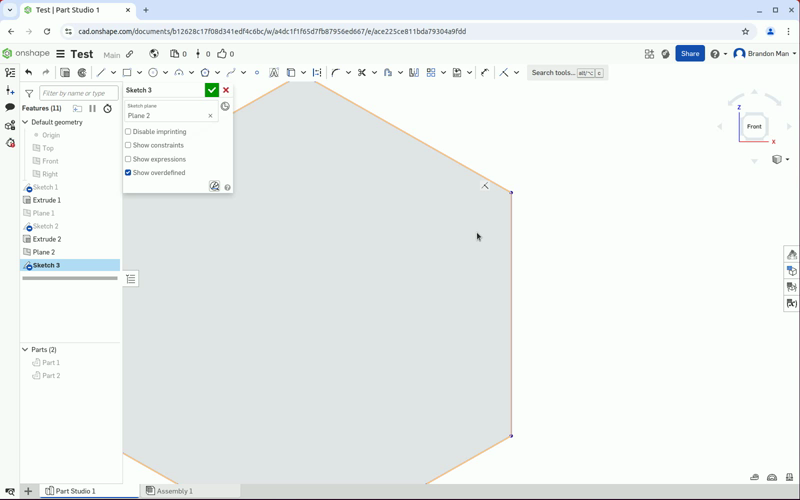
scroll(-6)
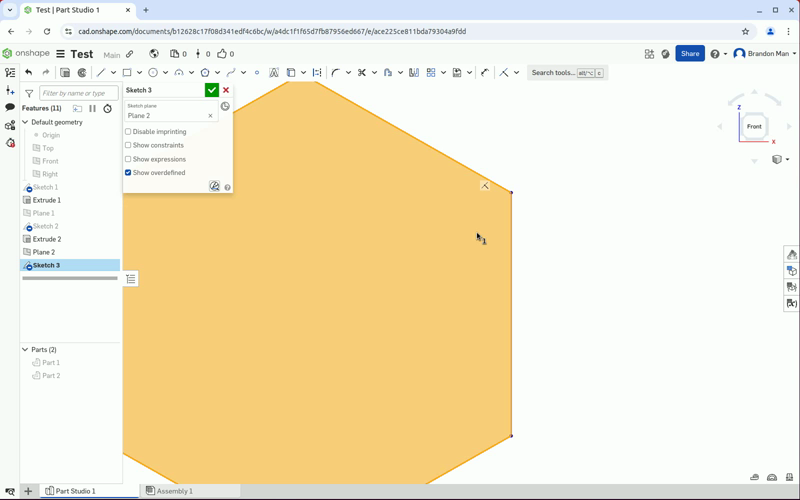
scroll(-6)
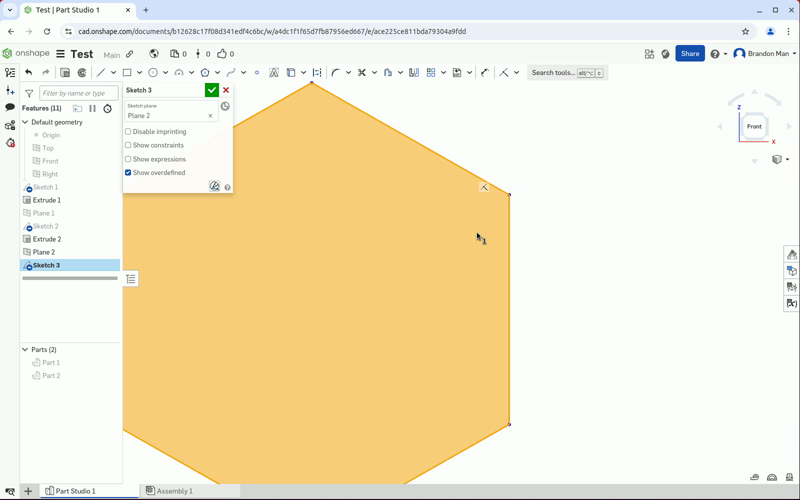
scroll(-6)
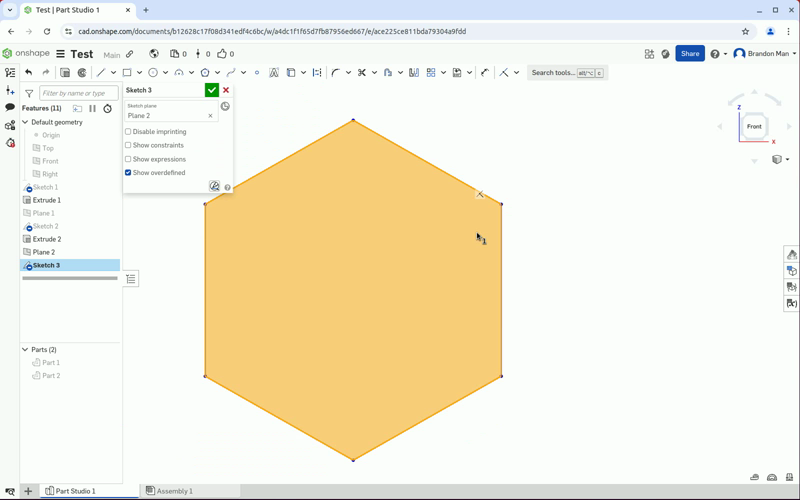
scroll(-6)
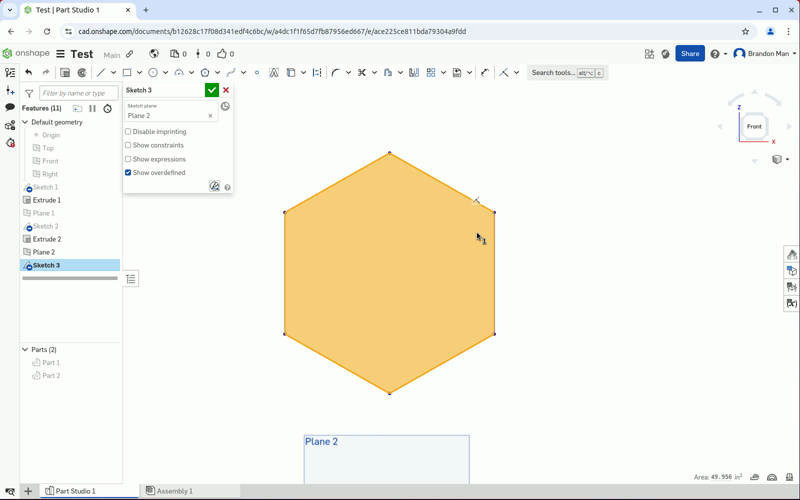
scroll(-6)
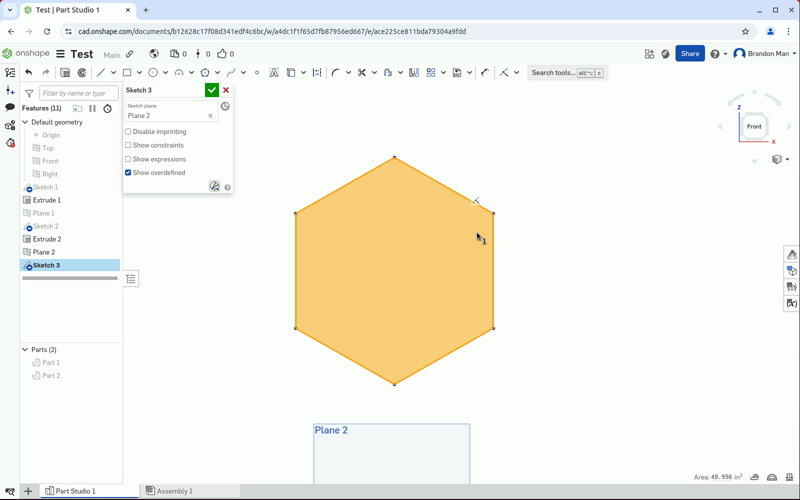
scroll(-6)
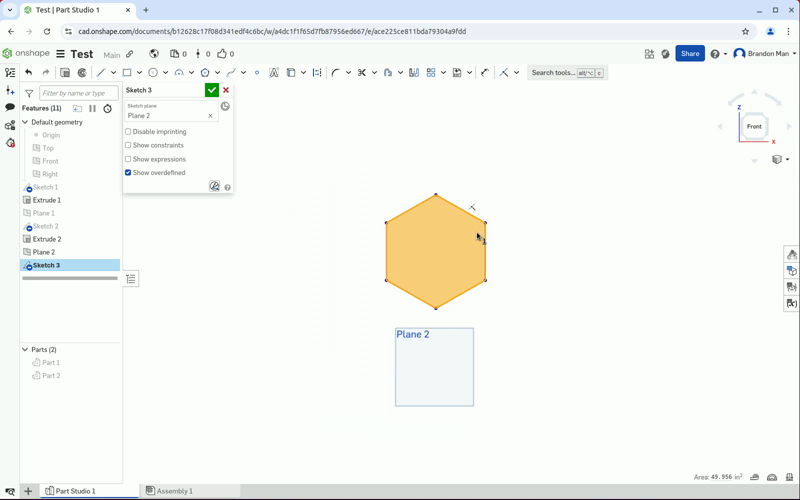
scroll(-6)
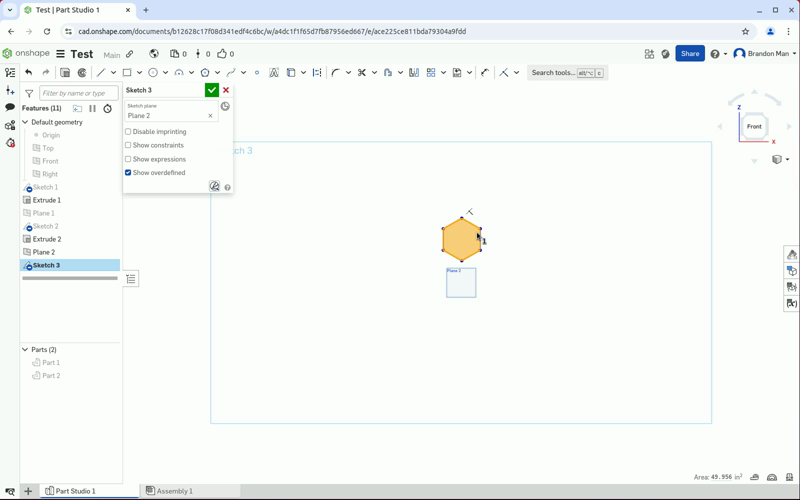
mouse_move(73, 352)
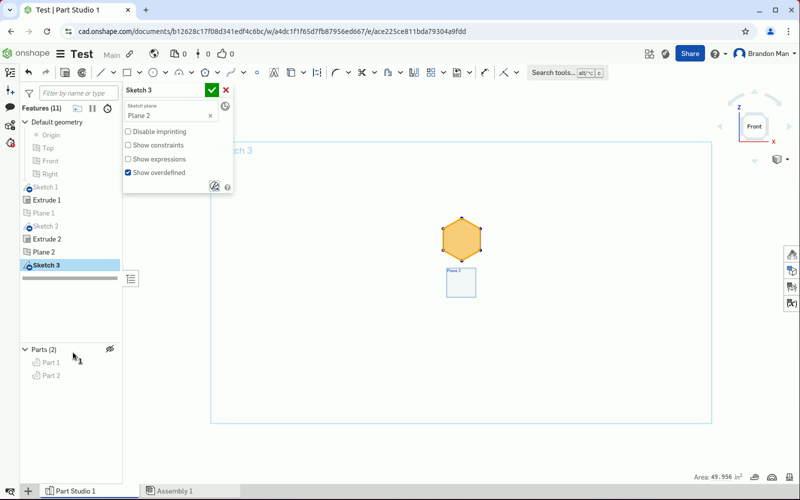
key(shift+y)
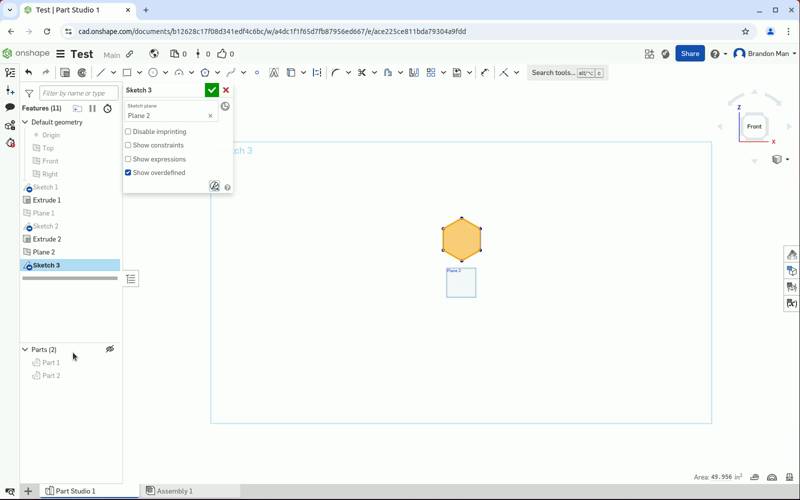
key(shift+e)
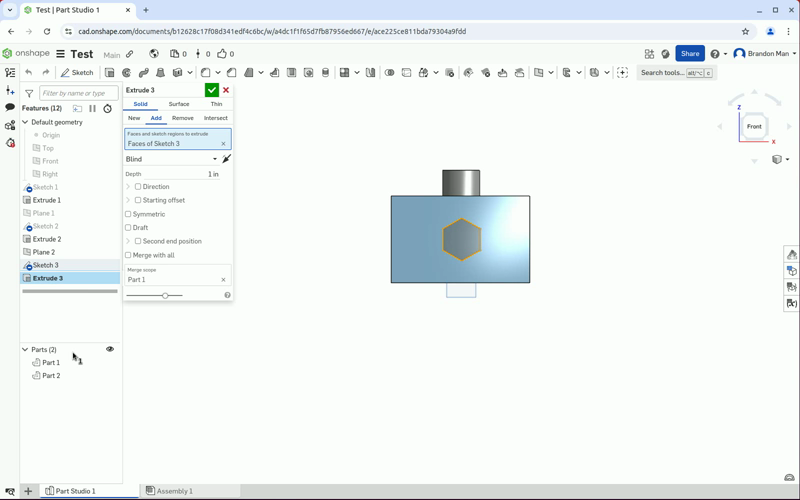
mouse_move(143, 106)
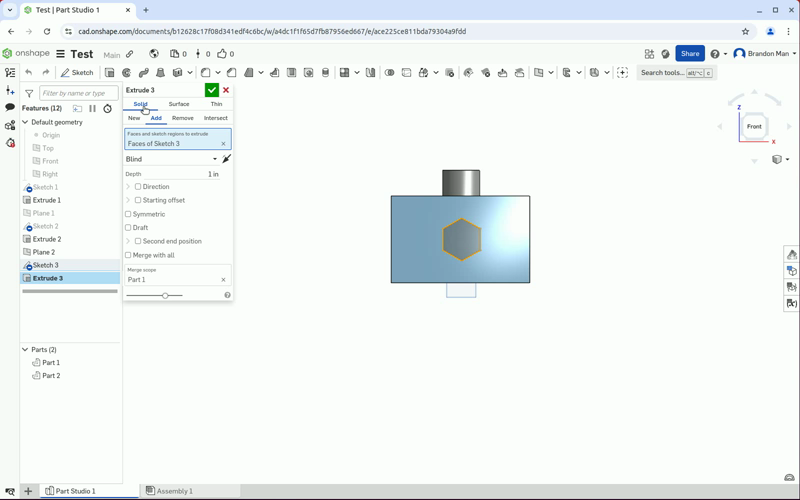
click(143, 106)
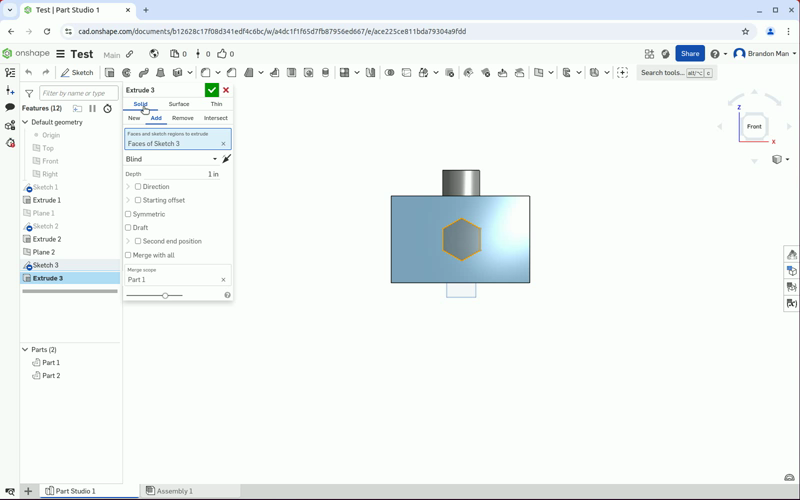
mouse_move(186, 120)
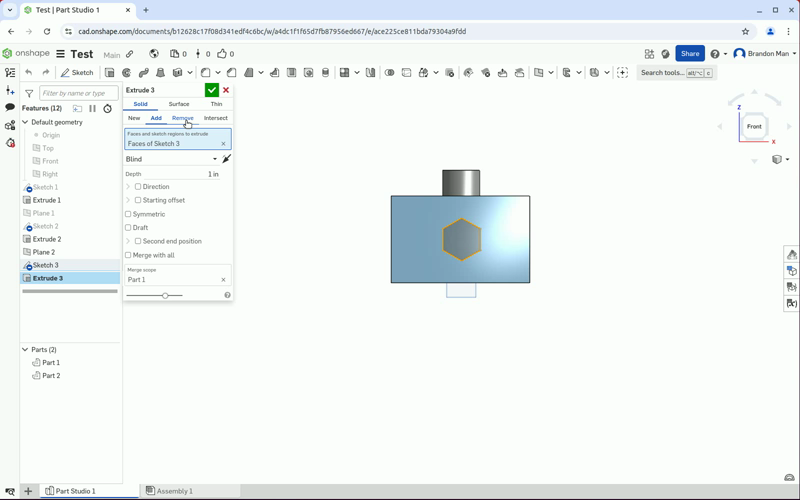
click(186, 120)
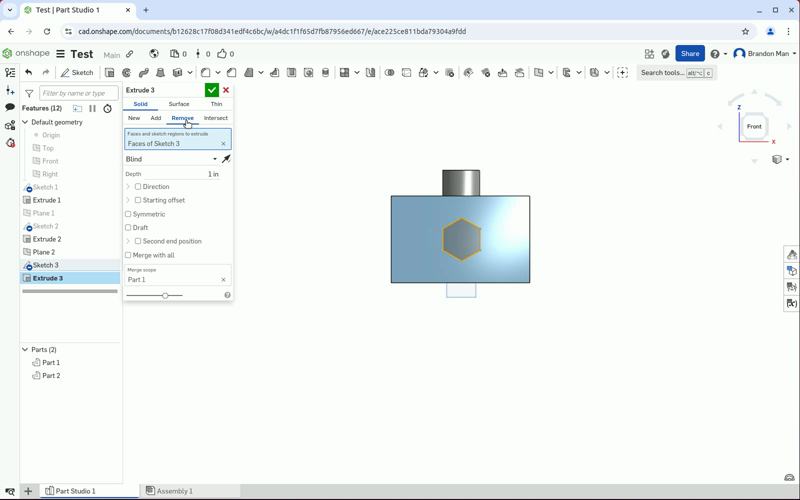
key(tab, 4)
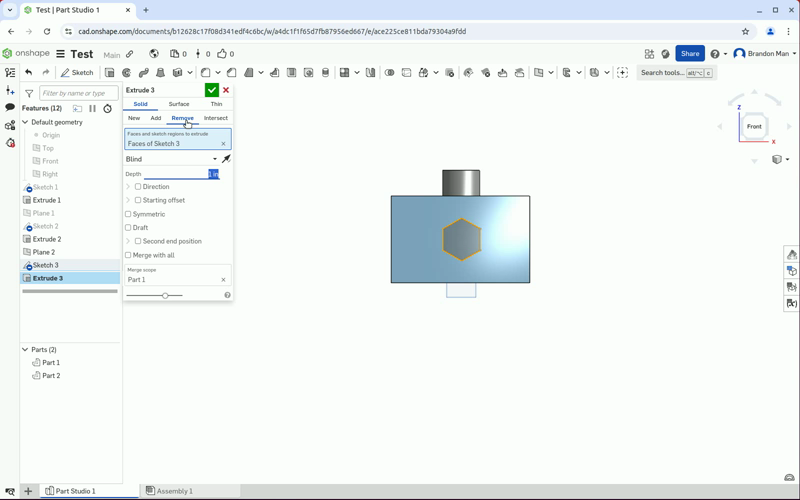
text(1.685)
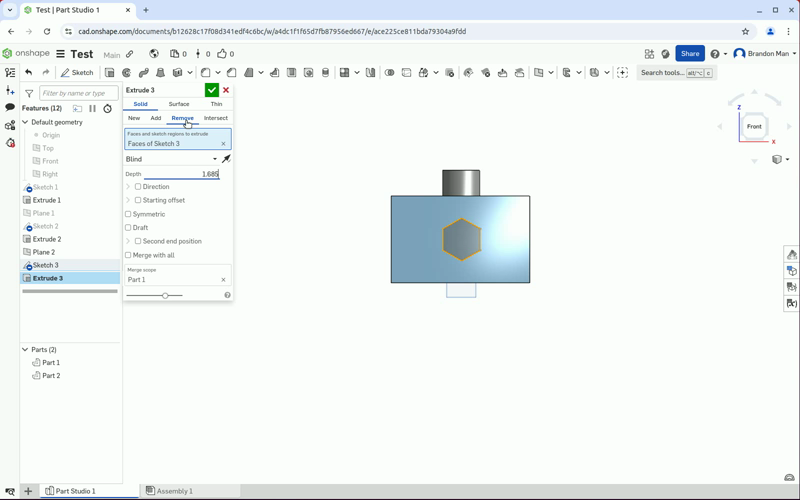
key(tab, 6)
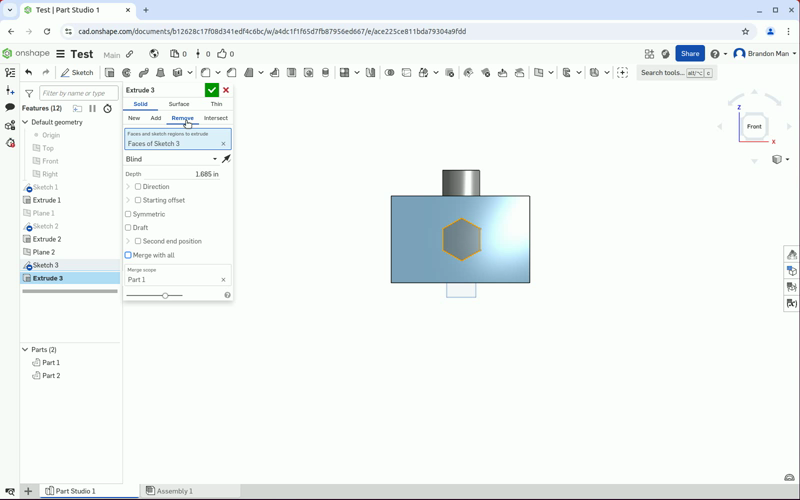
key(space)
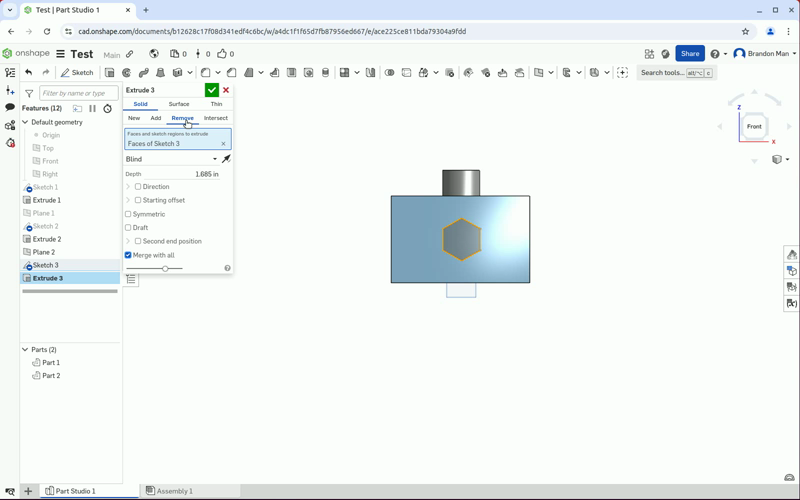
key(enter)
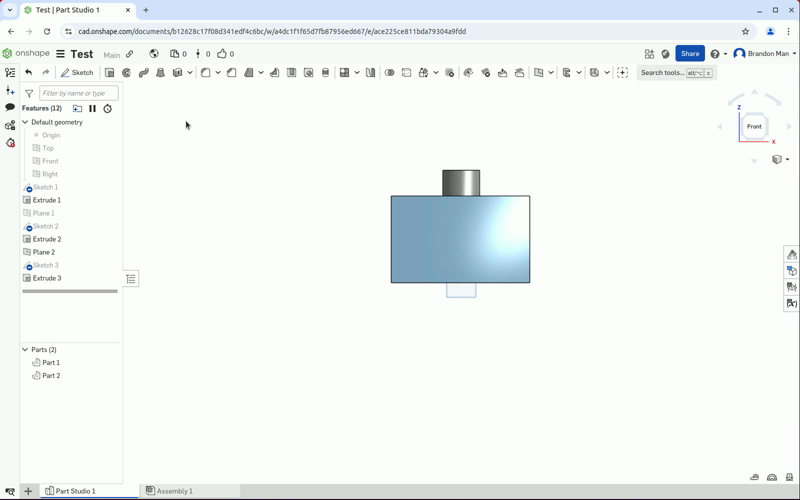
key(shift+h)
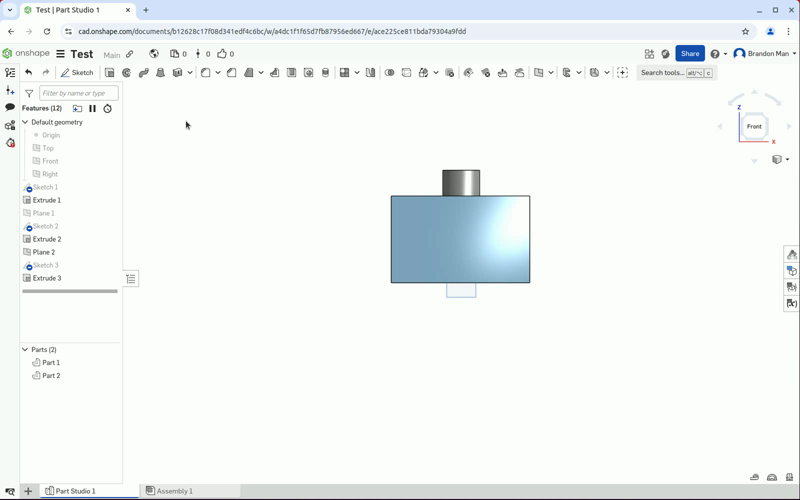
key(shift+h)
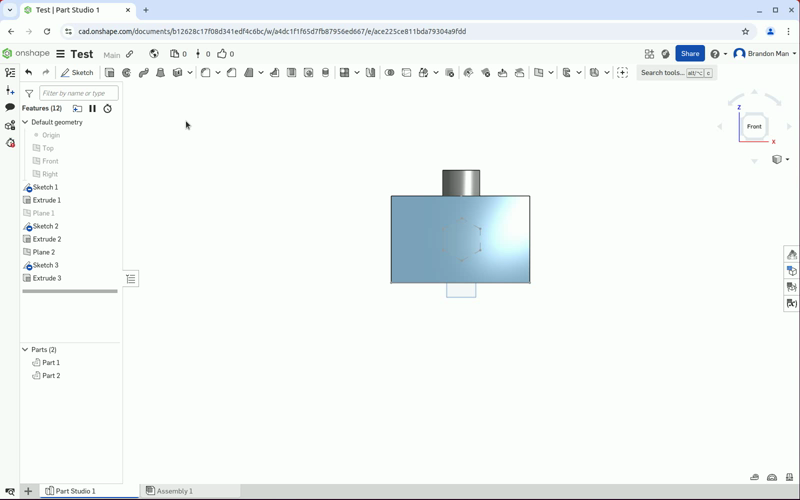
key(shift+7)
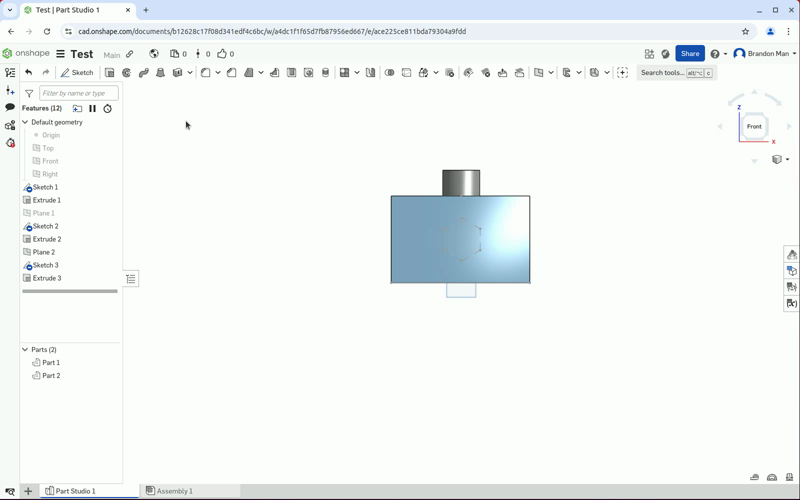
key(left, 2)
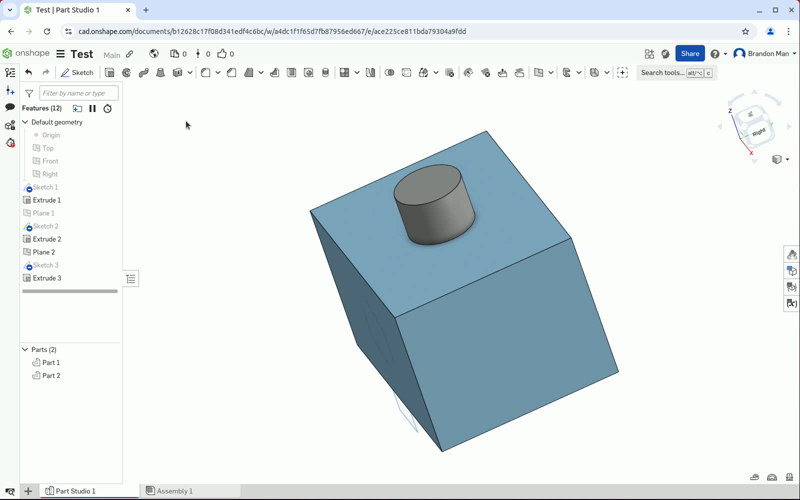
key(down, 2)
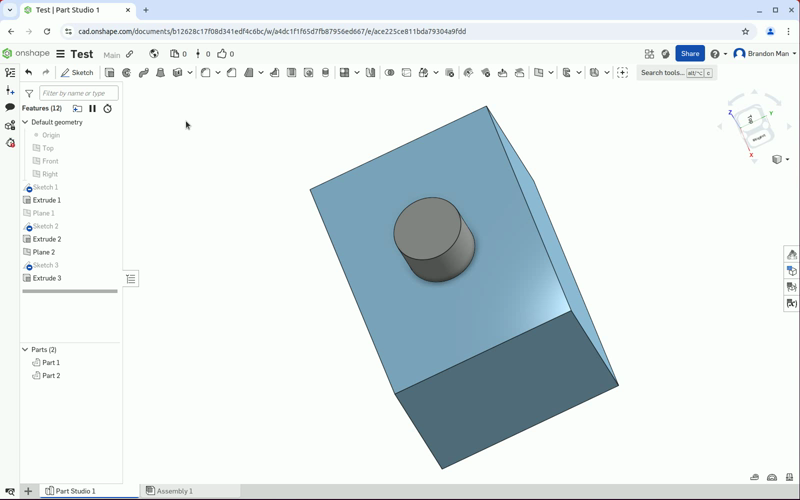
key(up, 2)
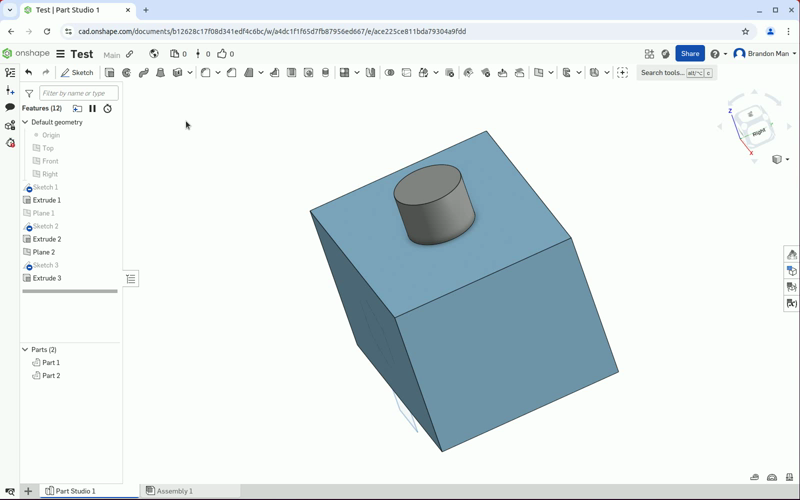
key(right, 2)
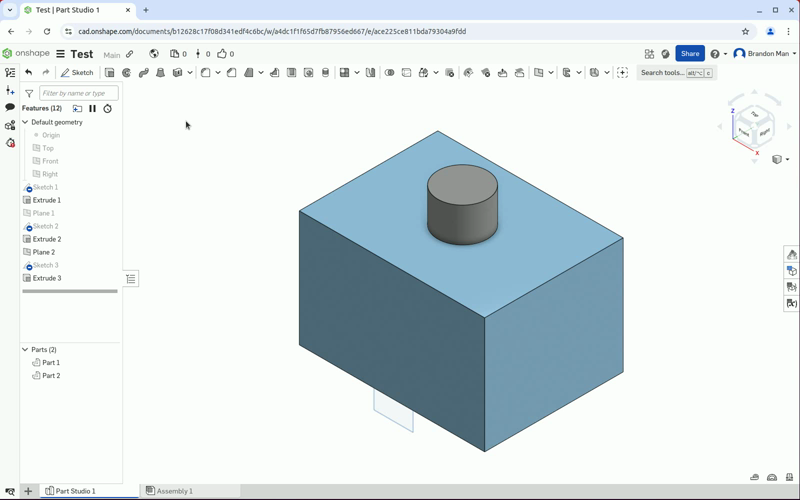
mouse_move(73, 189)
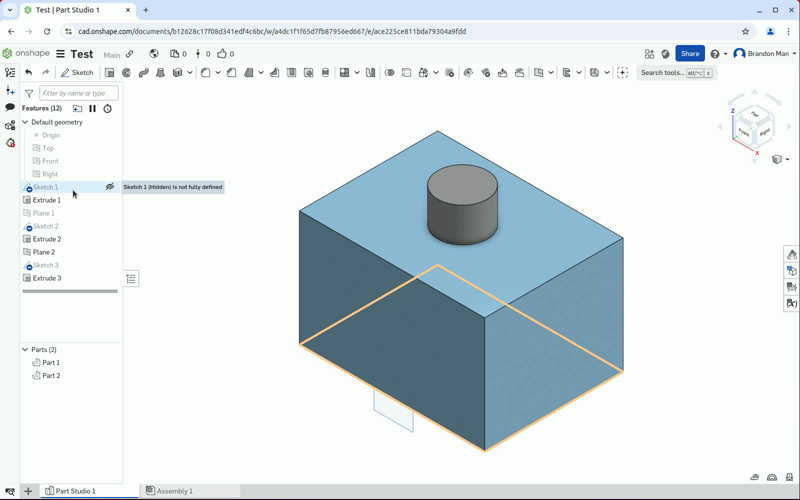
click(73, 189)